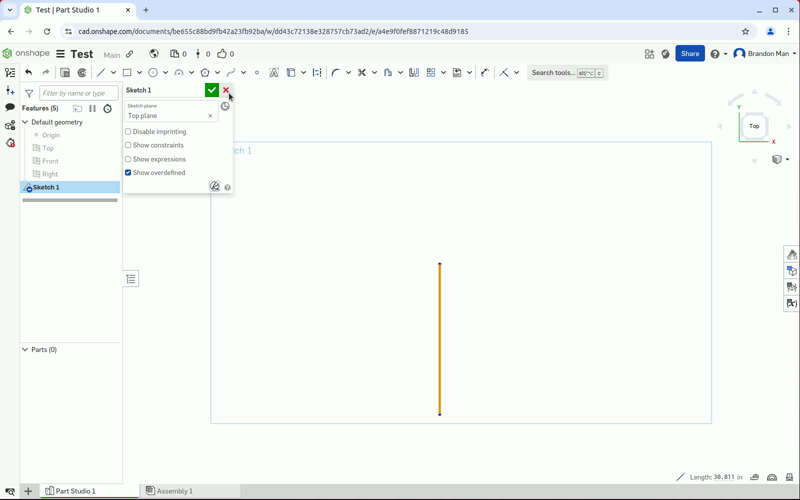
key(shift+h)
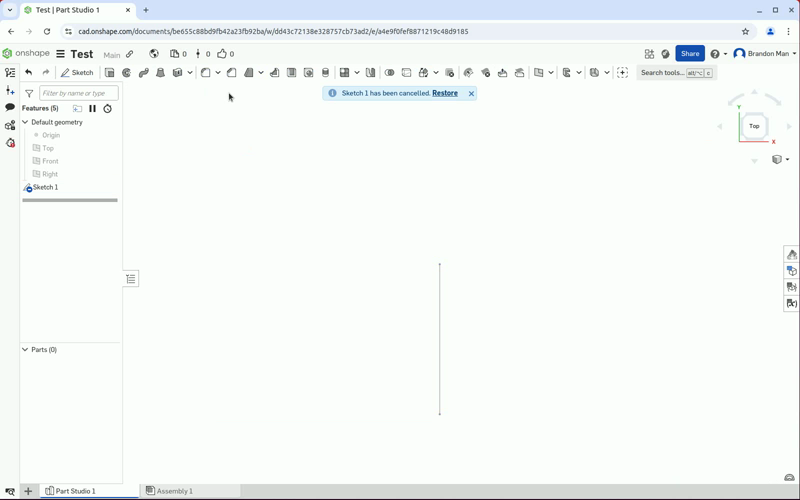
key(shift+s)
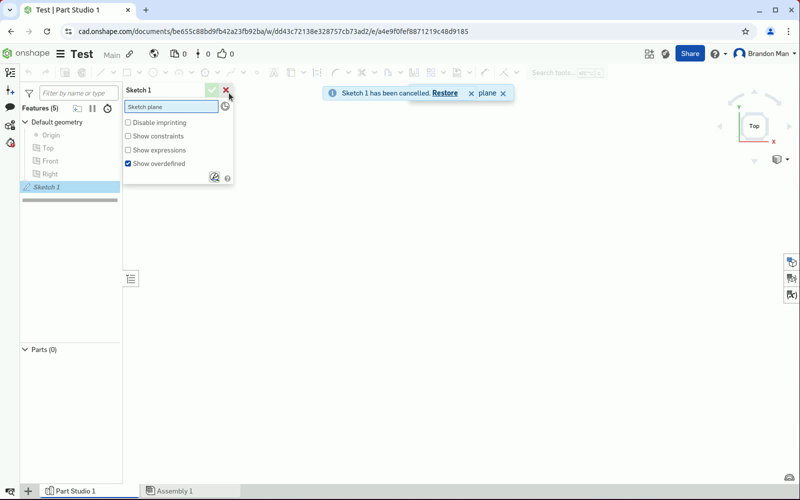
mouse_move(73, 150)
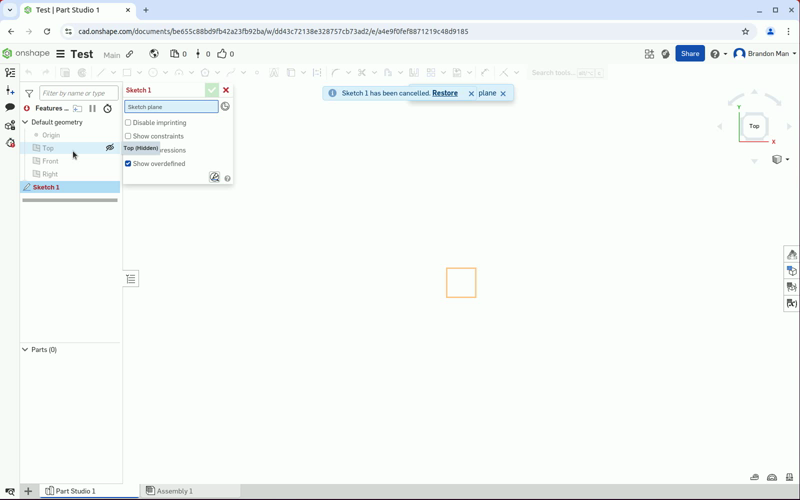
click(73, 150)
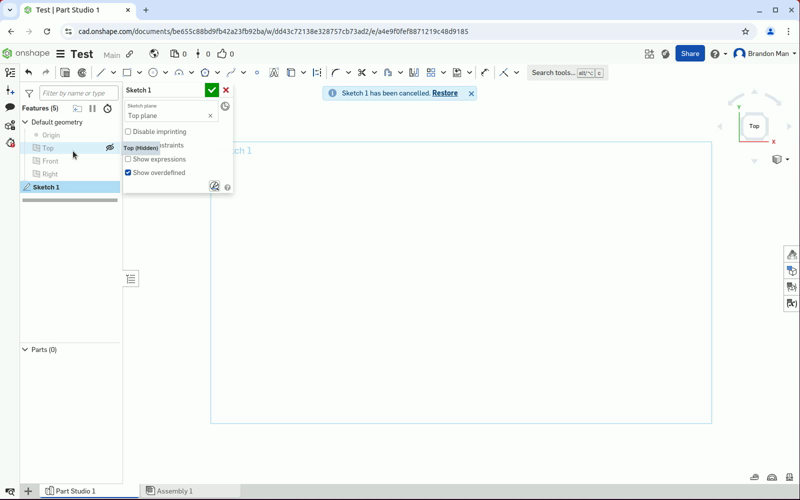
mouse_move(73, 352)
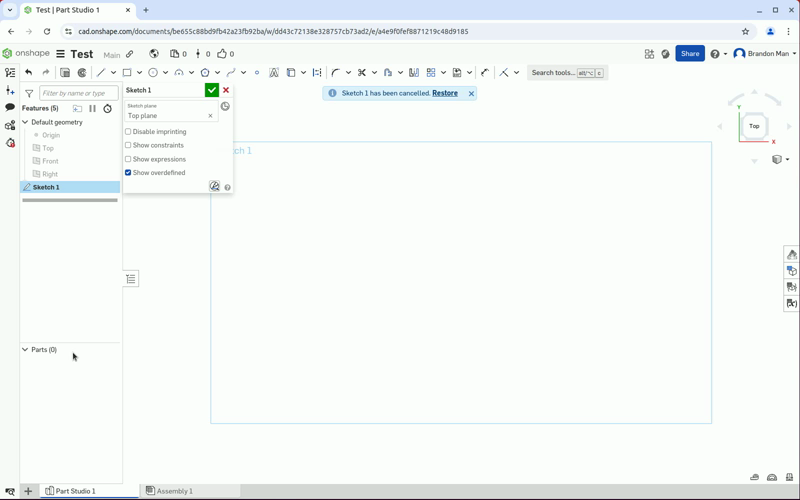
key(y)
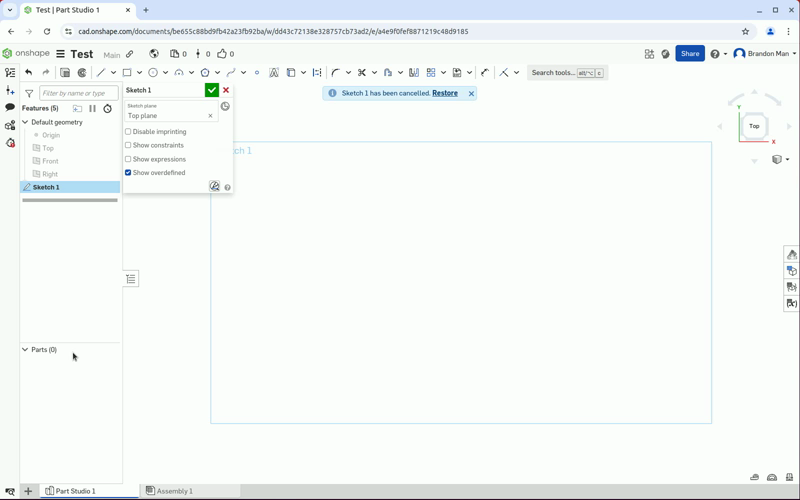
key(c)
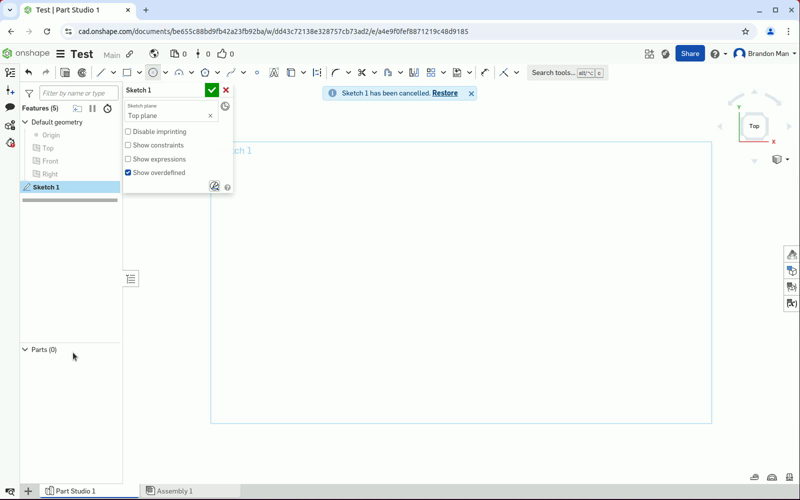
key_down(shift)
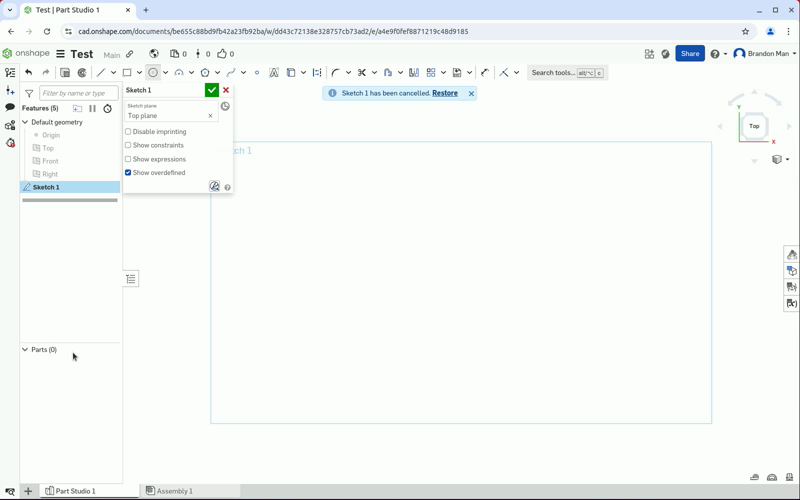
mouse_move(461, 282)
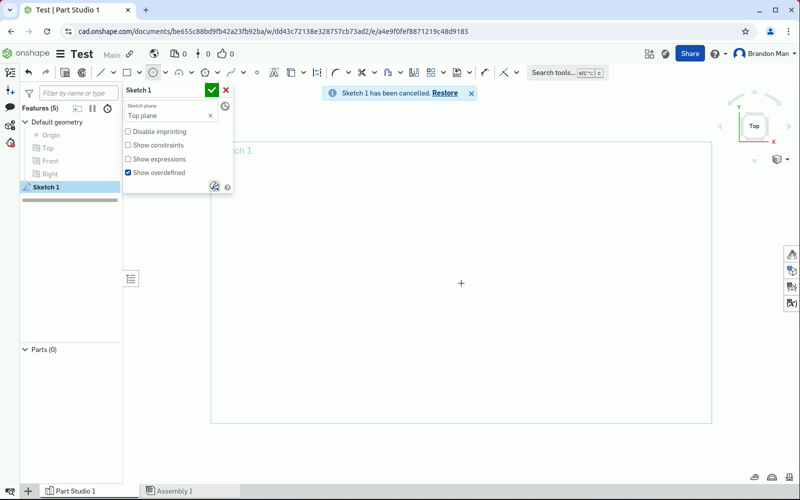
click(461, 282)
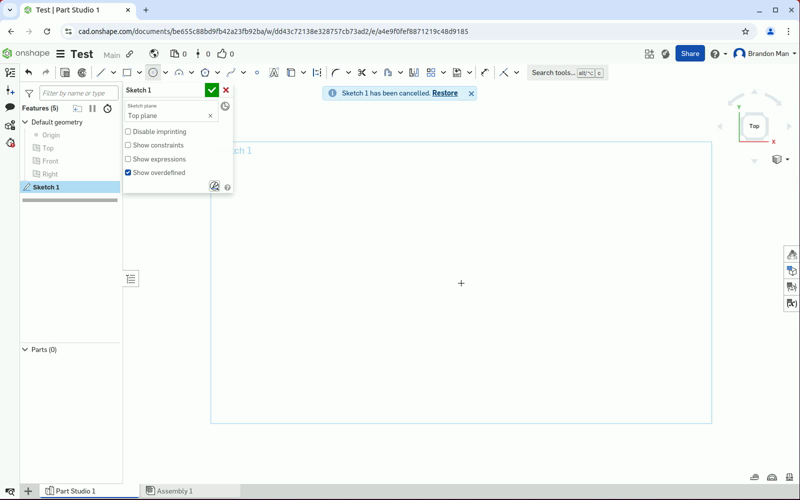
key_up(shift)
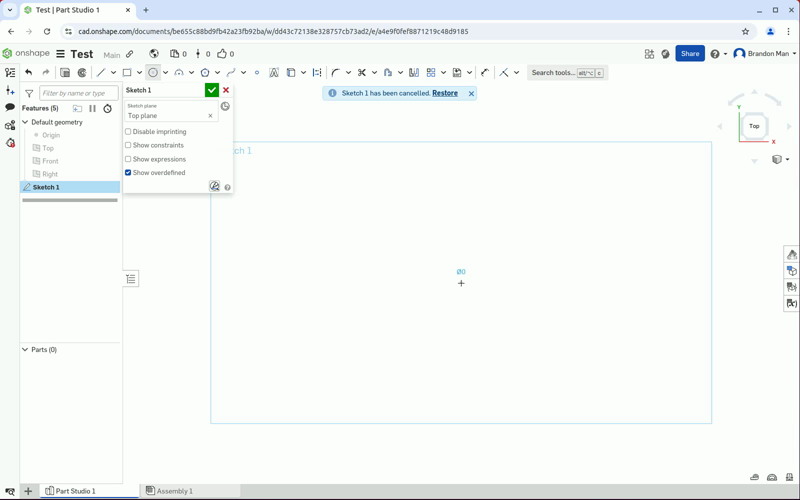
mouse_move(574, 282)
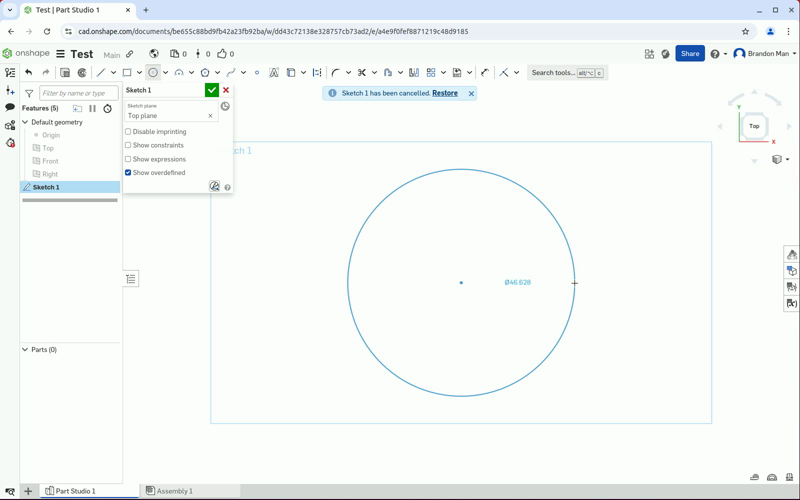
click(574, 282)
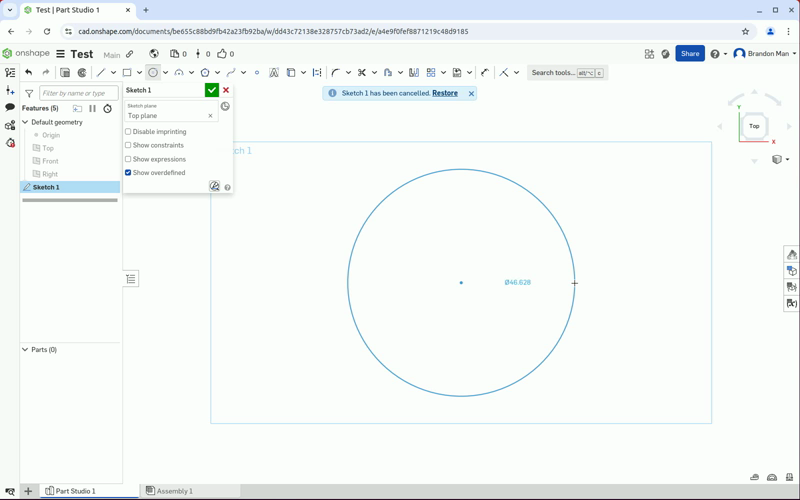
key(esc)
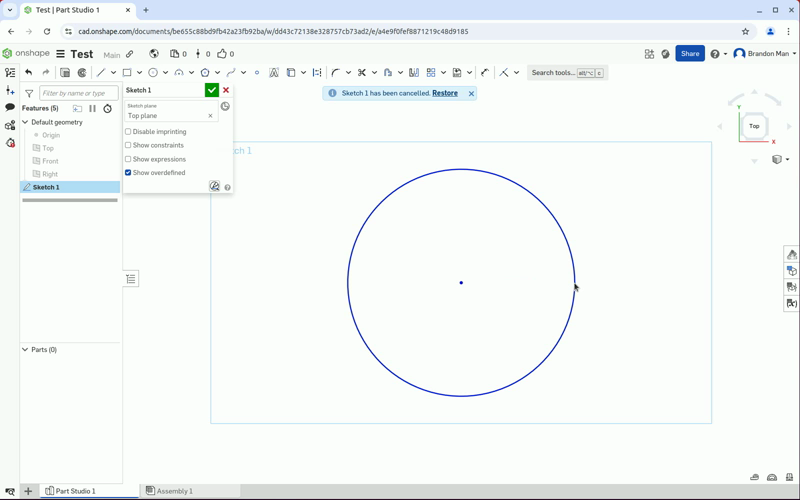
key(c)
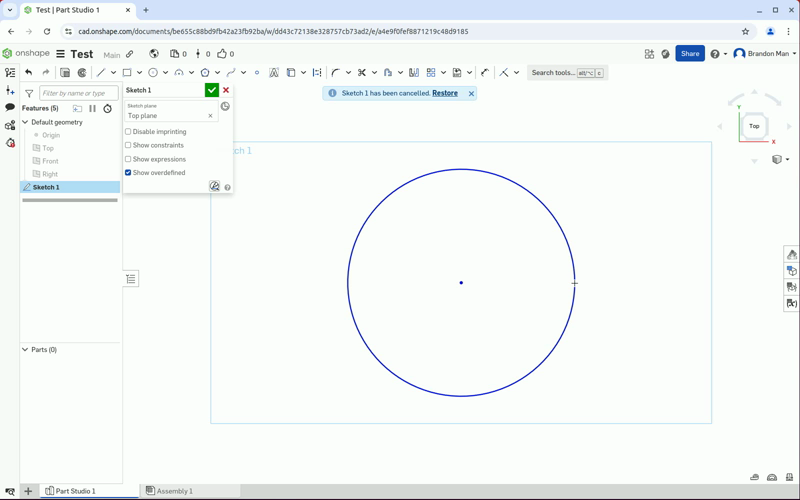
key_down(shift)
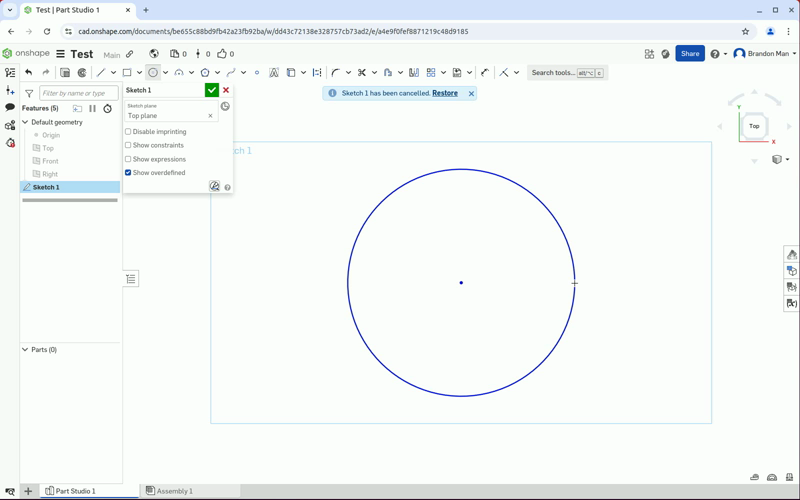
mouse_move(461, 282)
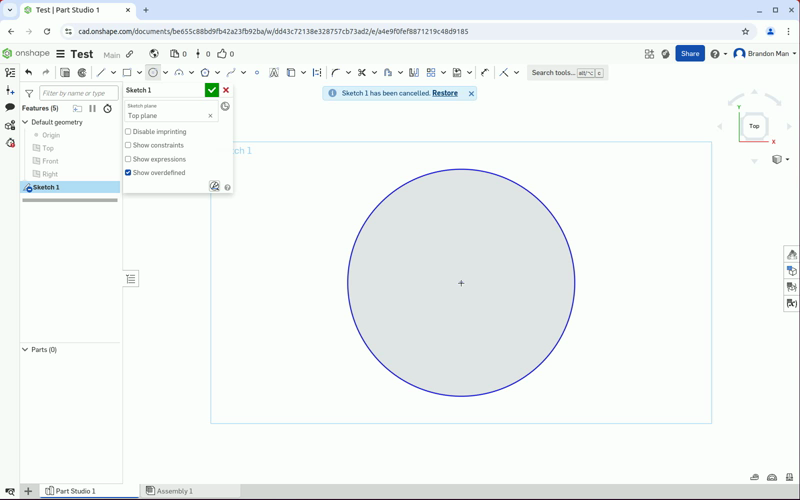
click(461, 282)
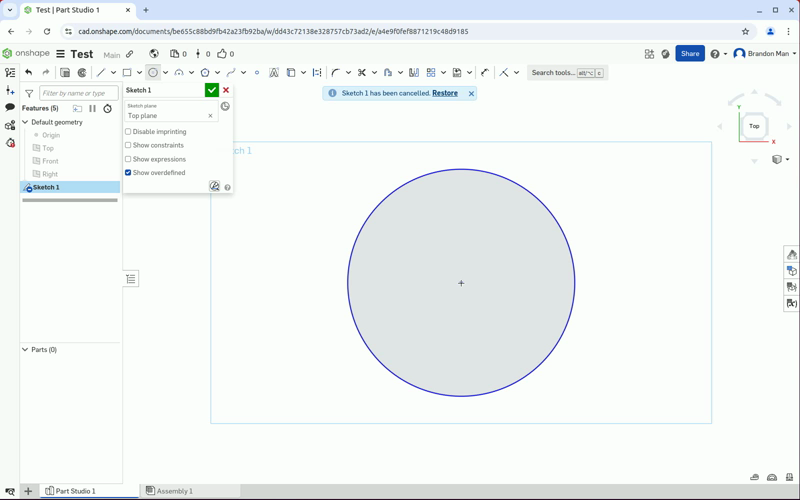
key_up(shift)
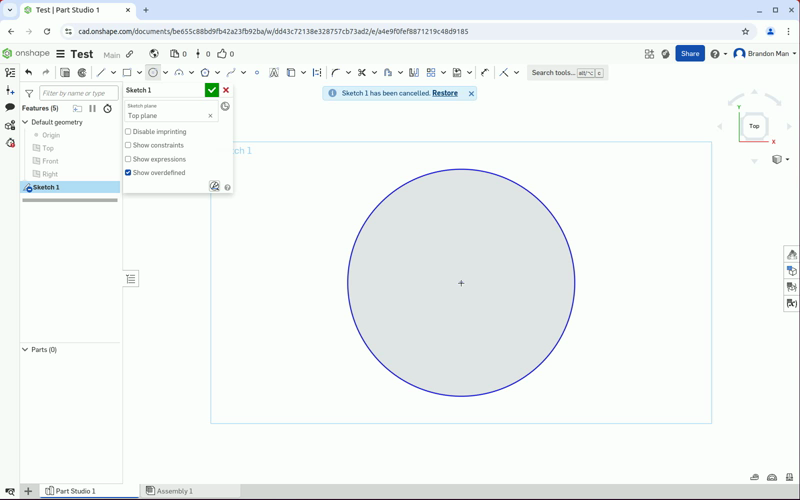
mouse_move(529, 282)
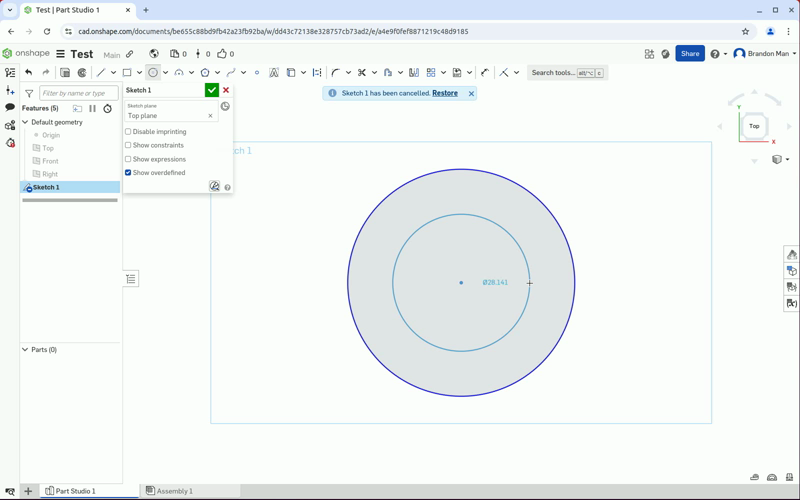
click(529, 282)
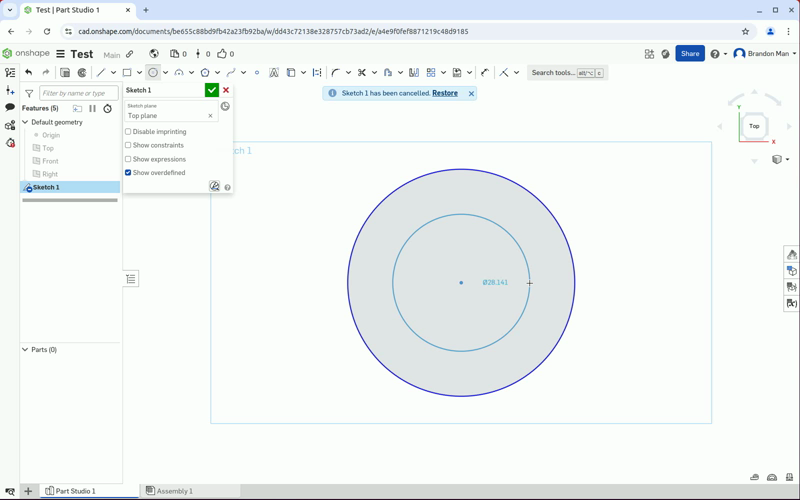
key(esc)
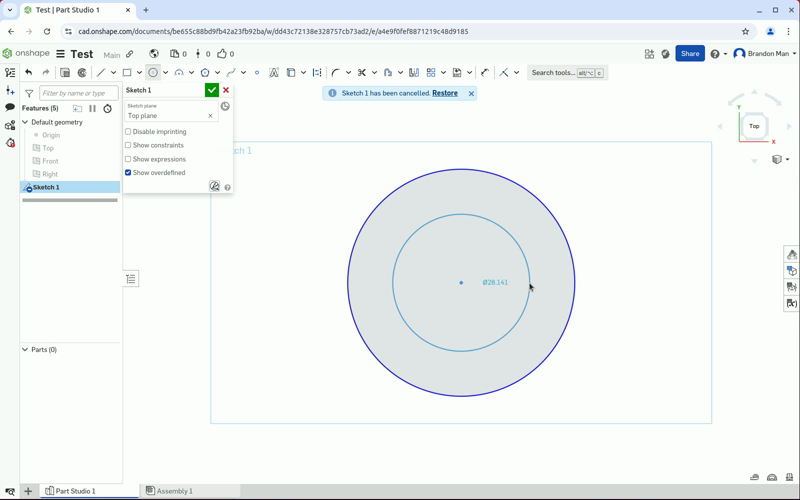
mouse_move(375, 274)
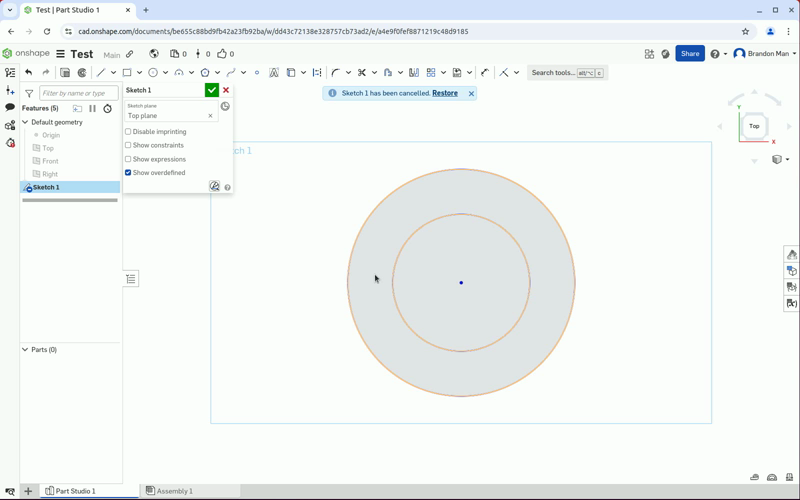
click(375, 274)
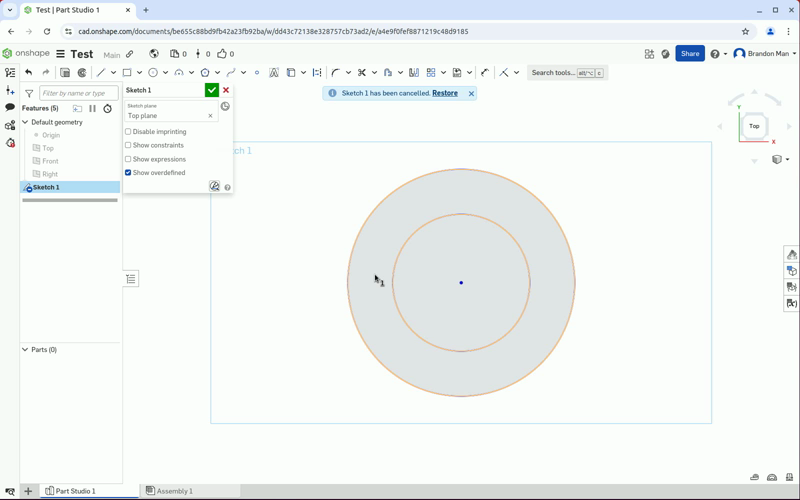
mouse_move(73, 352)
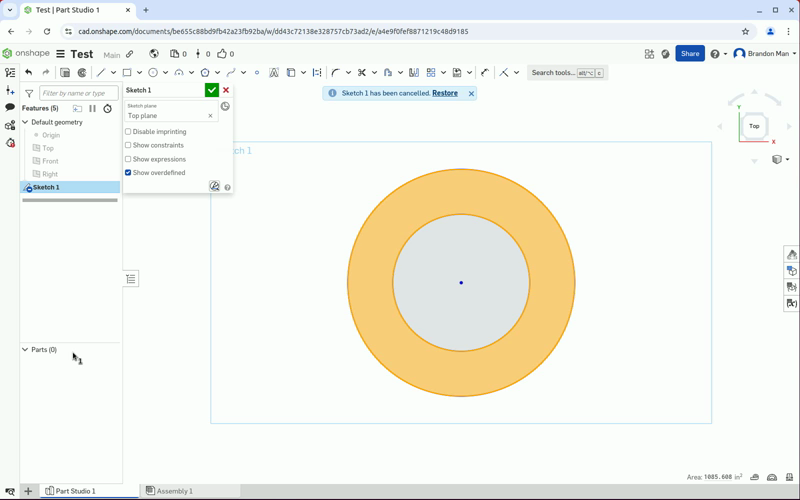
key(shift+y)
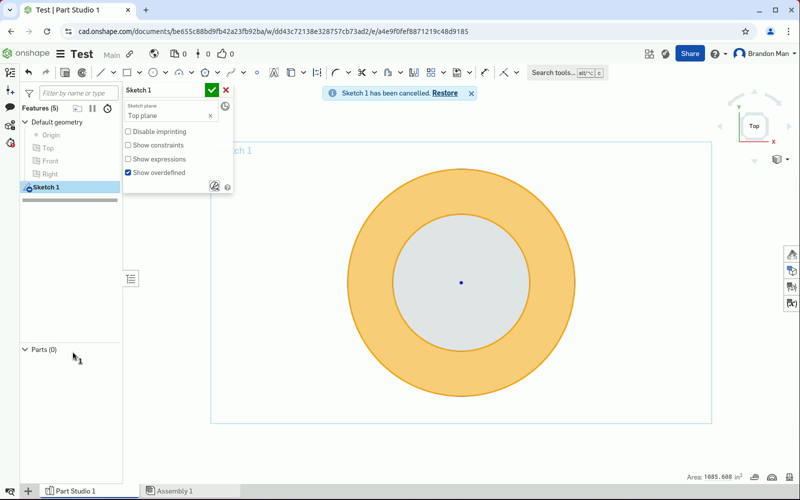
key(shift+e)
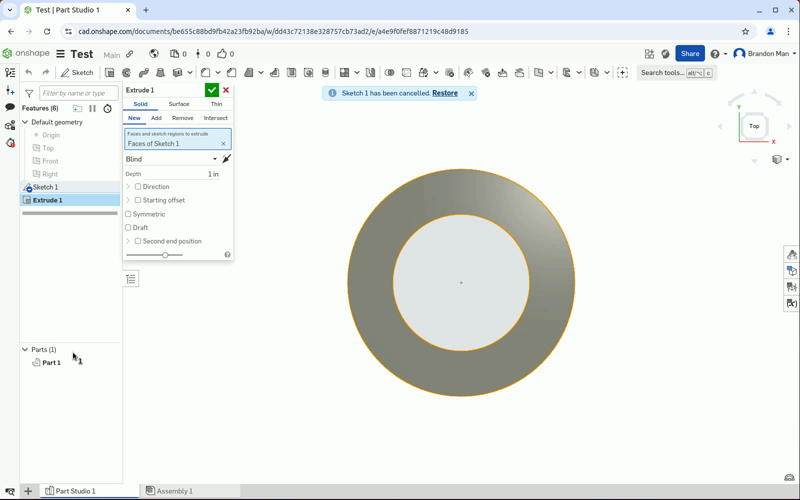
mouse_move(143, 106)
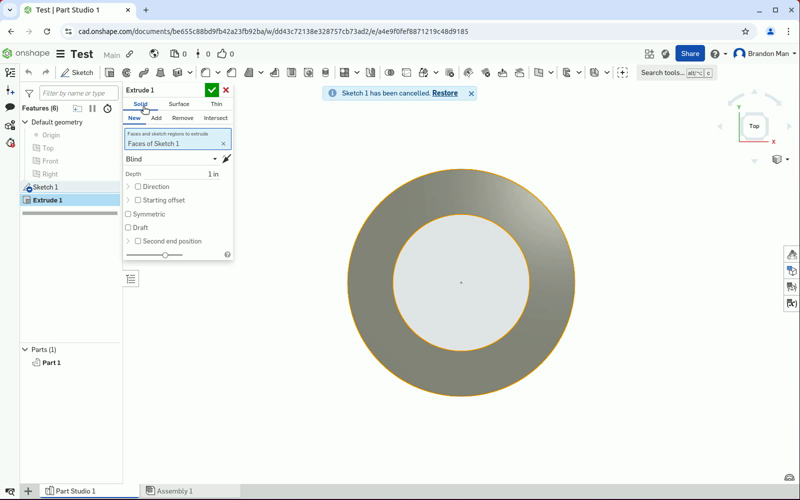
click(143, 106)
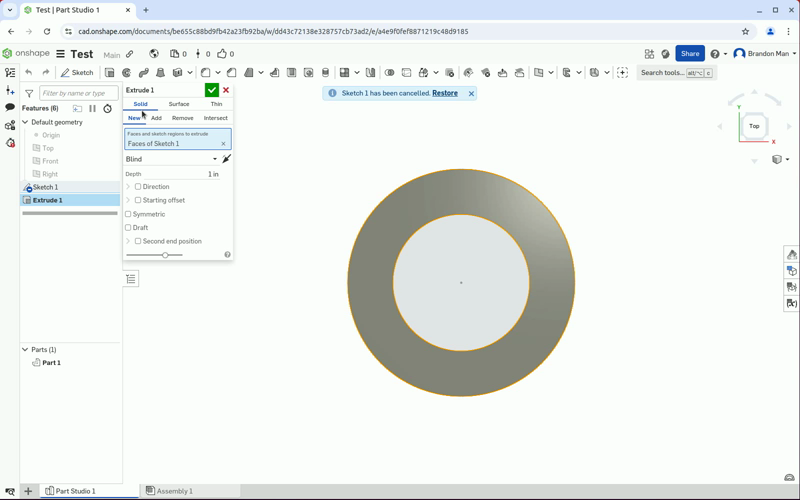
mouse_move(137, 120)
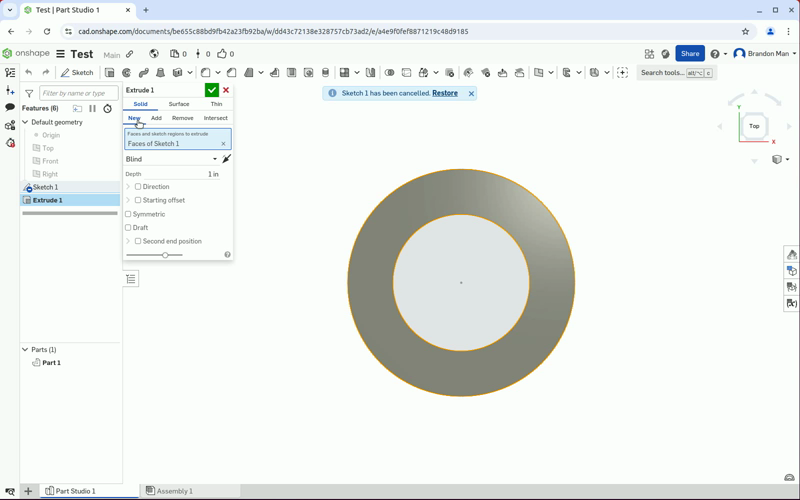
click(137, 120)
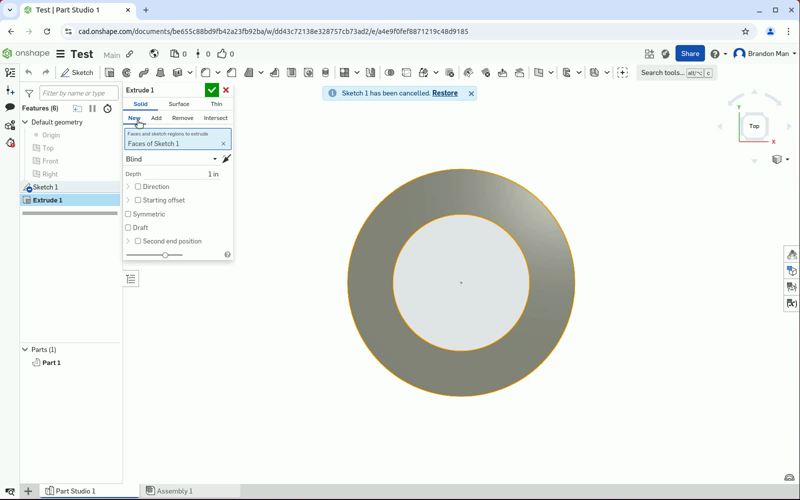
key(tab, 4)
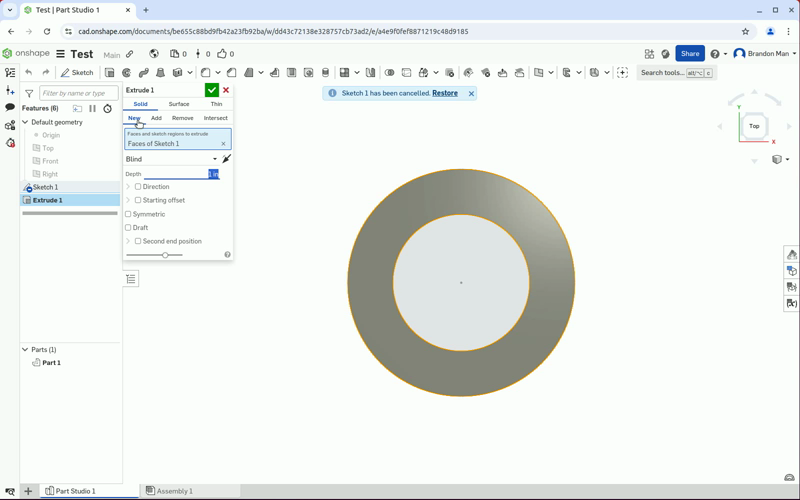
text(1.685)
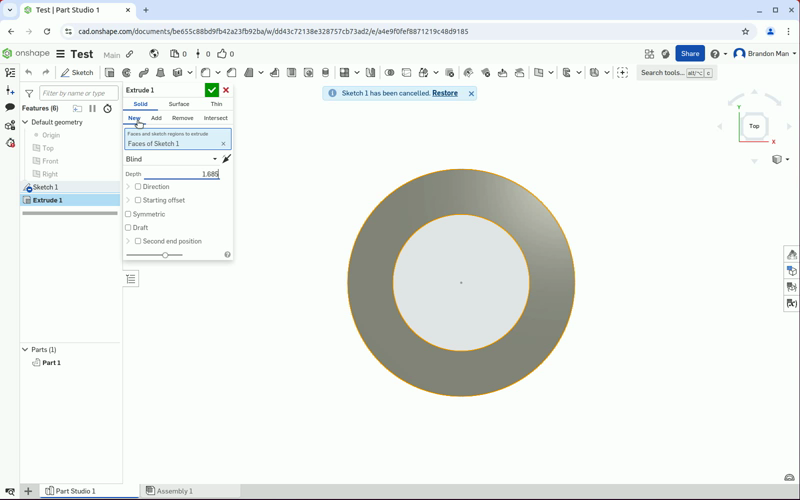
key(enter)
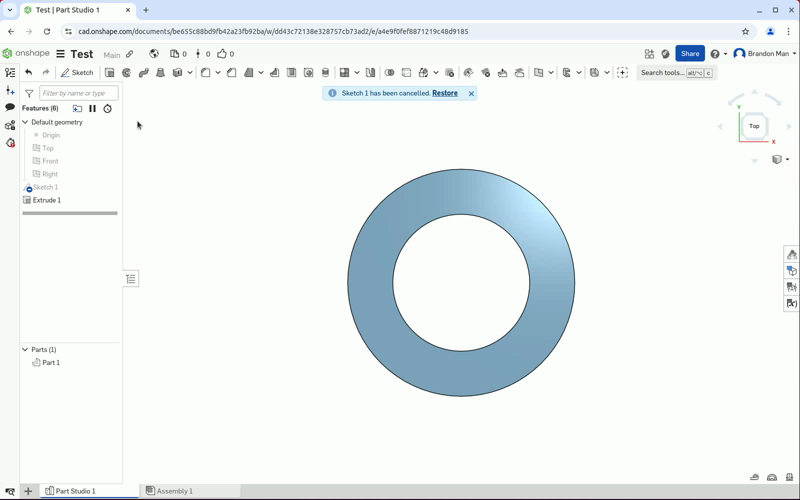
key(shift+h)
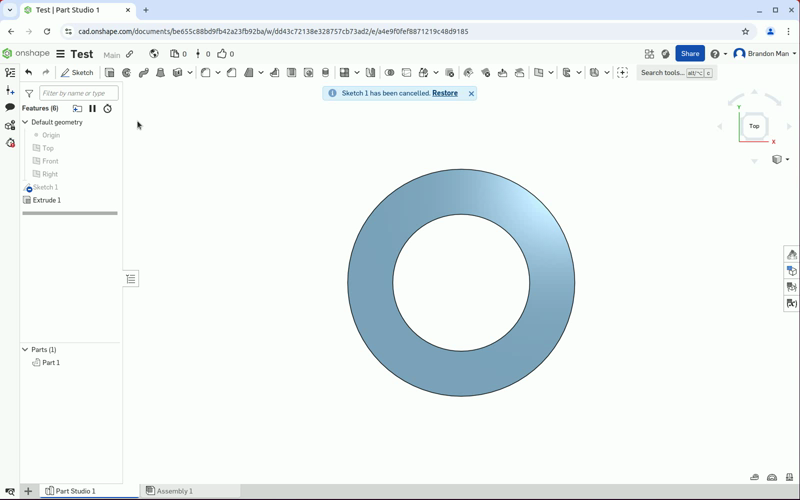
key(shift+h)
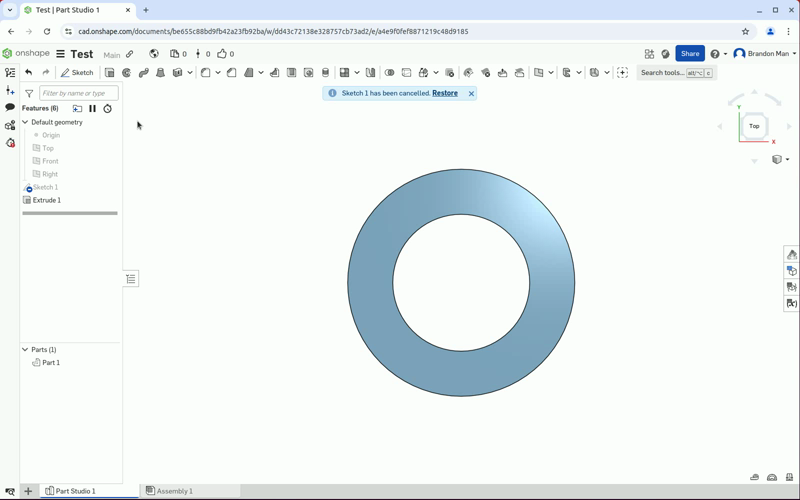
mouse_move(73, 189)
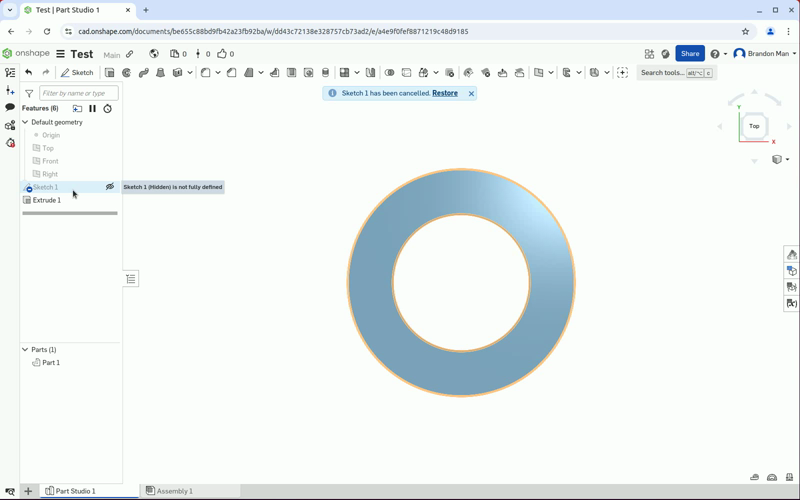
click(73, 189)
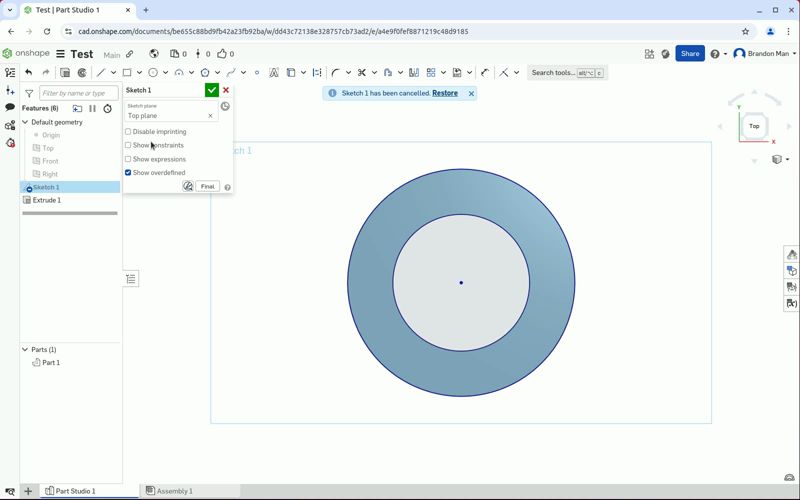
mouse_move(229, 92)
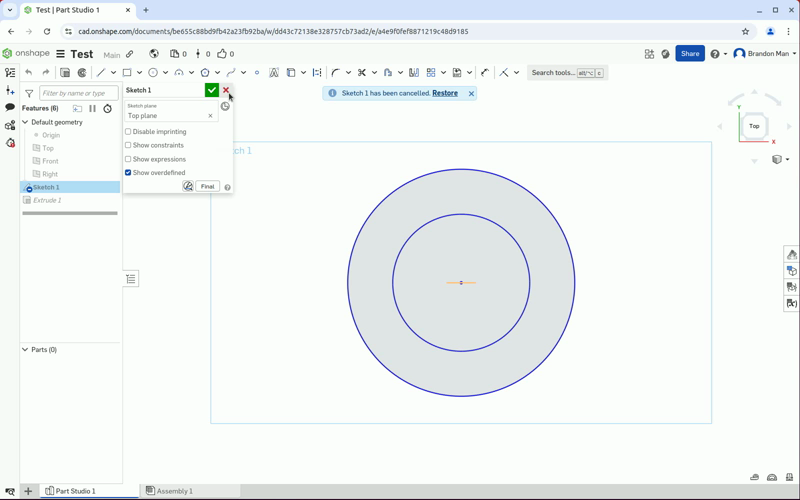
click(229, 92)
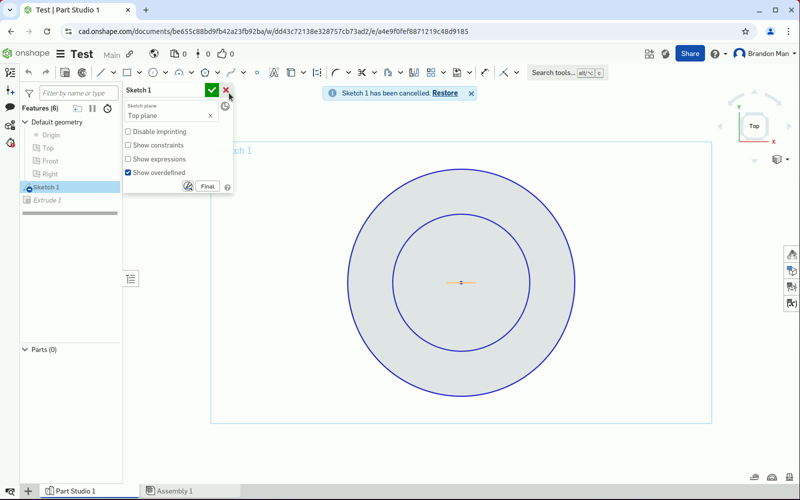
key(shift+s)
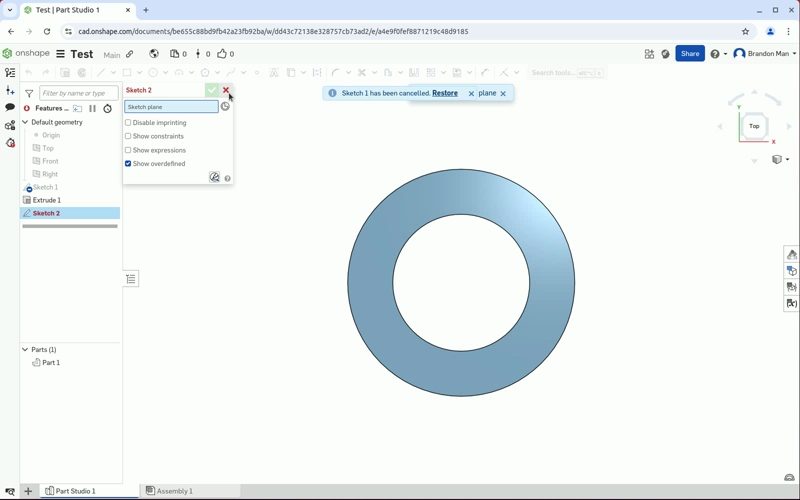
mouse_move(73, 150)
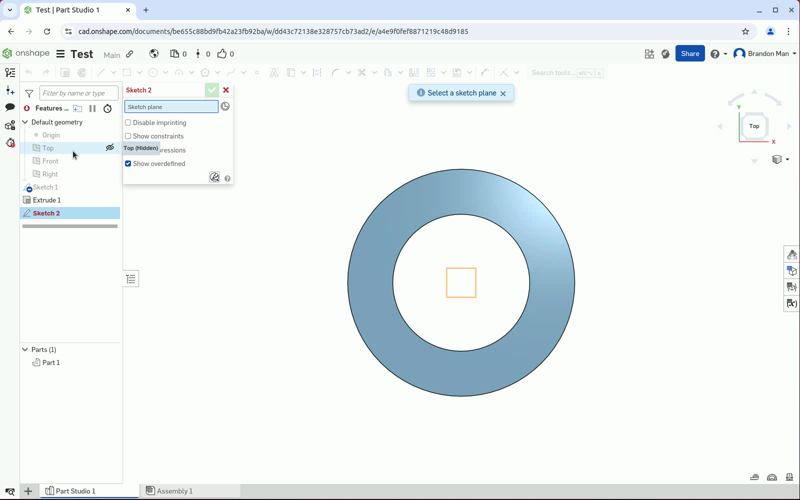
click(73, 150)
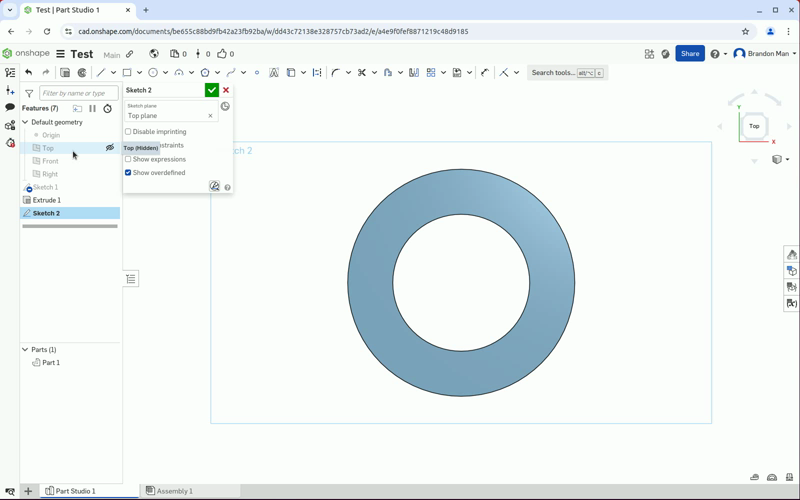
mouse_move(73, 352)
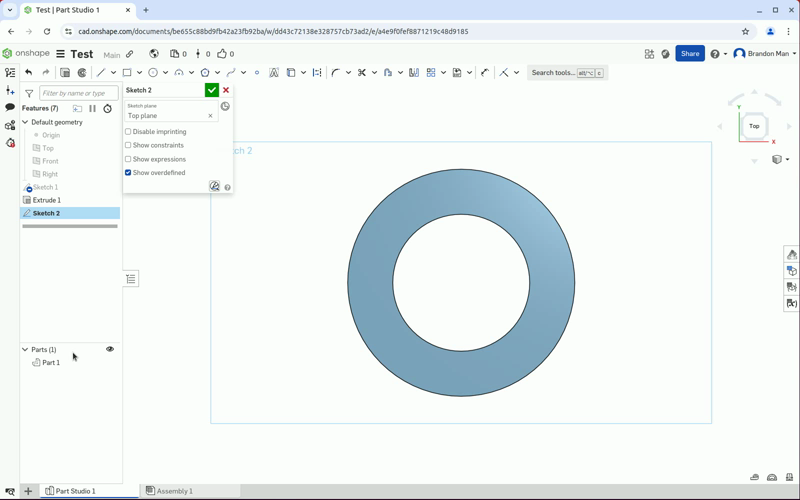
key(y)
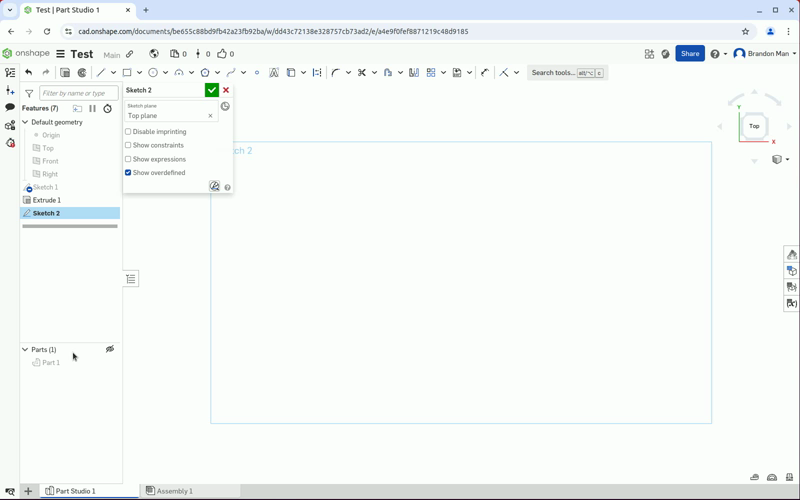
key(c)
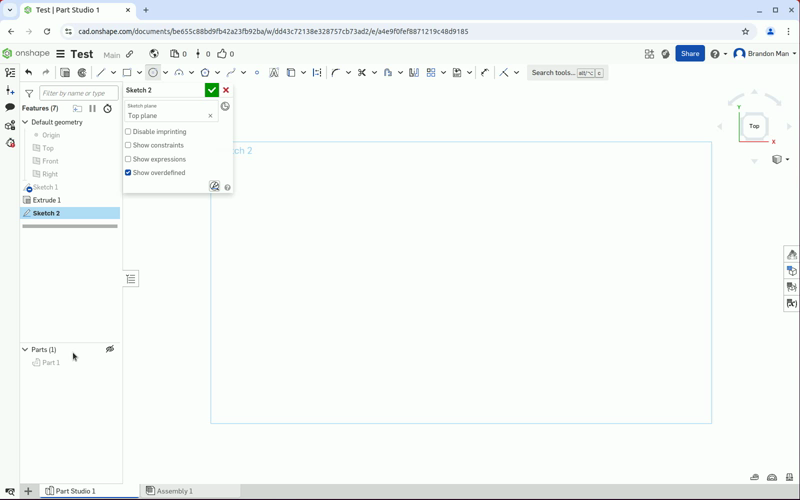
key_down(shift)
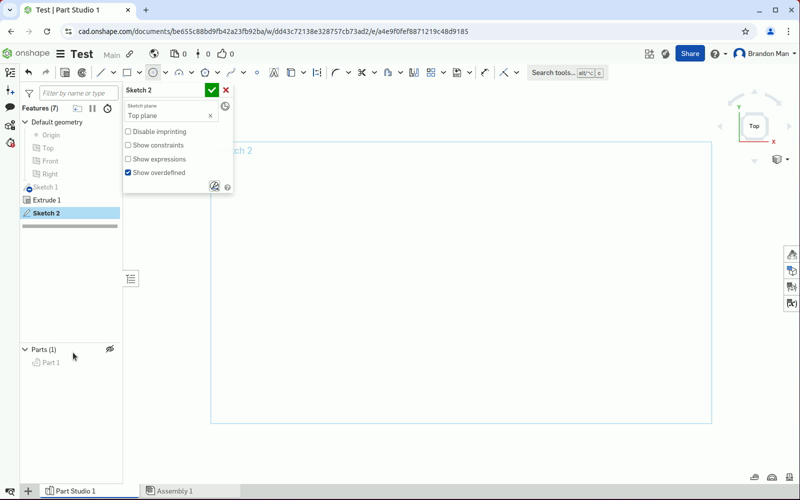
mouse_move(461, 282)
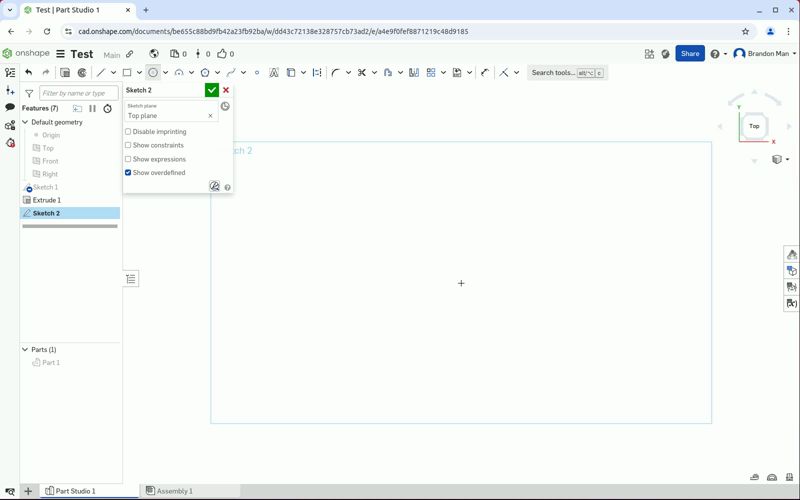
click(461, 282)
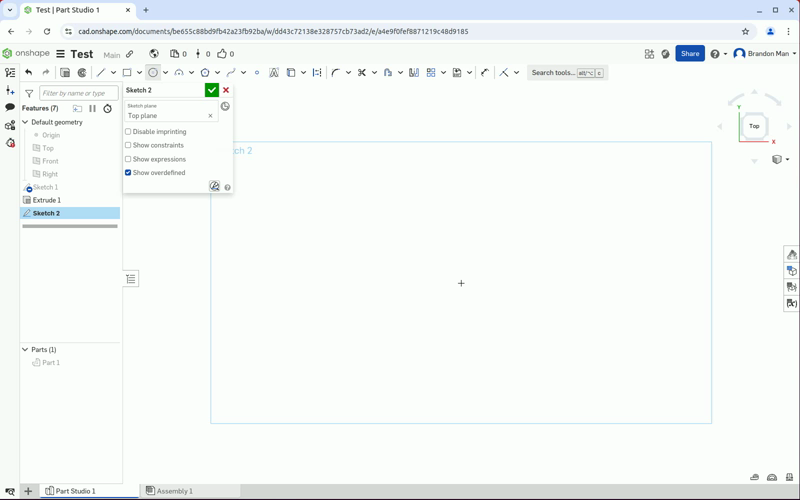
key_up(shift)
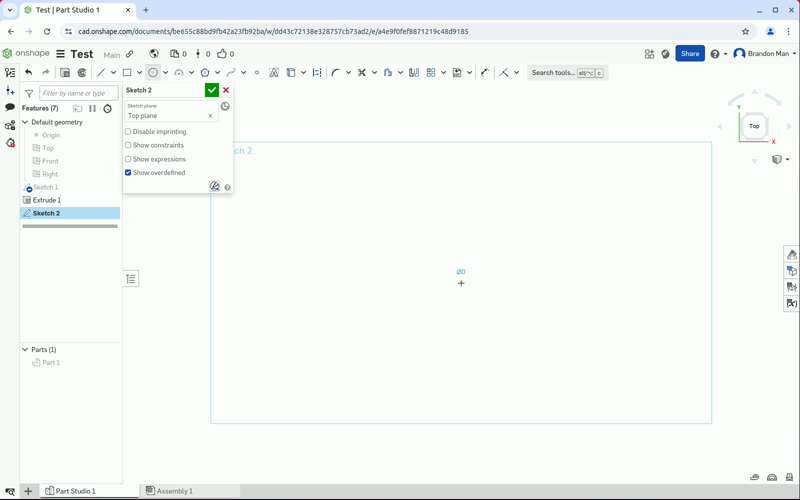
mouse_move(522, 282)
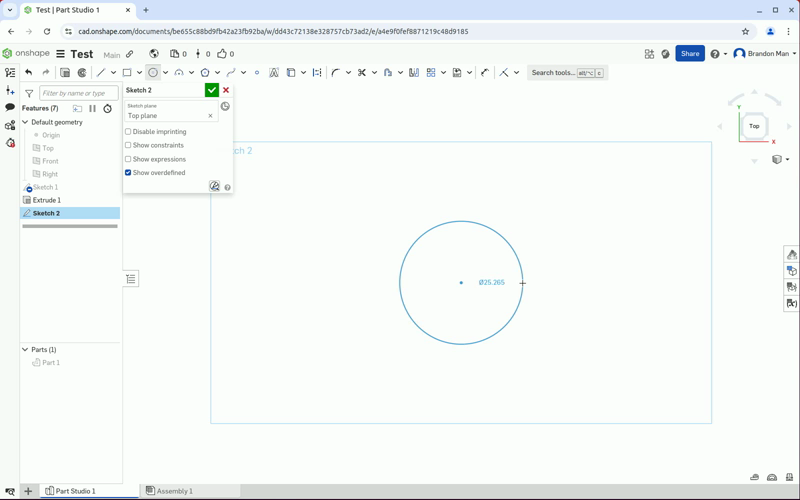
click(522, 282)
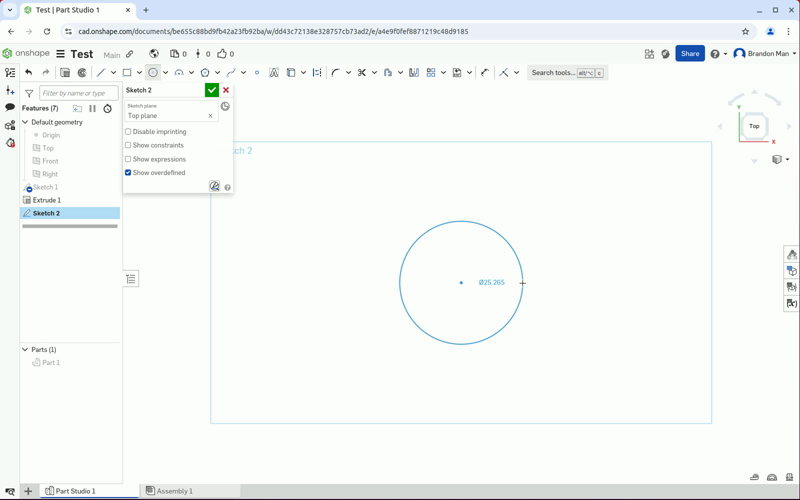
key(esc)
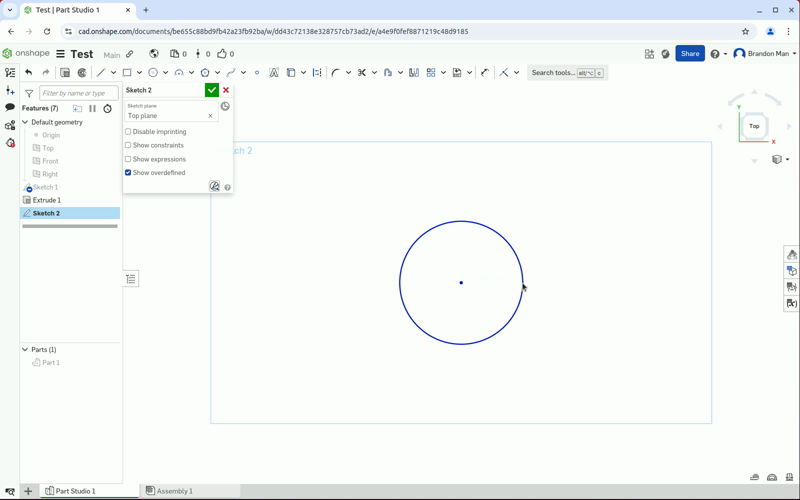
key(c)
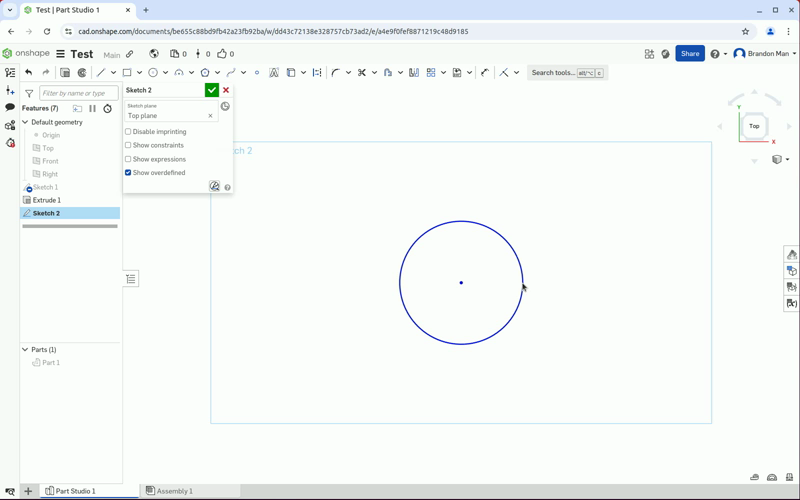
key_down(shift)
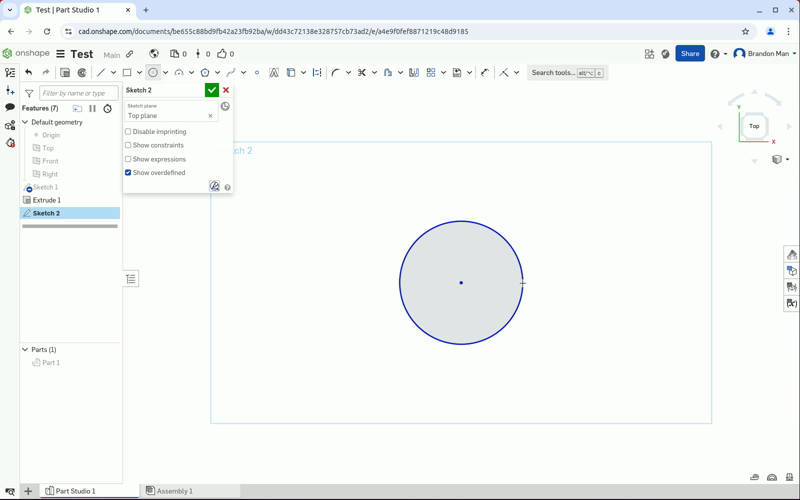
mouse_move(461, 282)
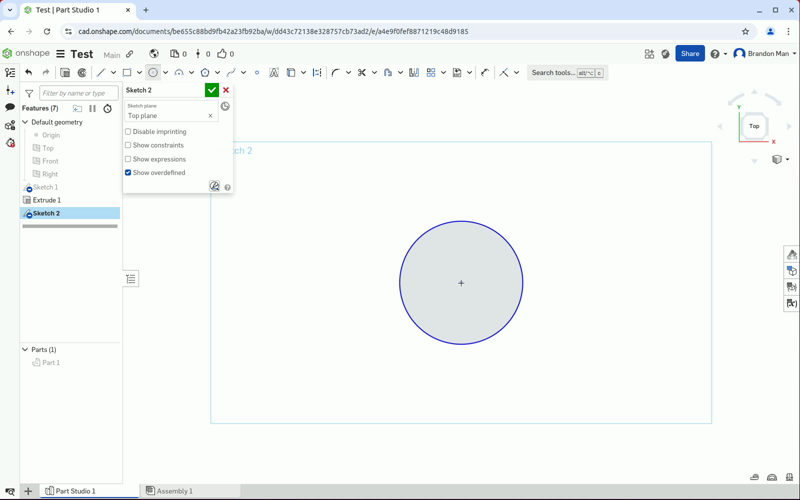
click(461, 282)
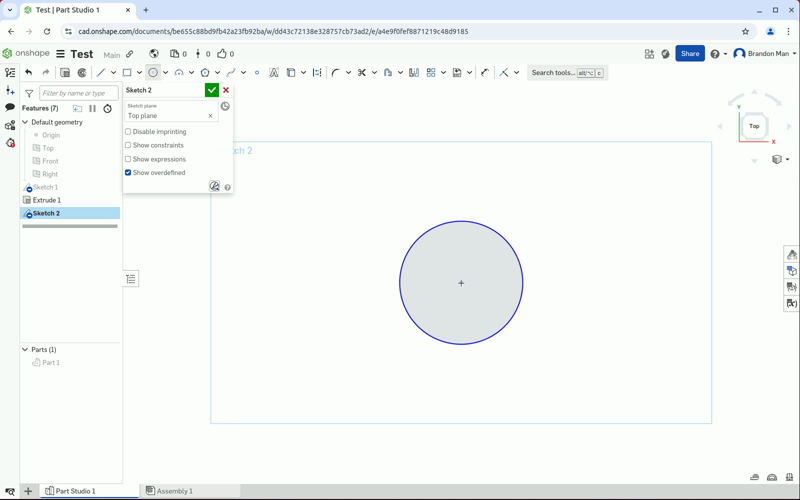
key_up(shift)
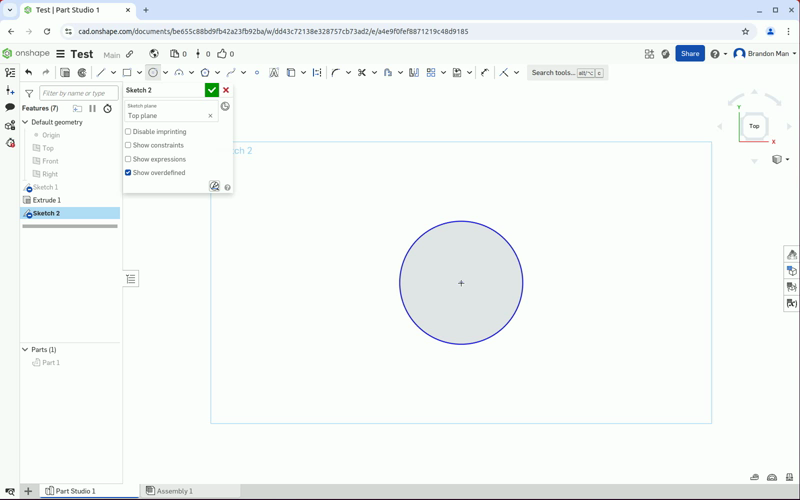
mouse_move(467, 282)
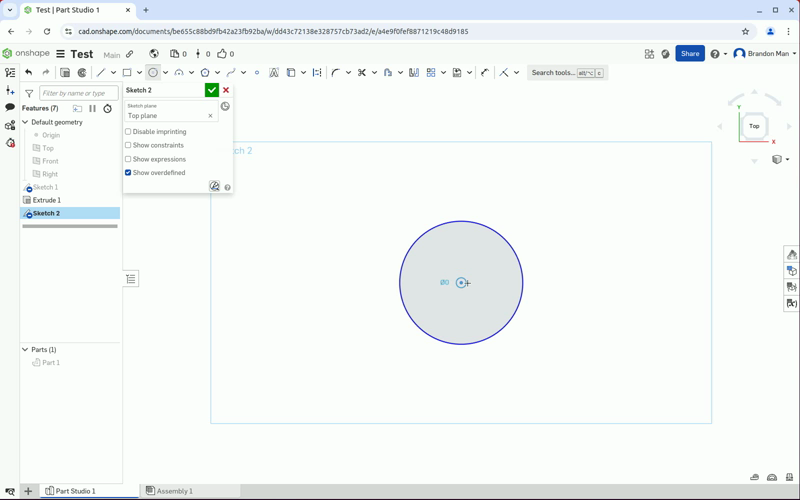
click(467, 282)
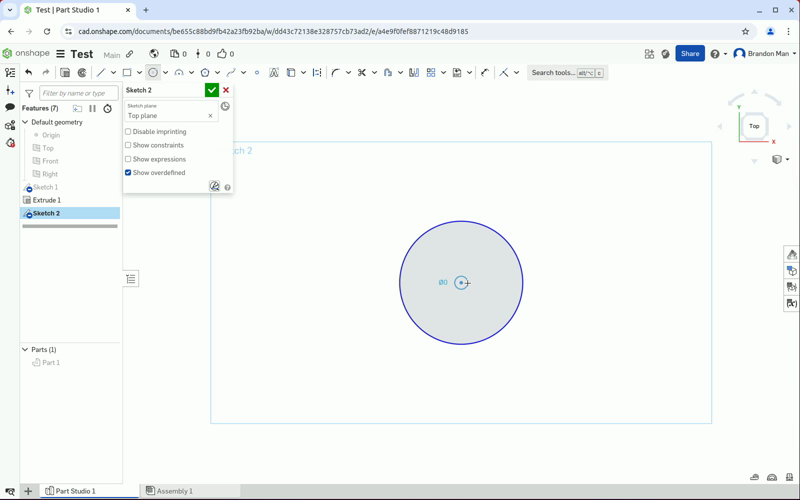
key(esc)
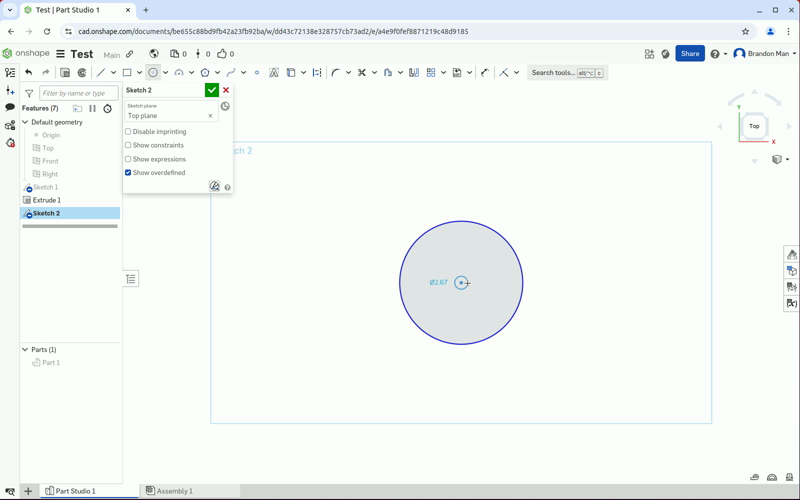
mouse_move(477, 313)
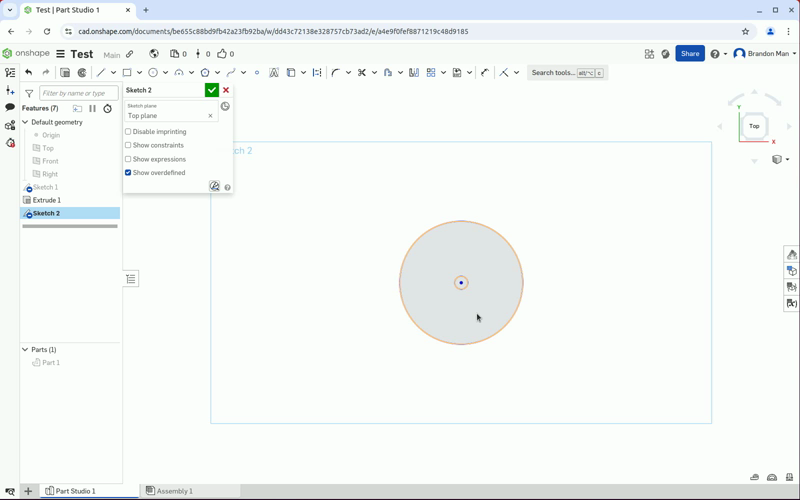
click(477, 313)
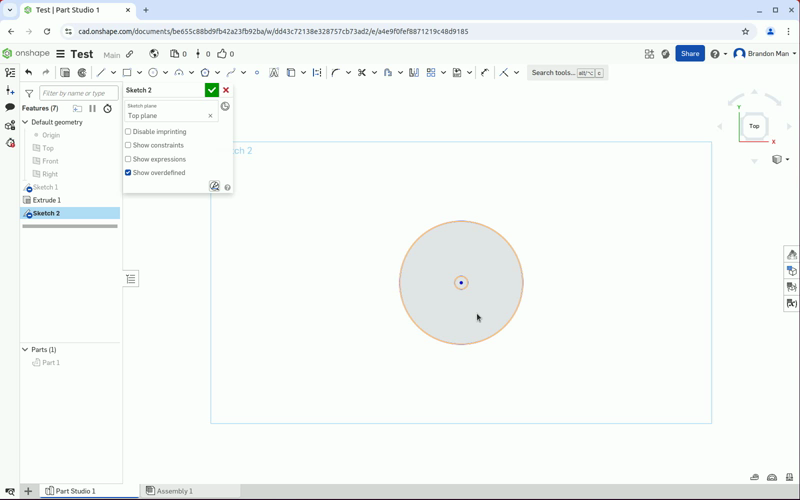
mouse_move(73, 352)
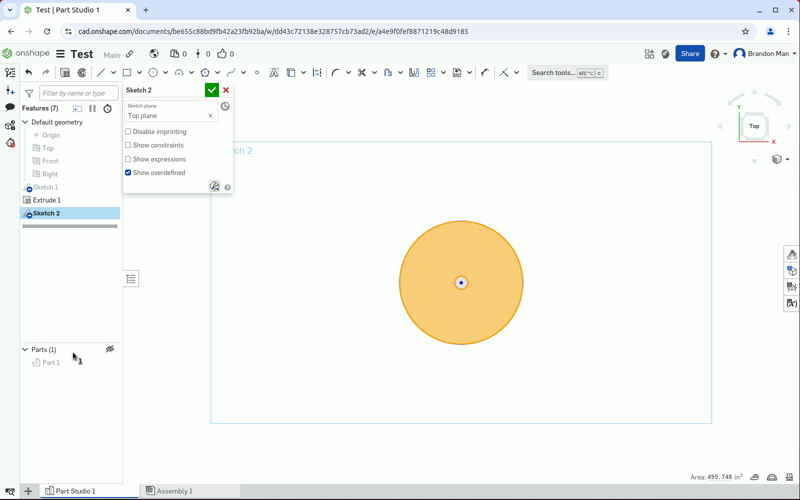
key(shift+y)
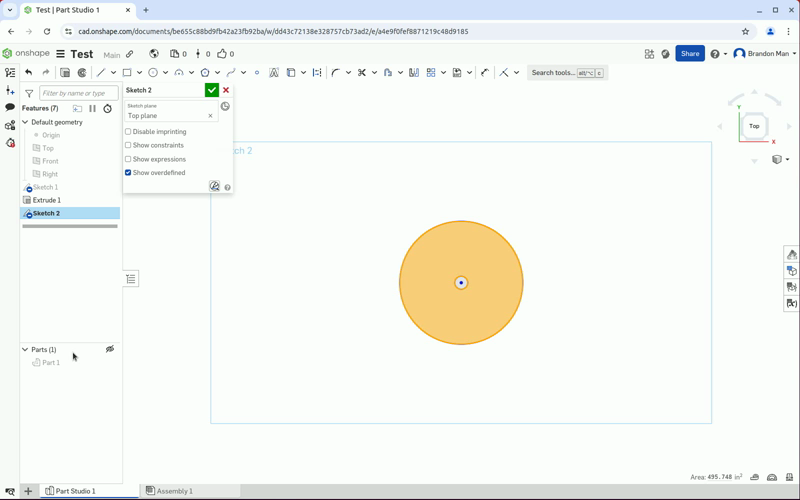
key(shift+e)
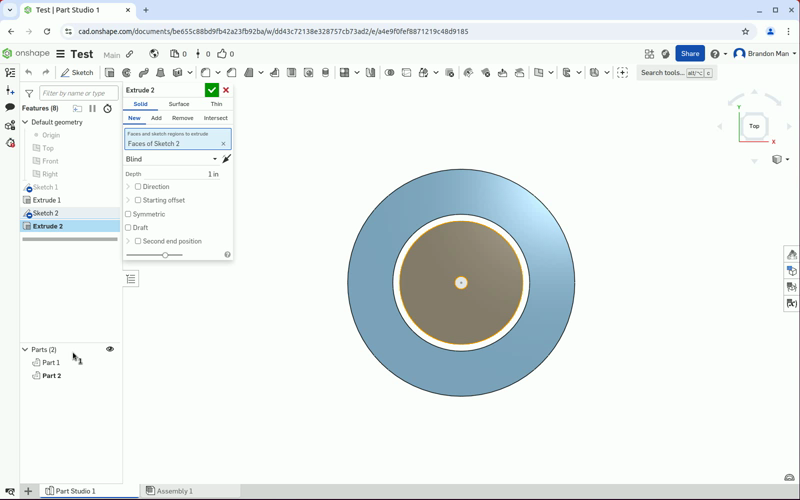
mouse_move(143, 106)
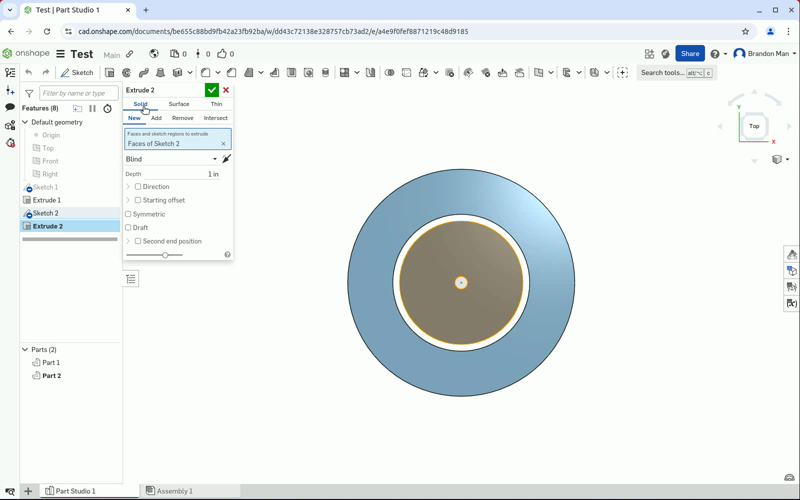
click(143, 106)
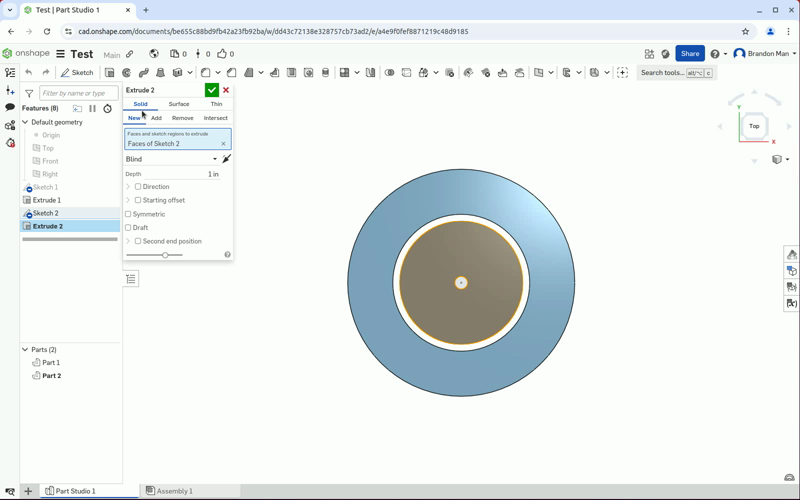
mouse_move(137, 120)
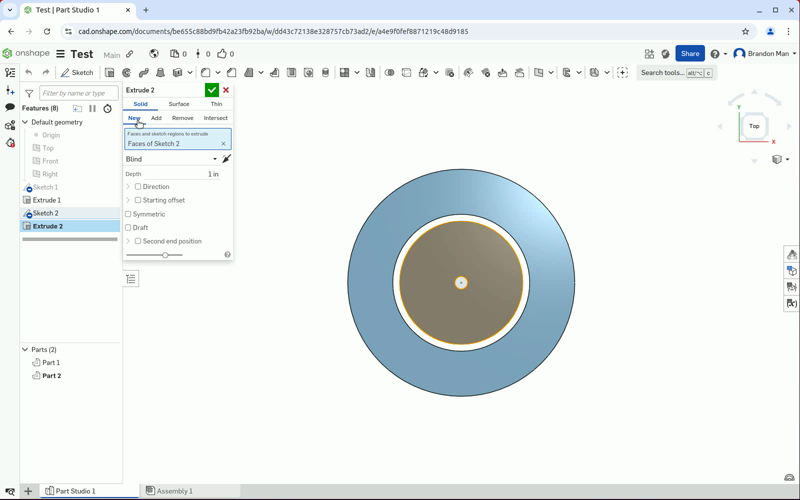
click(137, 120)
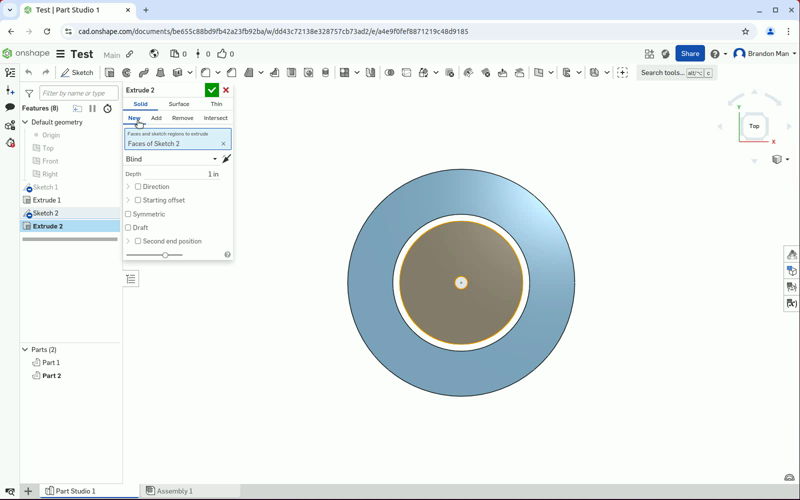
key(tab, 4)
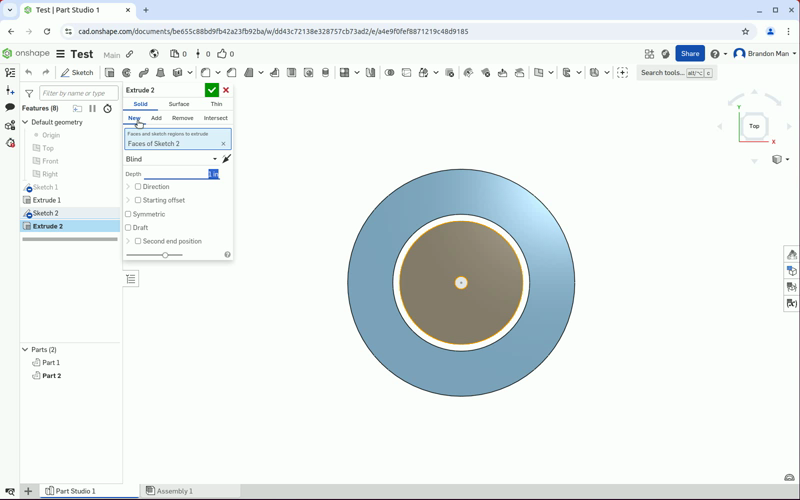
text(1.685)
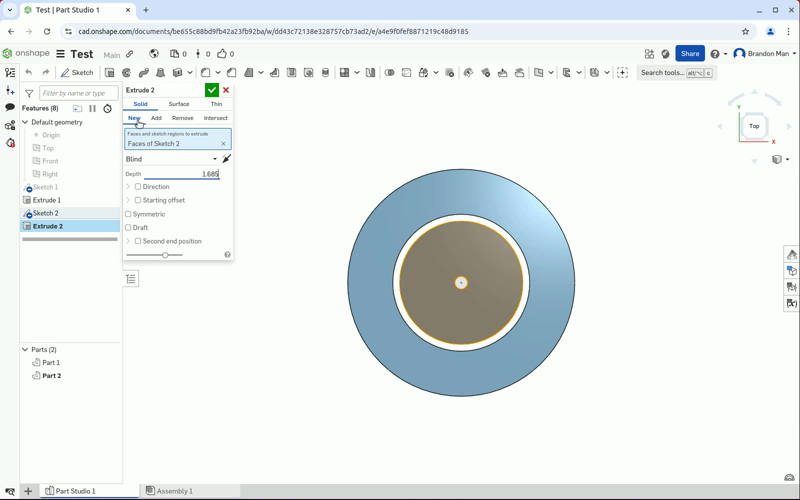
key(enter)
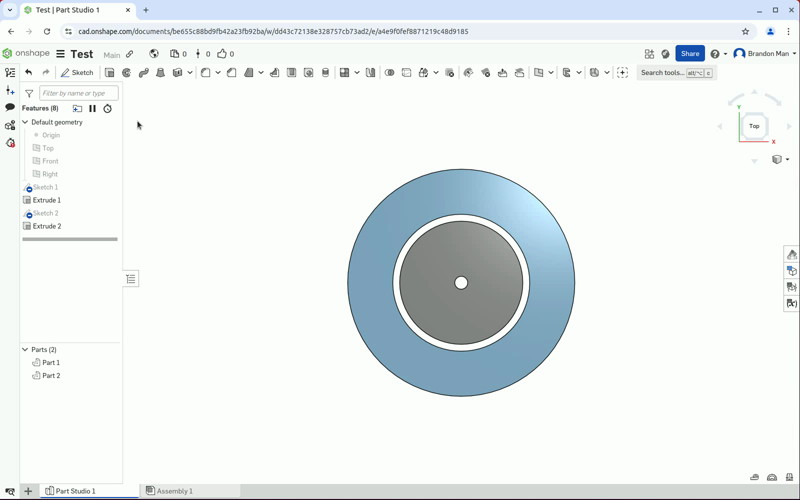
key(shift+h)
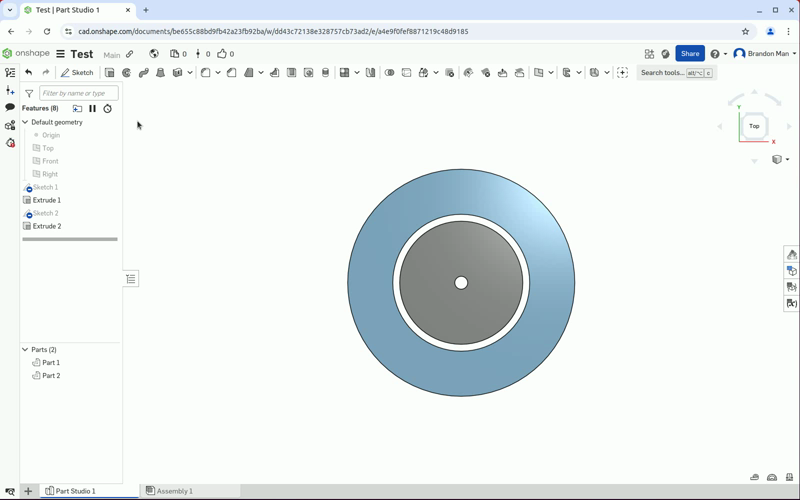
key(shift+h)
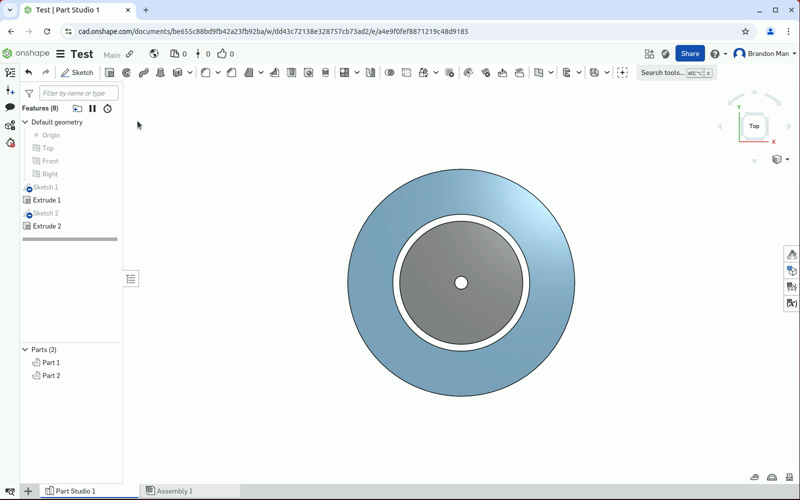
mouse_move(73, 189)
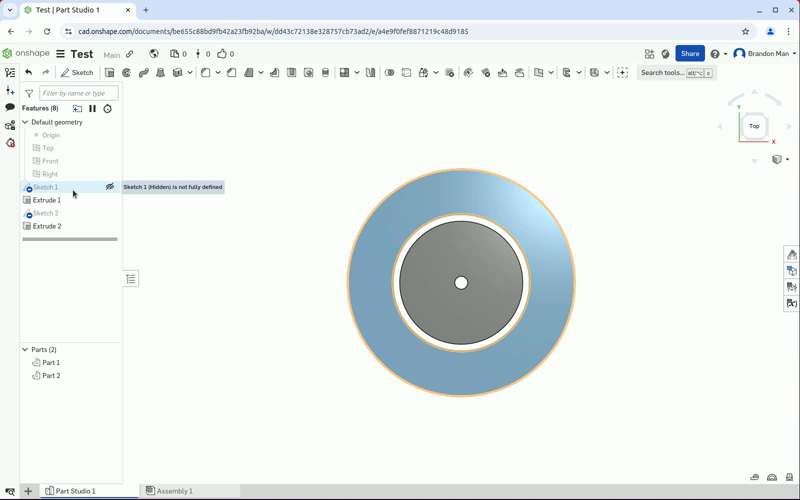
click(73, 189)
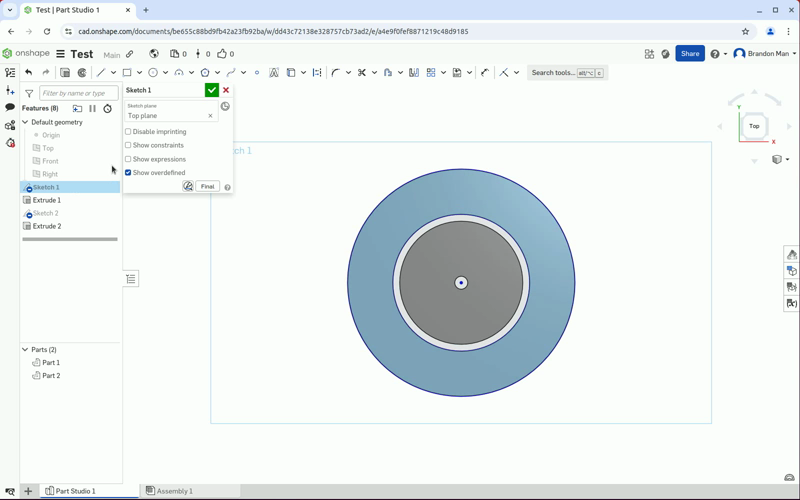
mouse_move(229, 92)
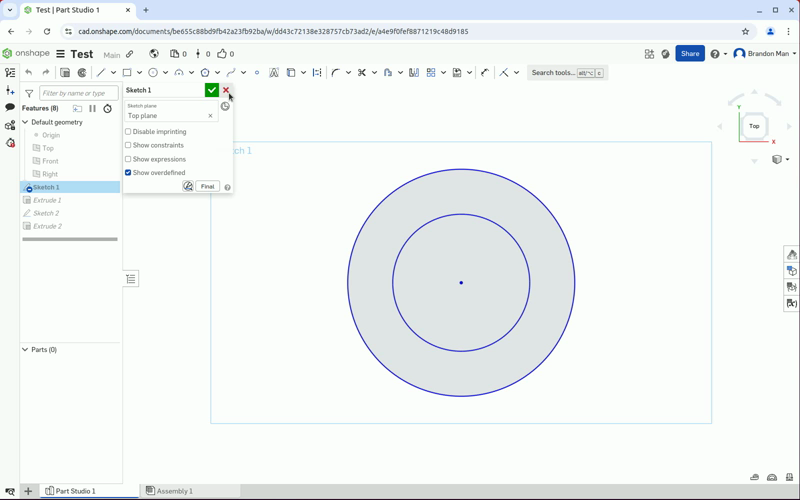
click(229, 92)
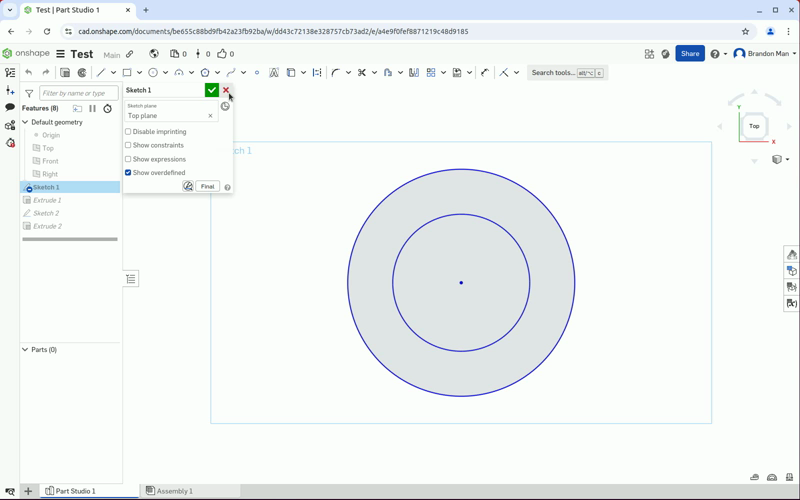
key(shift+s)
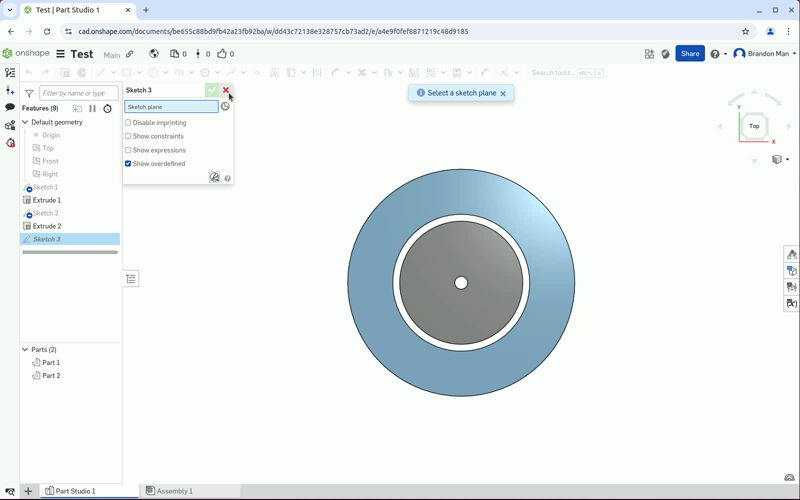
mouse_move(73, 150)
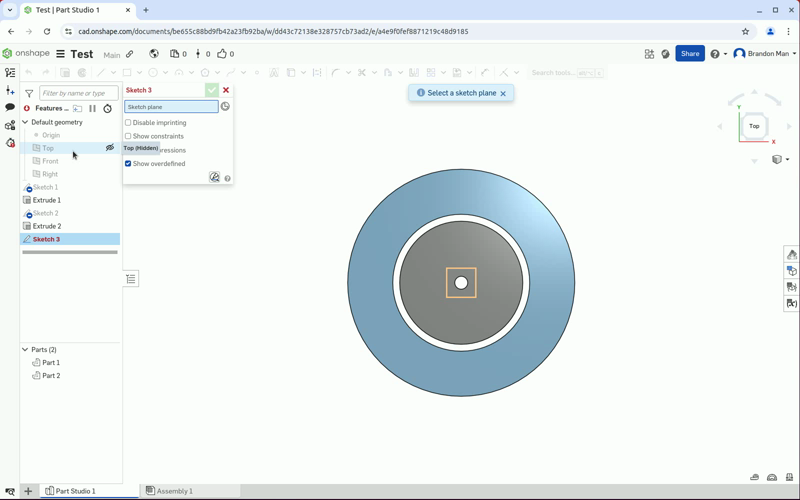
click(73, 150)
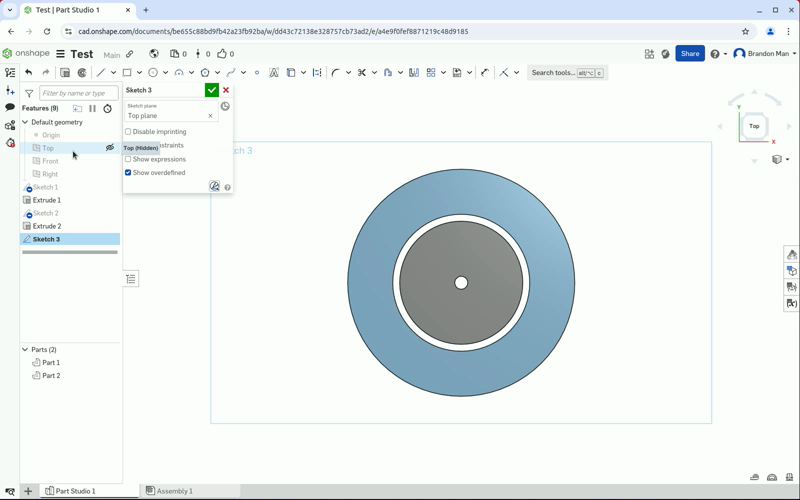
mouse_move(73, 352)
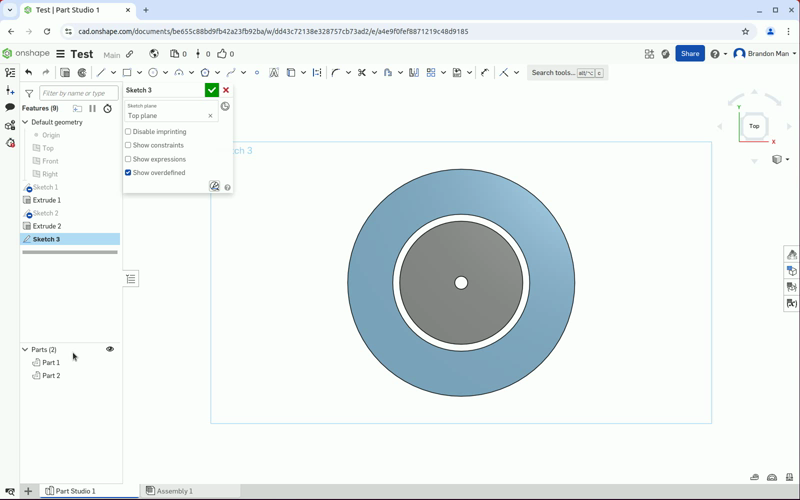
key(y)
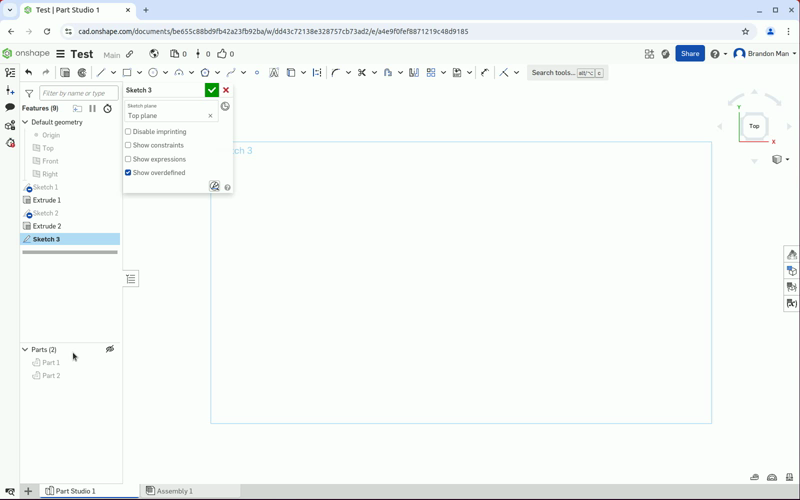
key(c)
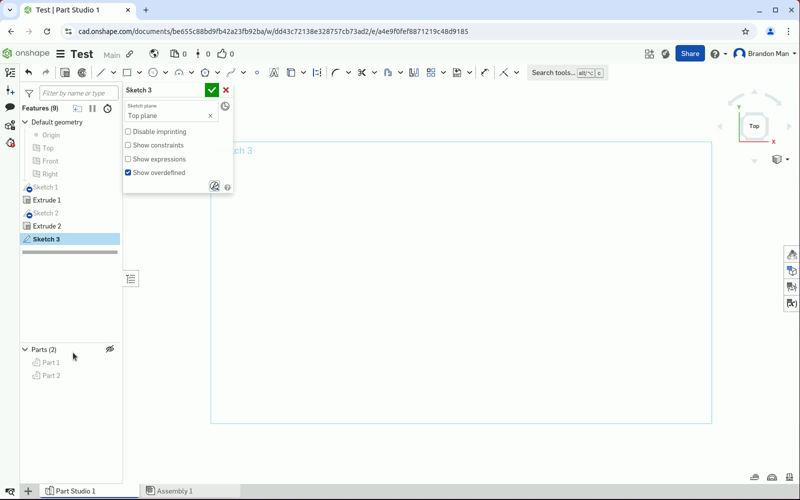
key_down(shift)
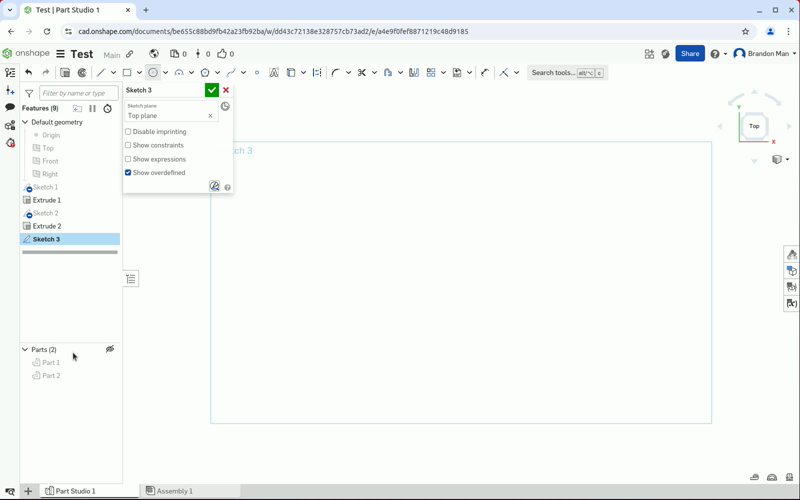
mouse_move(461, 282)
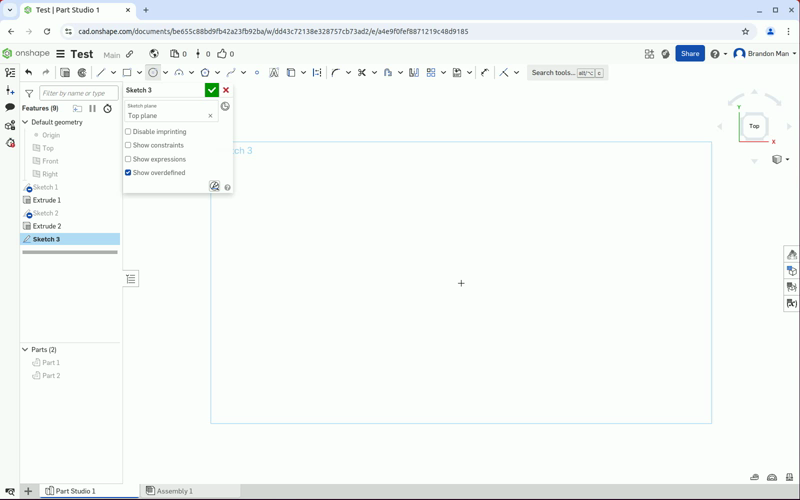
click(461, 282)
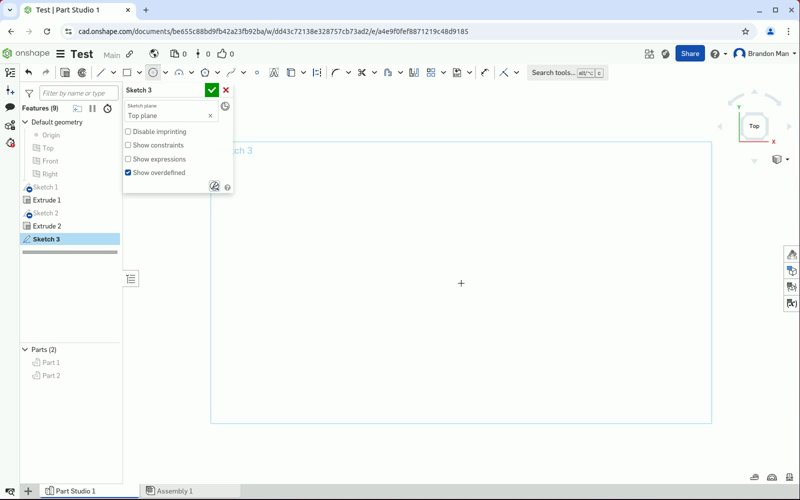
key_up(shift)
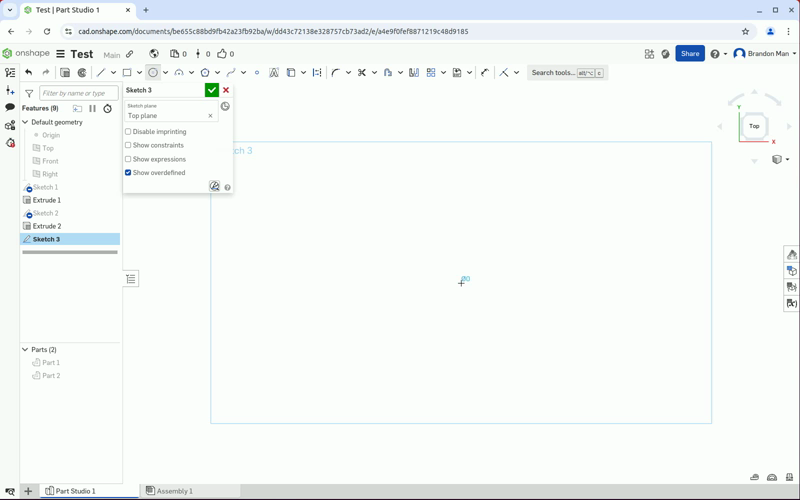
mouse_move(531, 282)
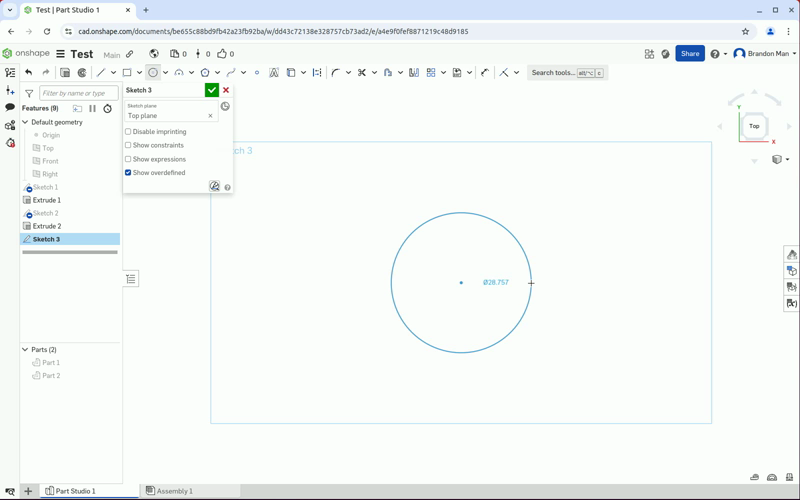
click(531, 282)
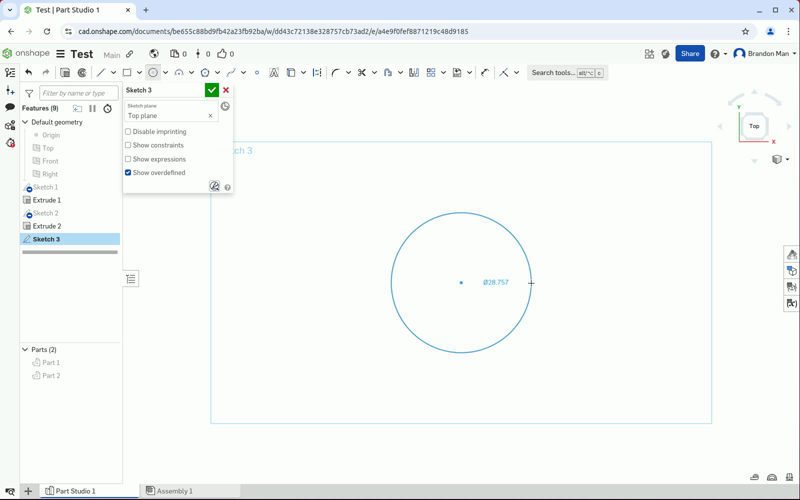
key(esc)
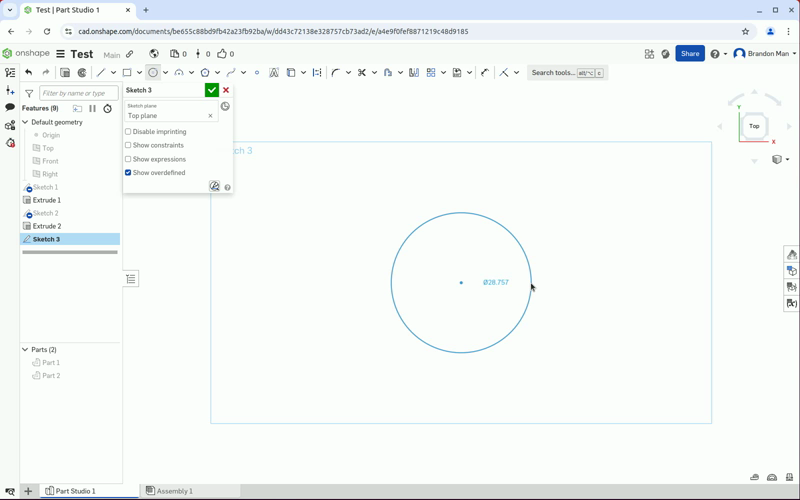
key(c)
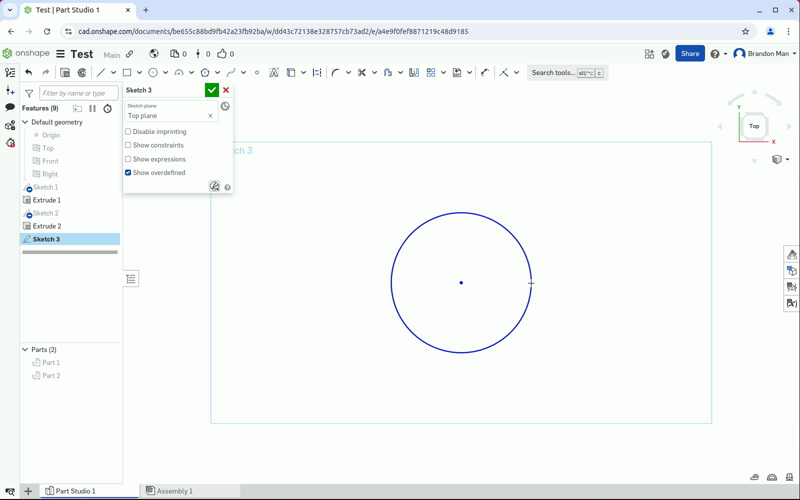
key_down(shift)
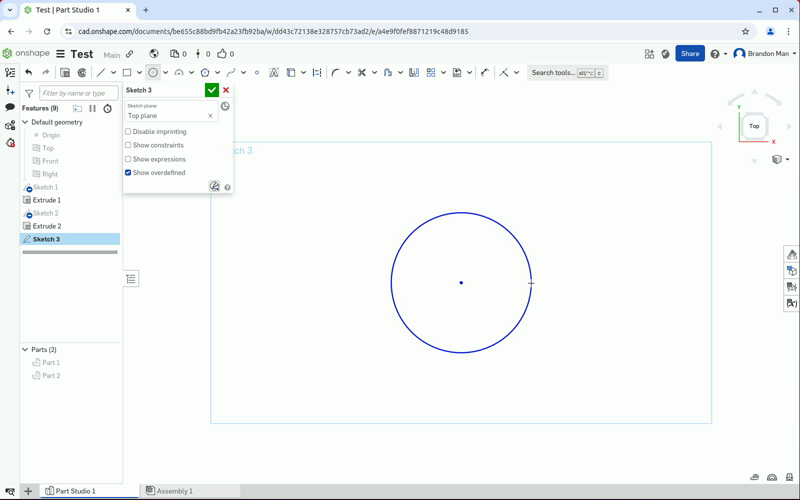
mouse_move(461, 282)
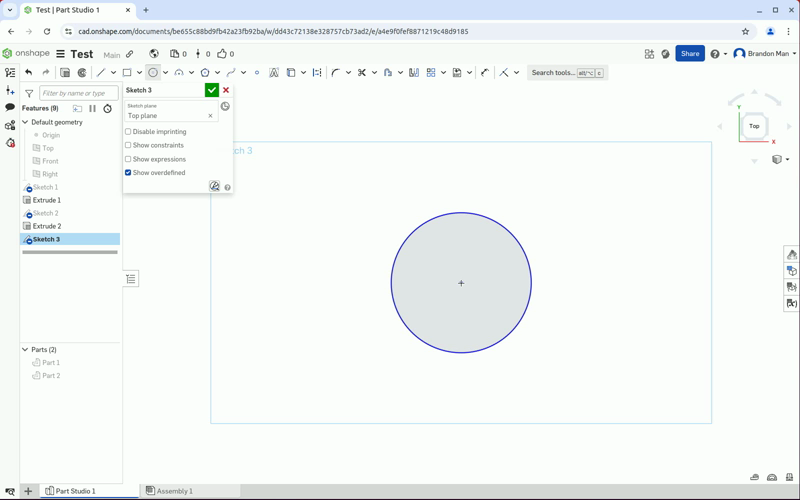
click(461, 282)
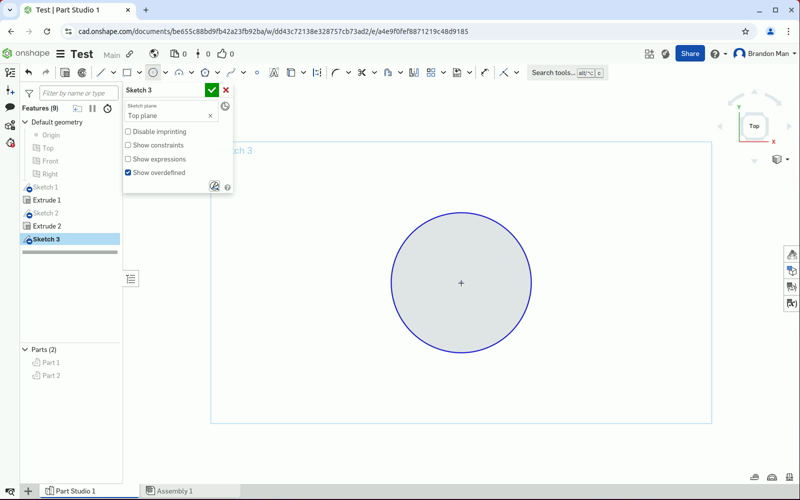
key_up(shift)
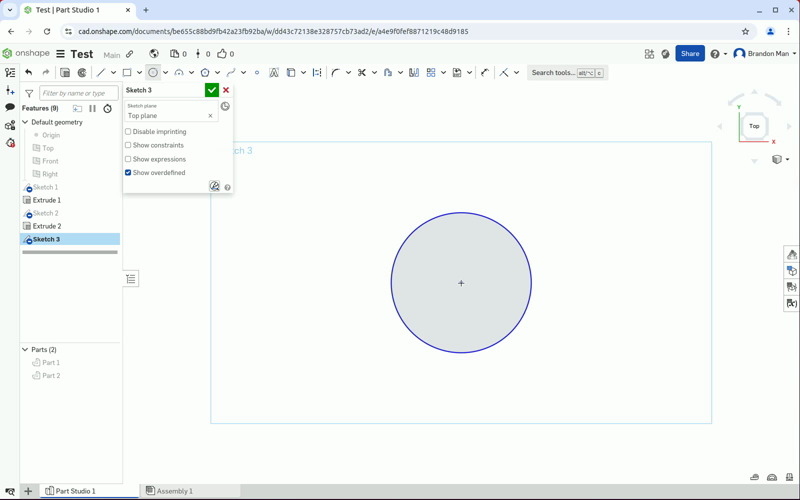
mouse_move(523, 282)
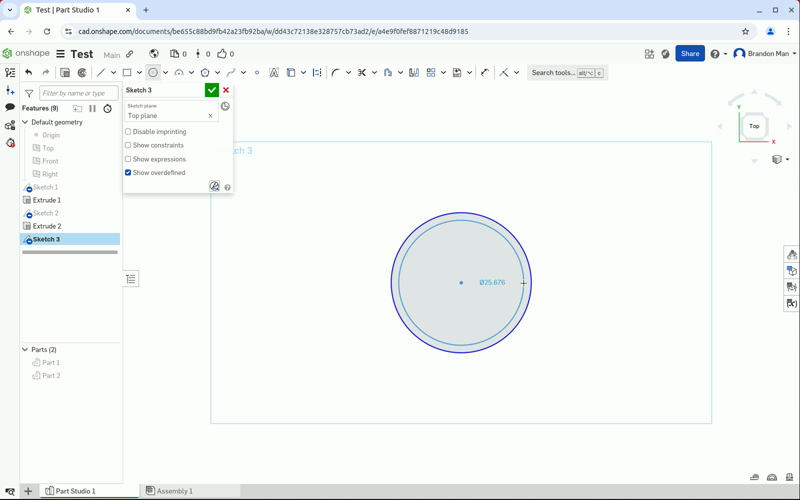
click(523, 282)
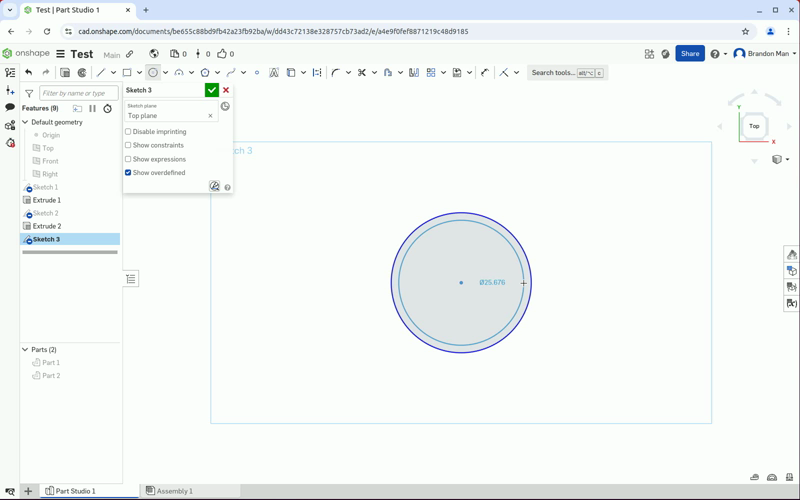
key(esc)
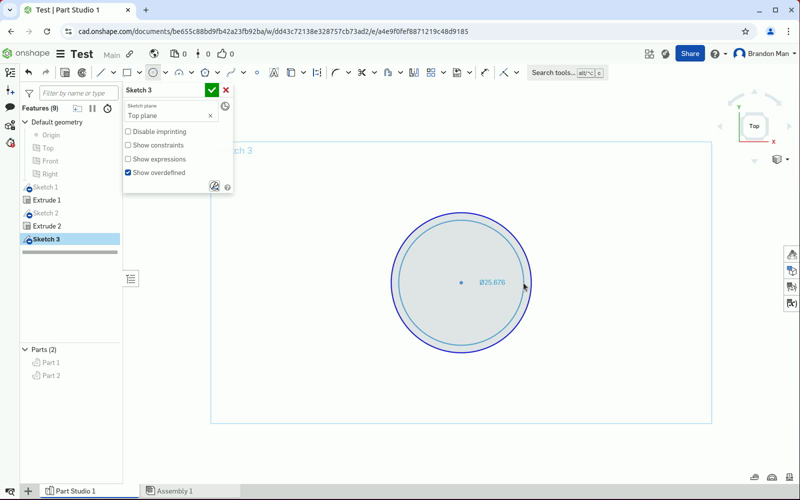
mouse_move(411, 326)
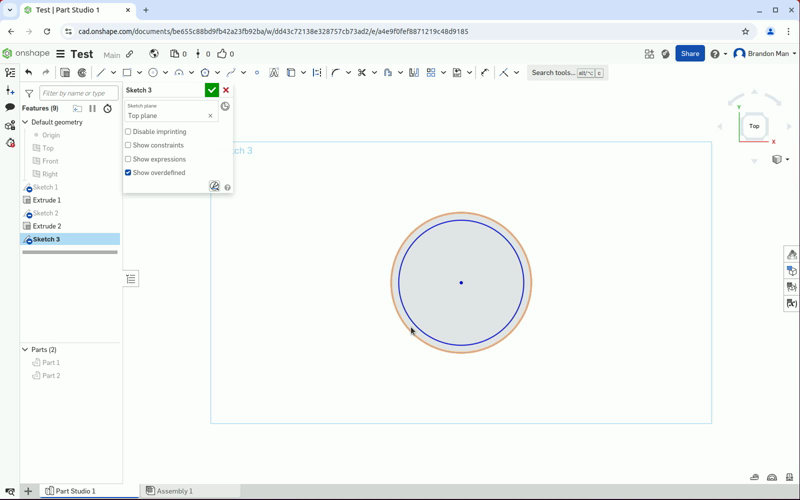
click(411, 326)
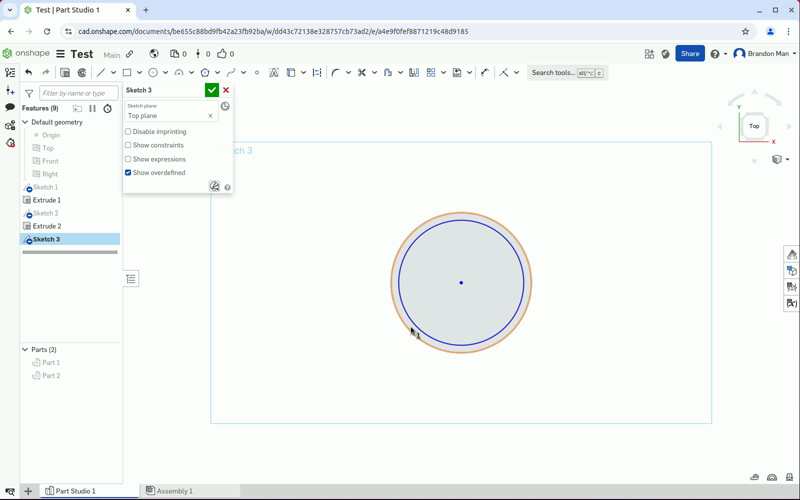
mouse_move(73, 352)
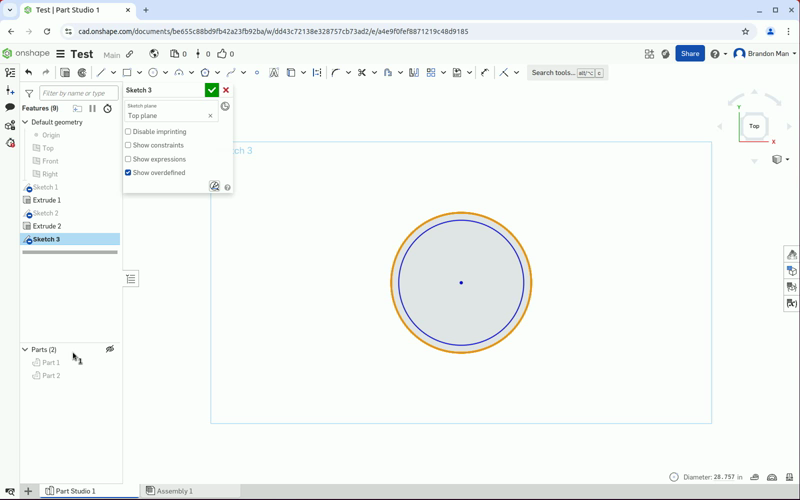
key(shift+y)
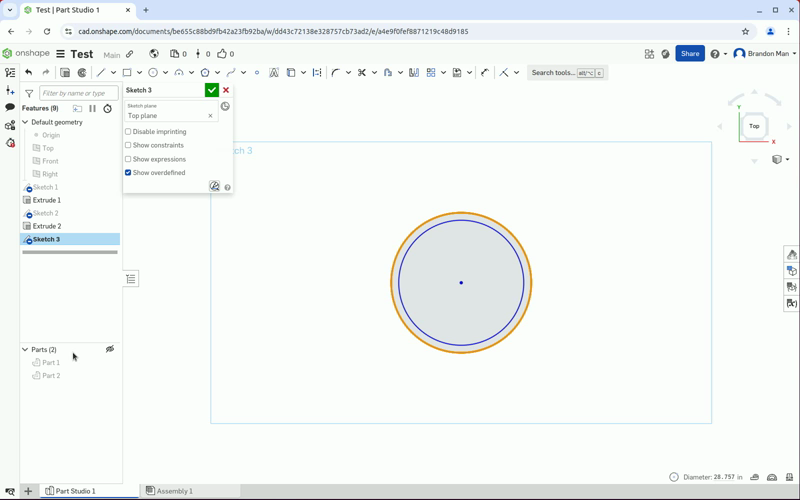
key(shift+e)
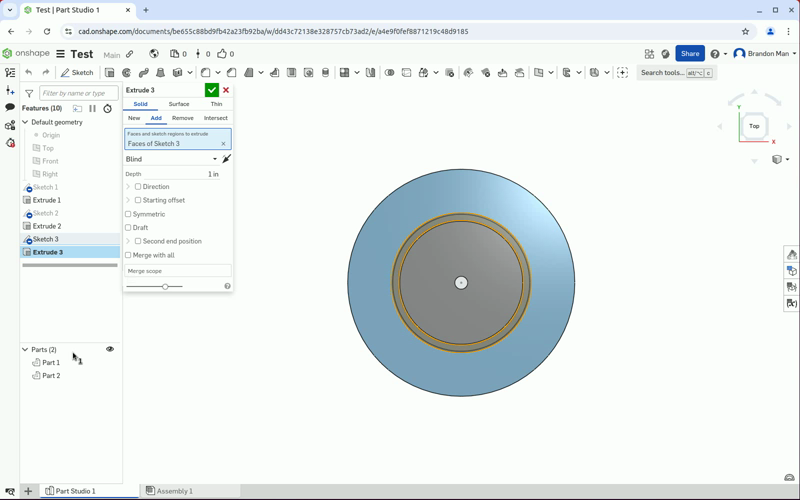
mouse_move(143, 106)
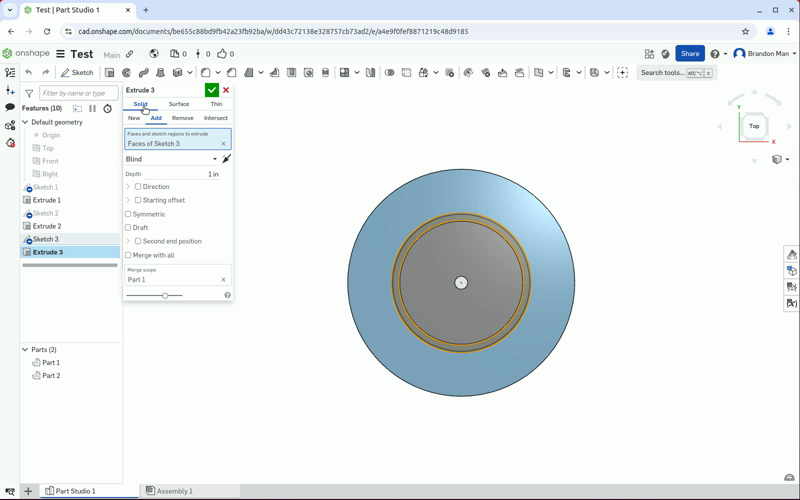
click(143, 106)
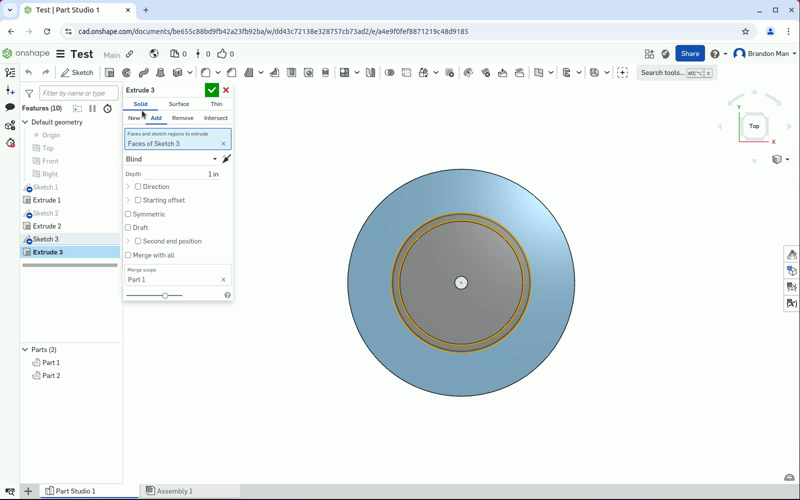
mouse_move(137, 120)
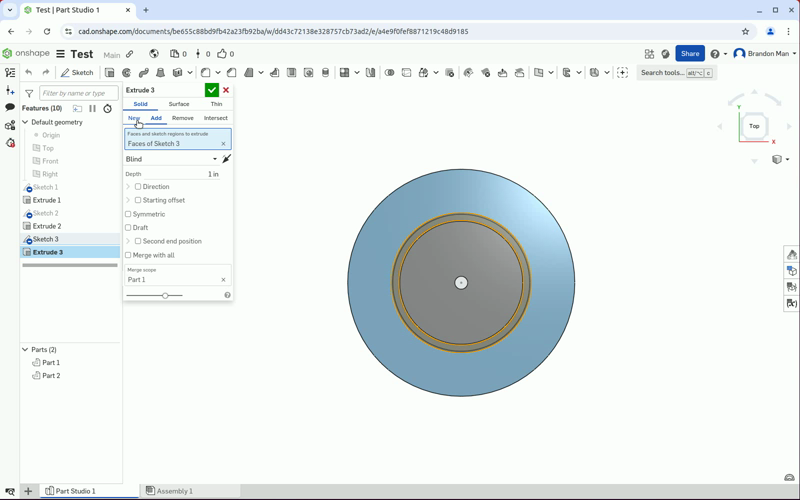
click(137, 120)
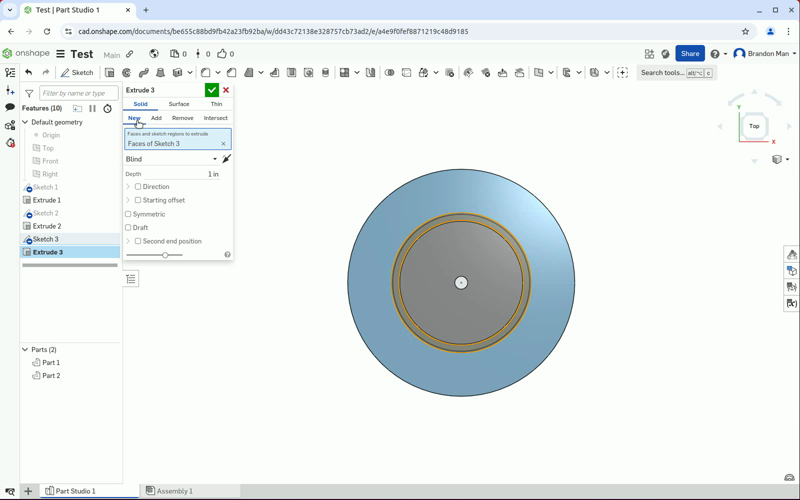
key(tab, 4)
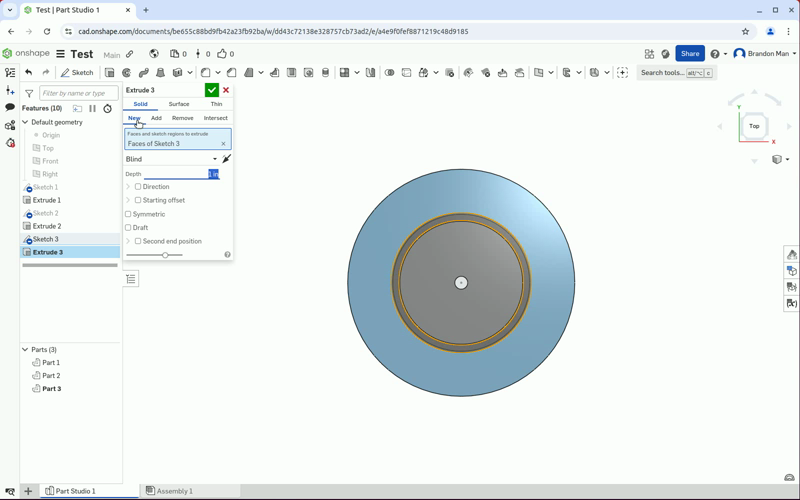
text(1.685)
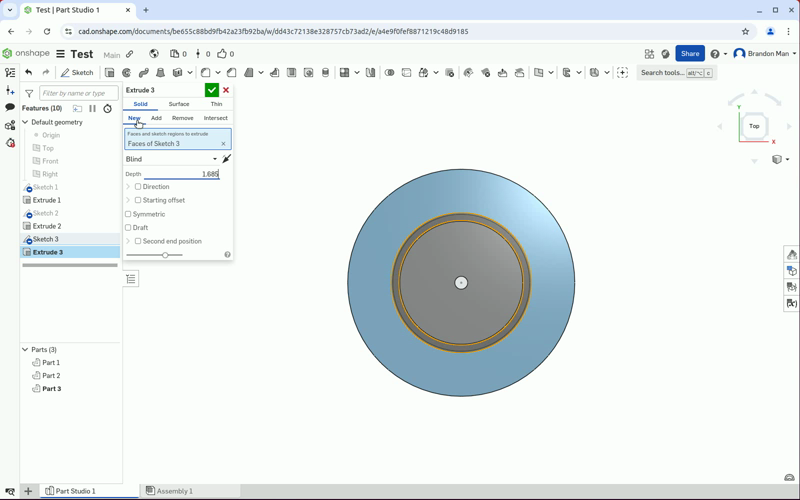
key(enter)
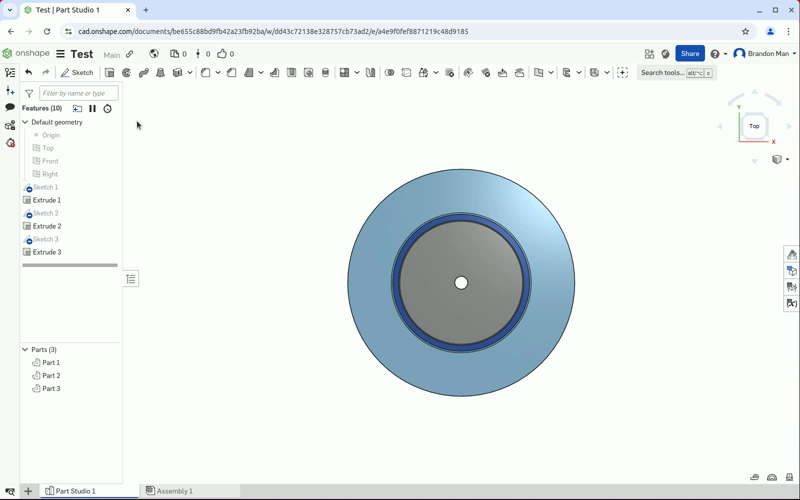
key(shift+h)
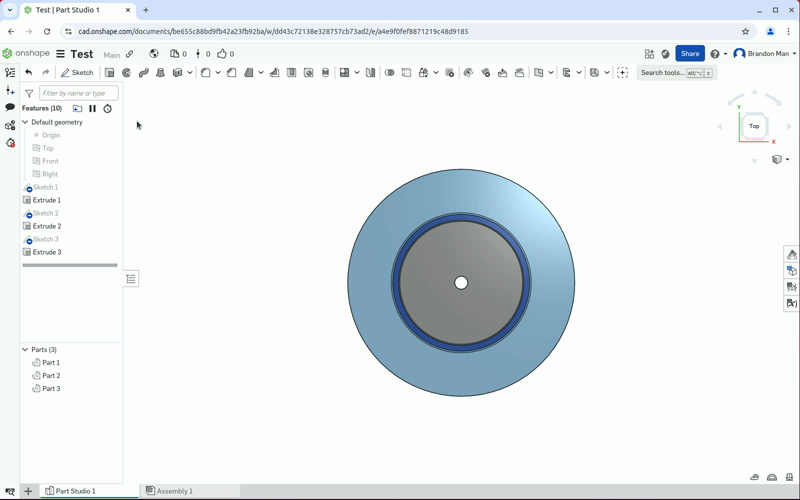
key(shift+h)
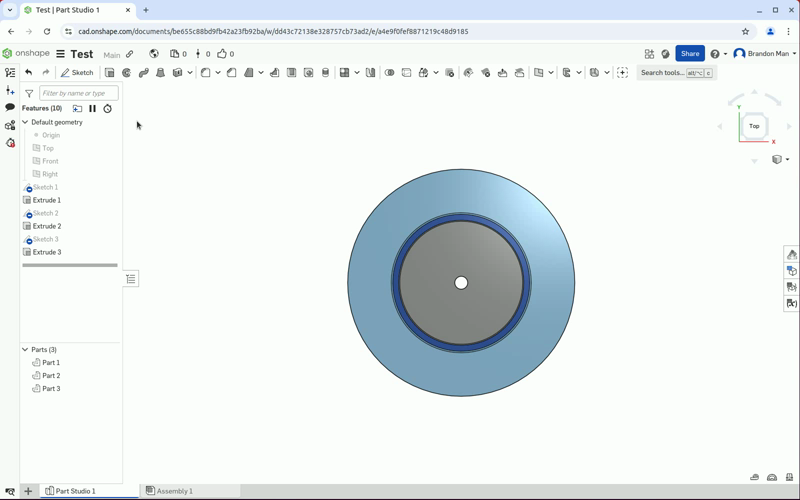
mouse_move(73, 189)
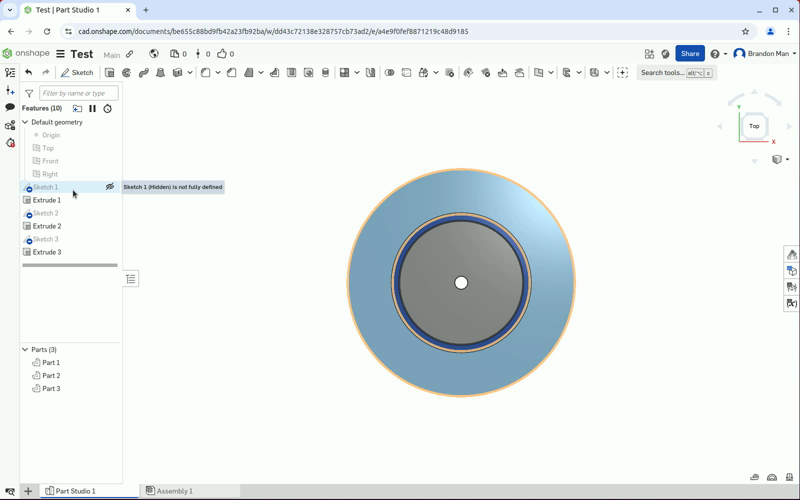
click(73, 189)
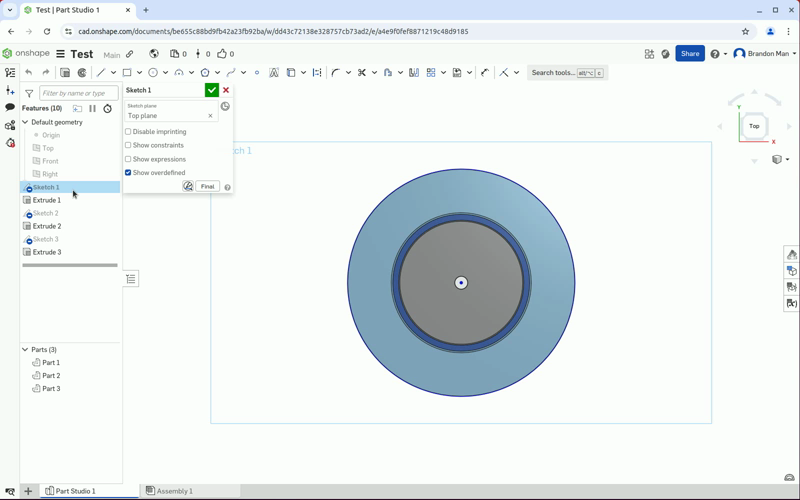
mouse_move(229, 92)
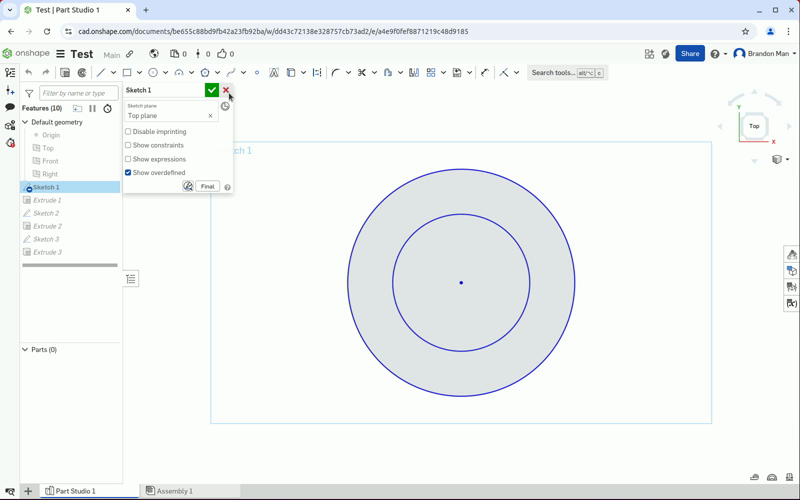
click(229, 92)
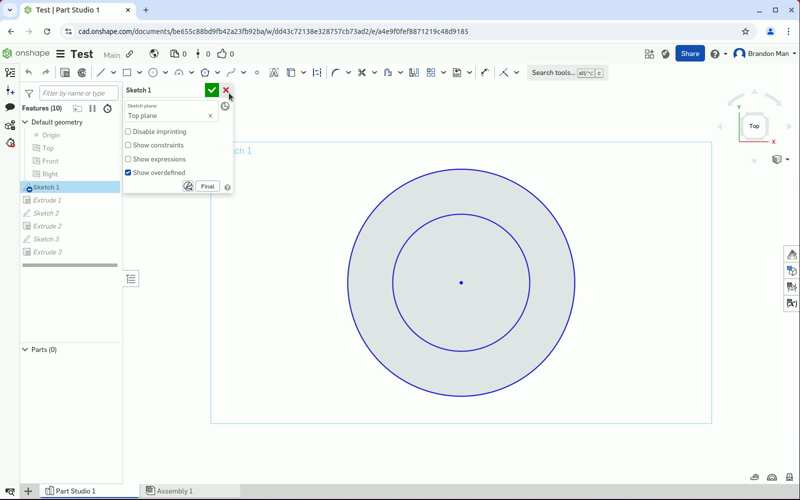
key(shift+s)
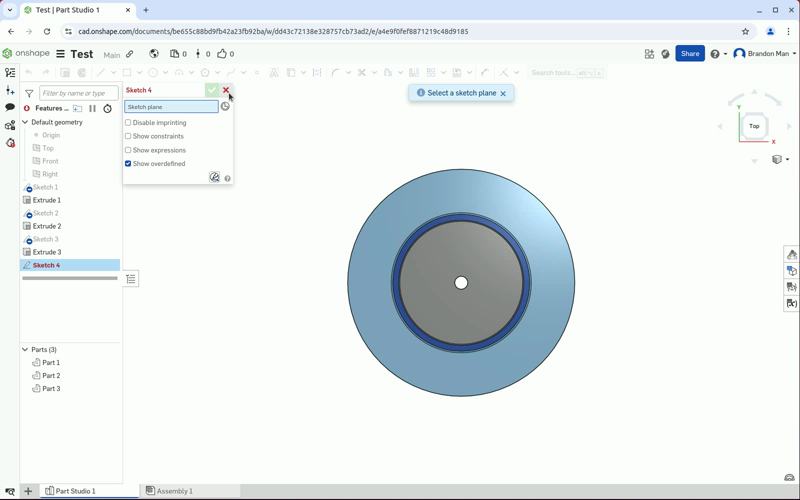
mouse_move(73, 150)
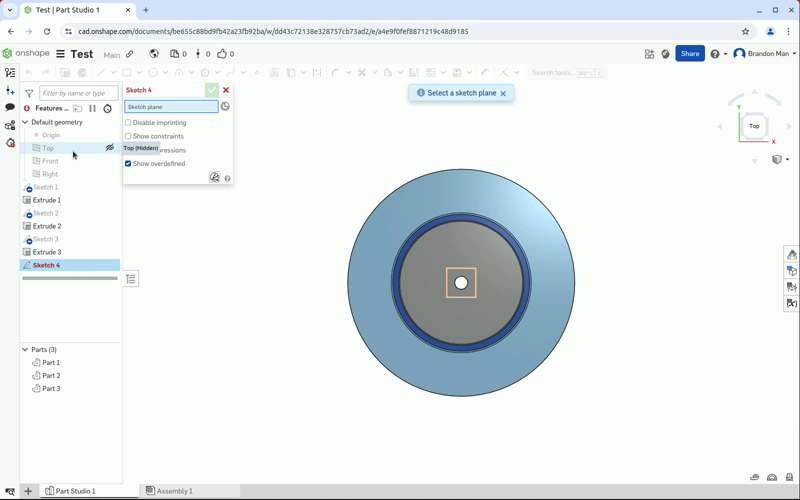
click(73, 150)
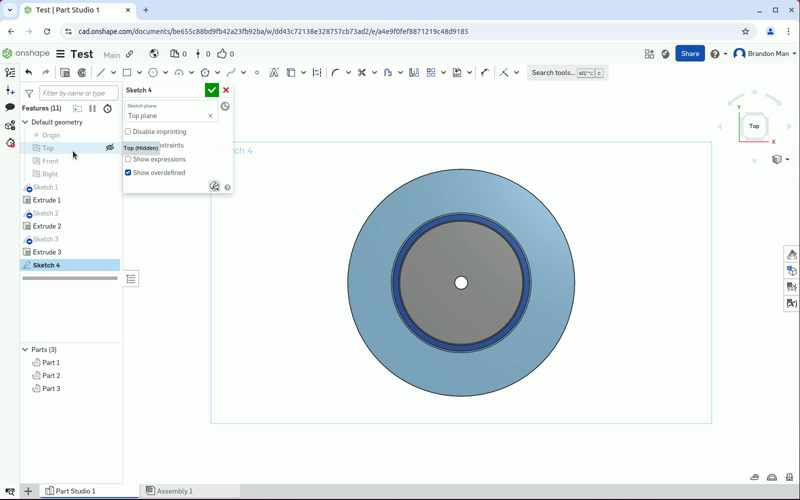
mouse_move(73, 352)
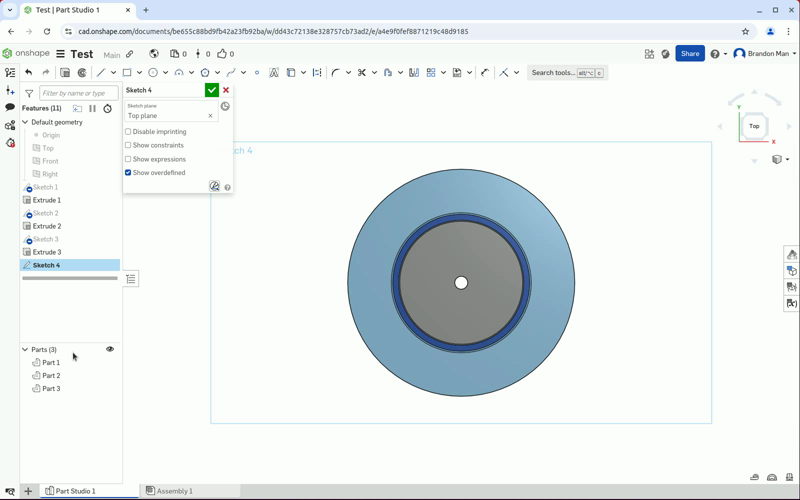
key(y)
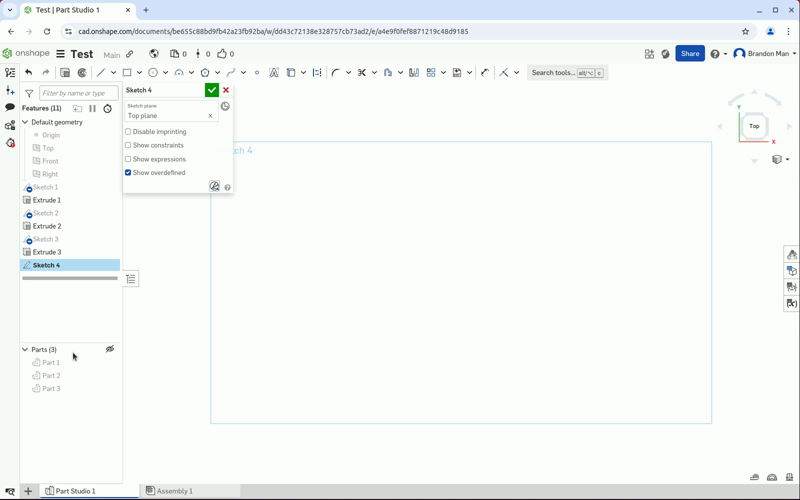
key(c)
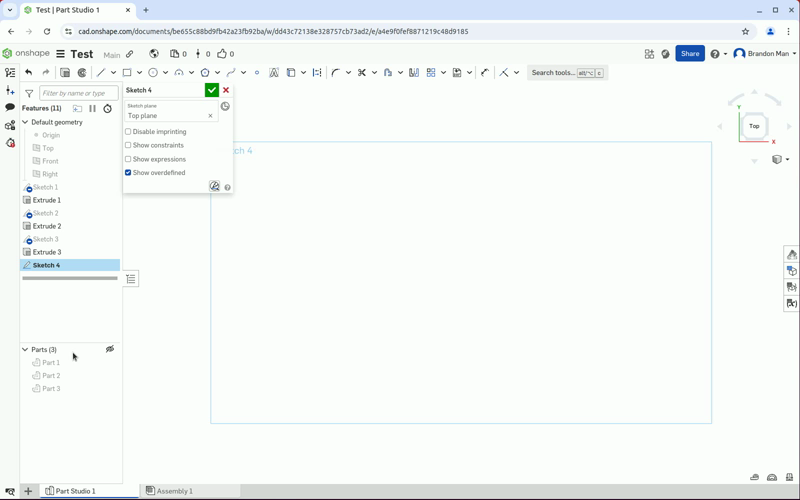
key_down(shift)
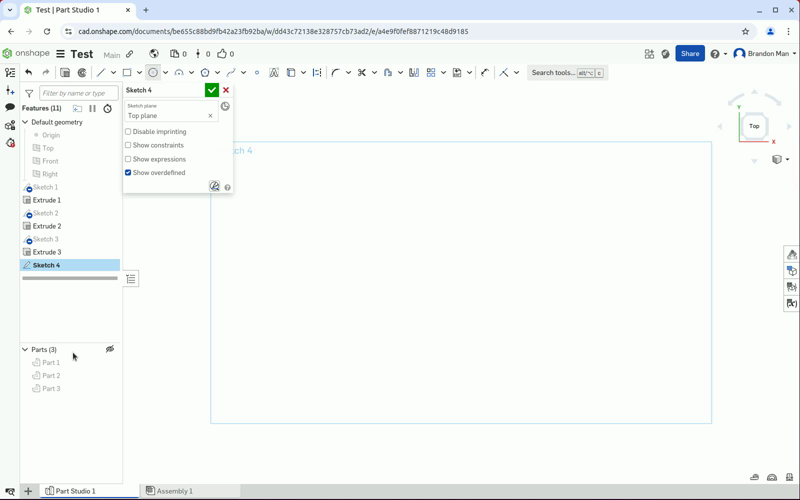
mouse_move(461, 282)
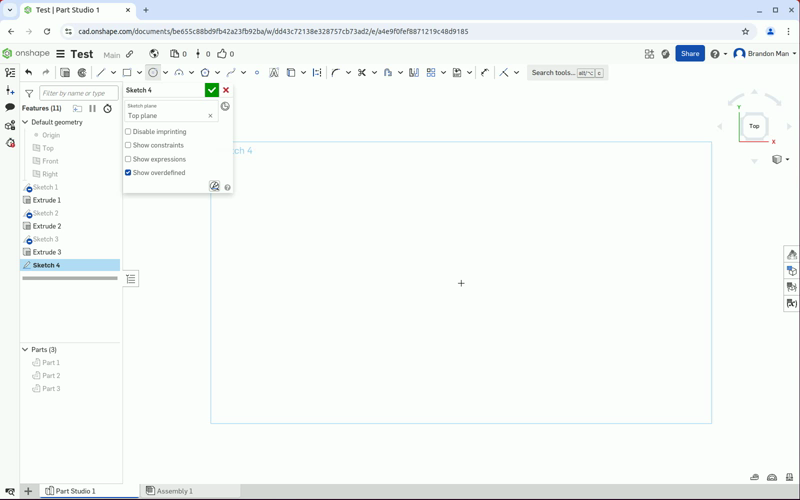
click(461, 282)
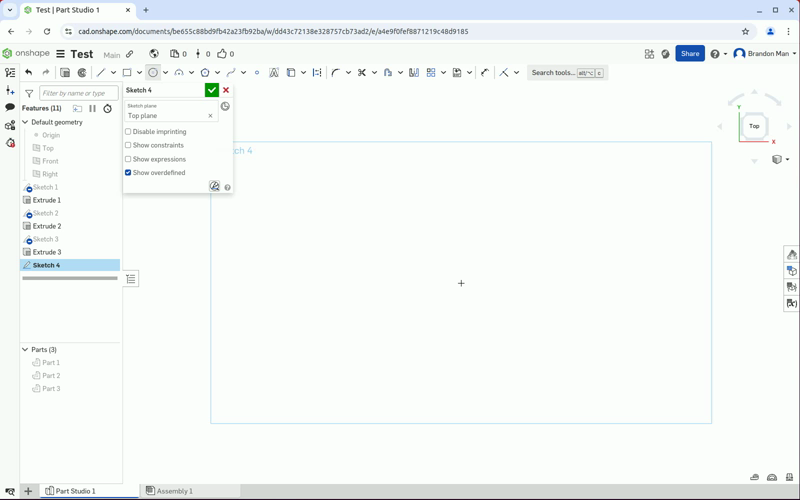
key_up(shift)
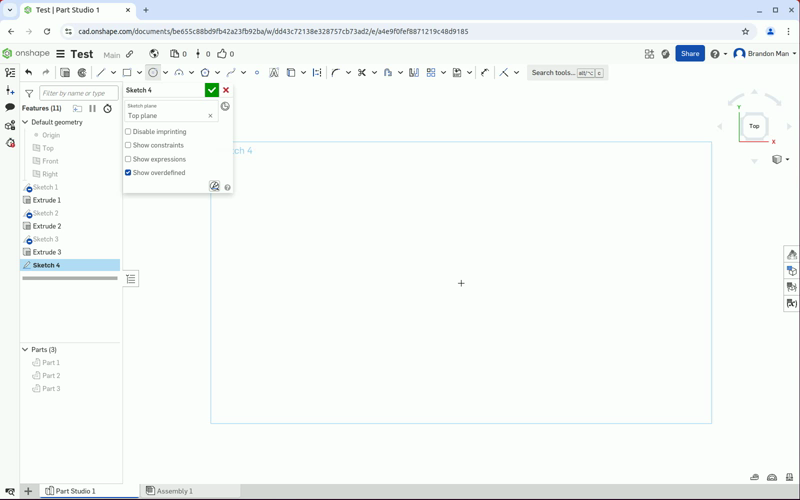
mouse_move(531, 282)
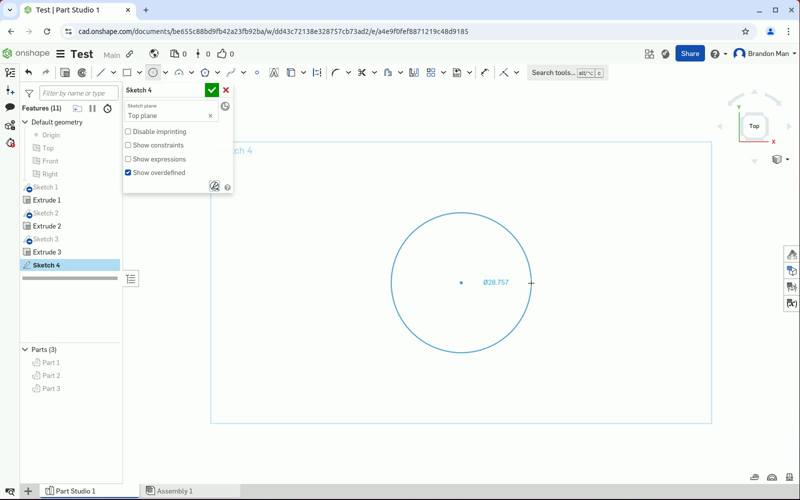
click(531, 282)
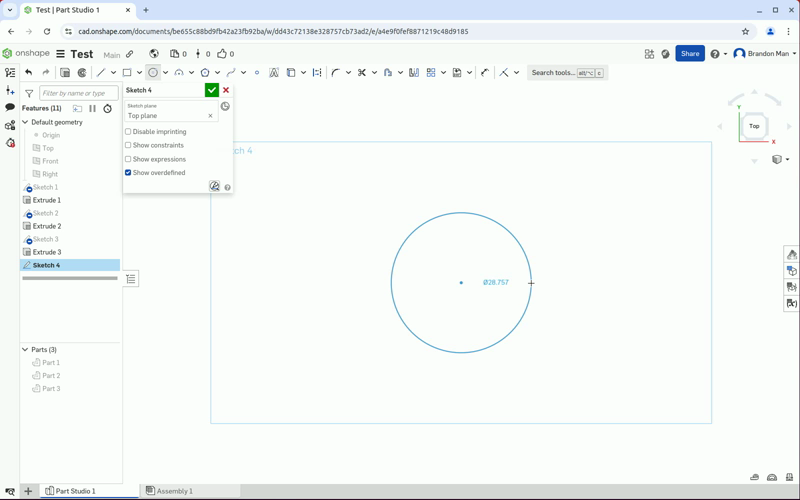
key(esc)
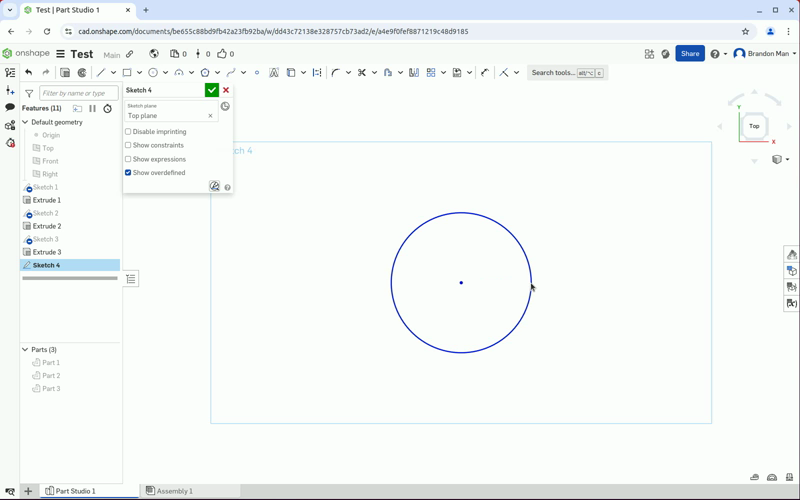
key(c)
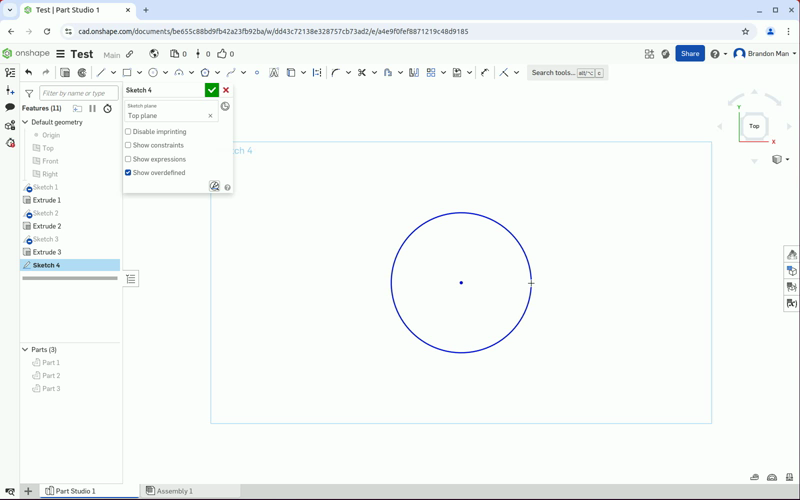
key_down(shift)
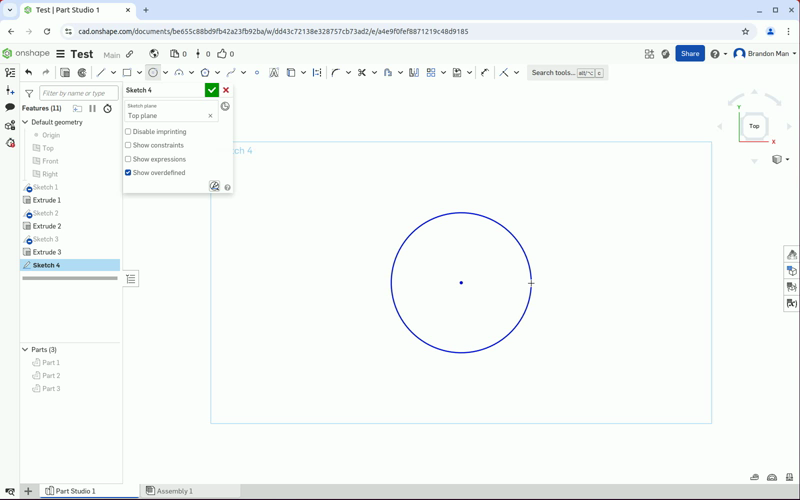
mouse_move(461, 282)
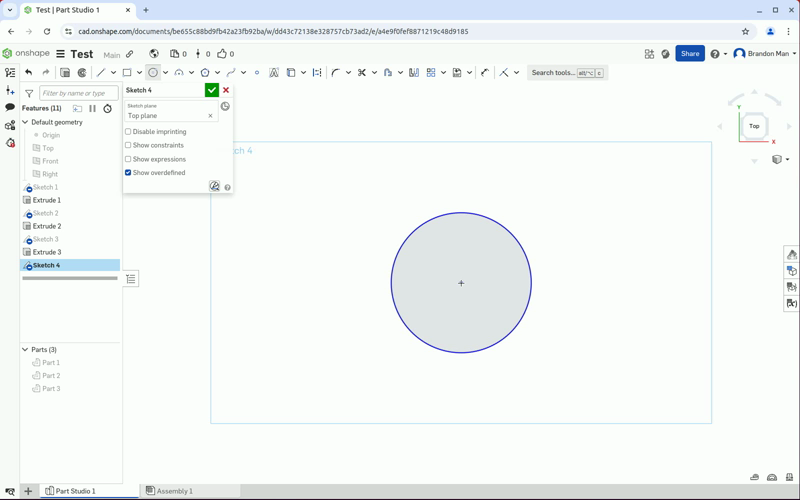
click(461, 282)
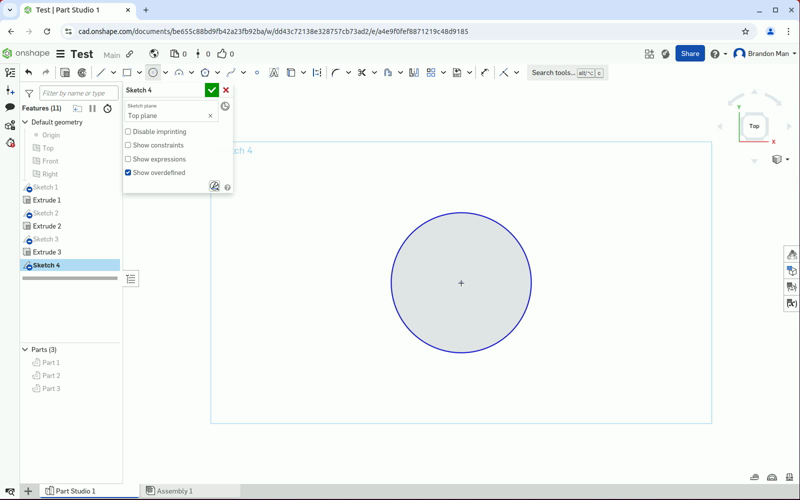
key_up(shift)
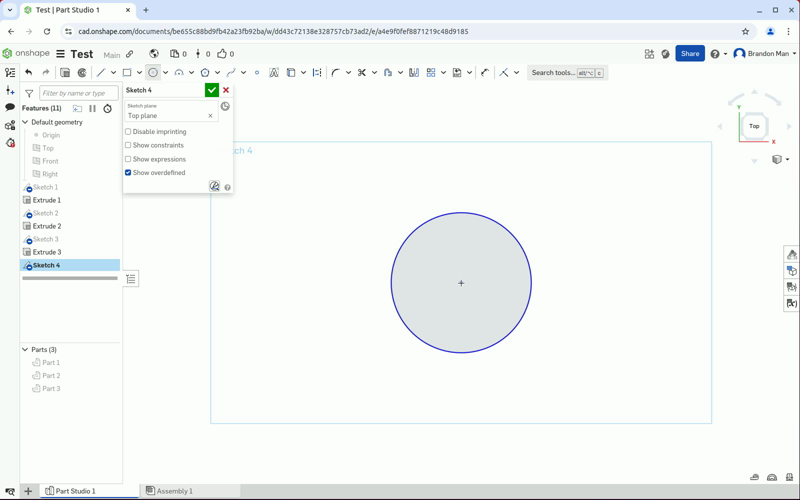
mouse_move(523, 282)
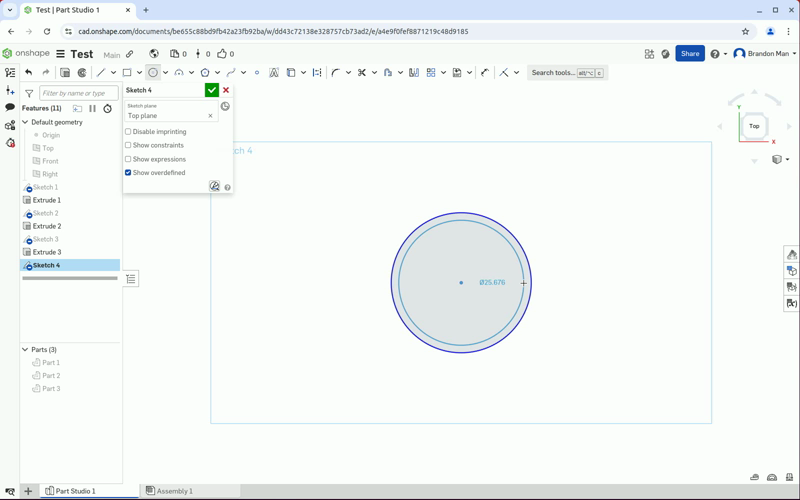
click(523, 282)
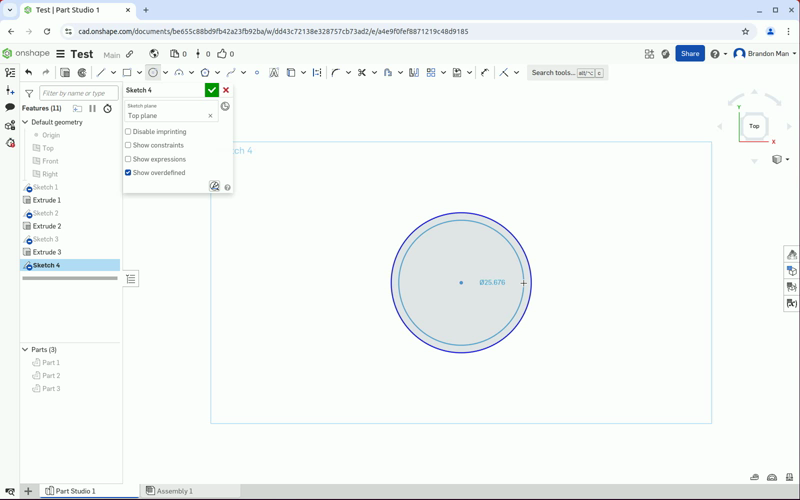
key(esc)
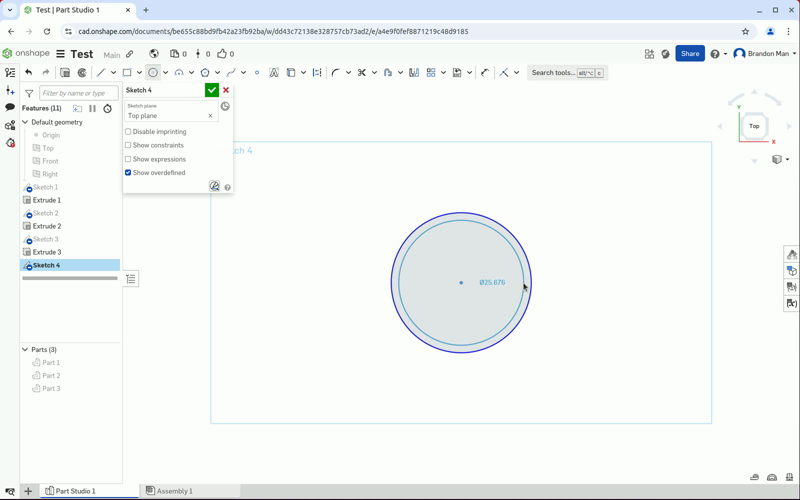
mouse_move(442, 344)
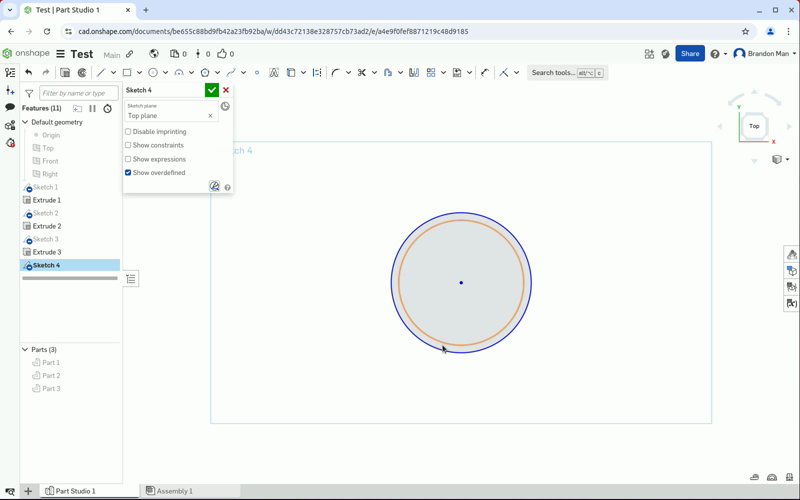
click(442, 344)
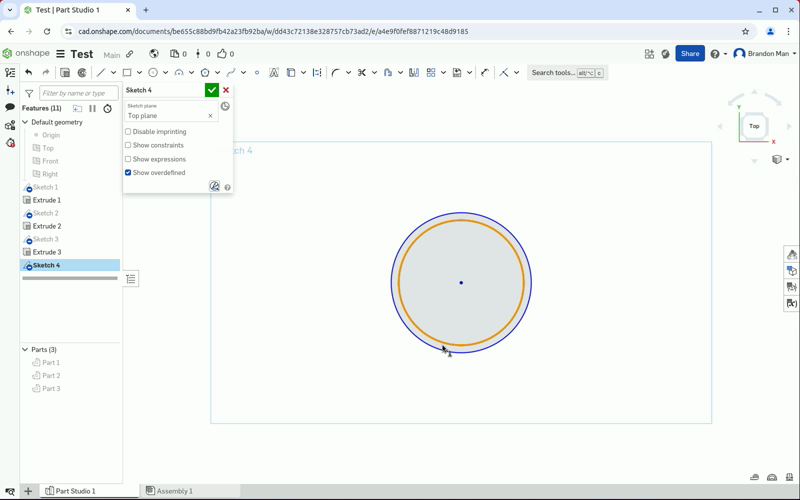
mouse_move(73, 352)
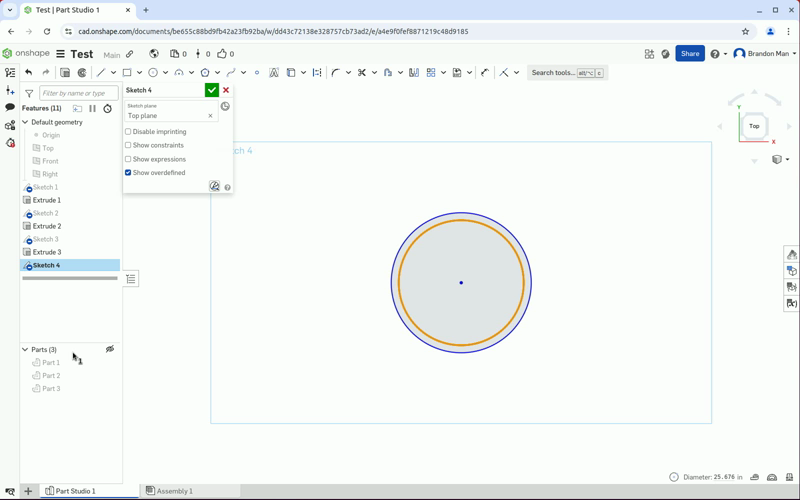
key(shift+y)
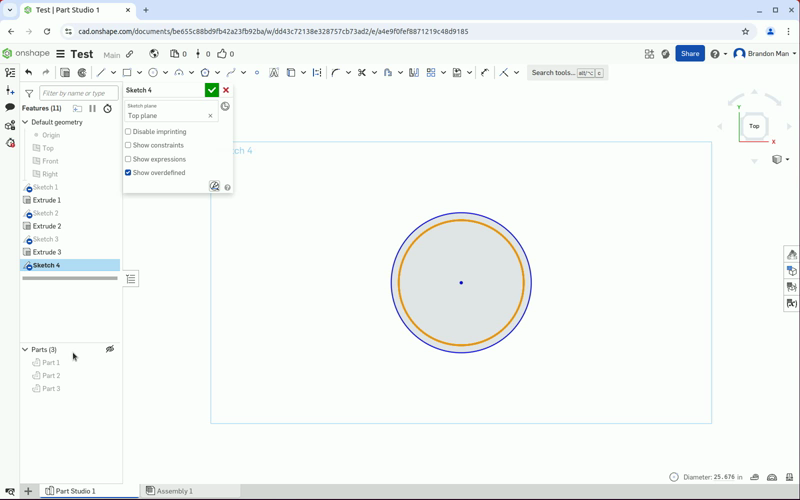
key(shift+e)
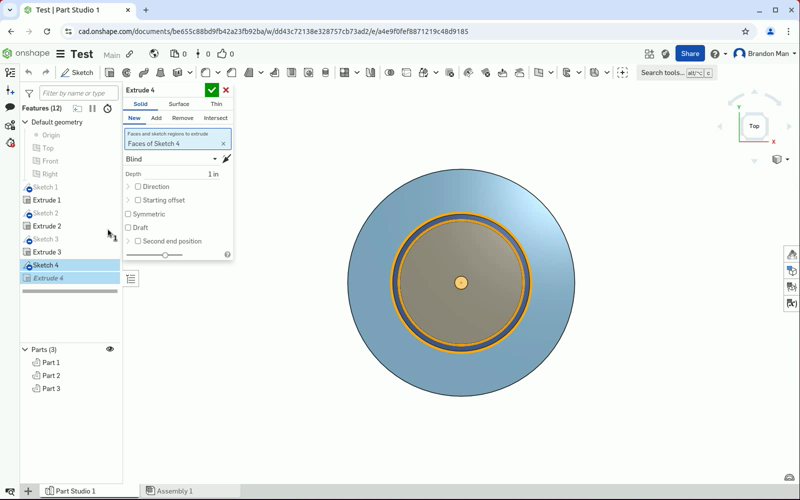
mouse_move(143, 106)
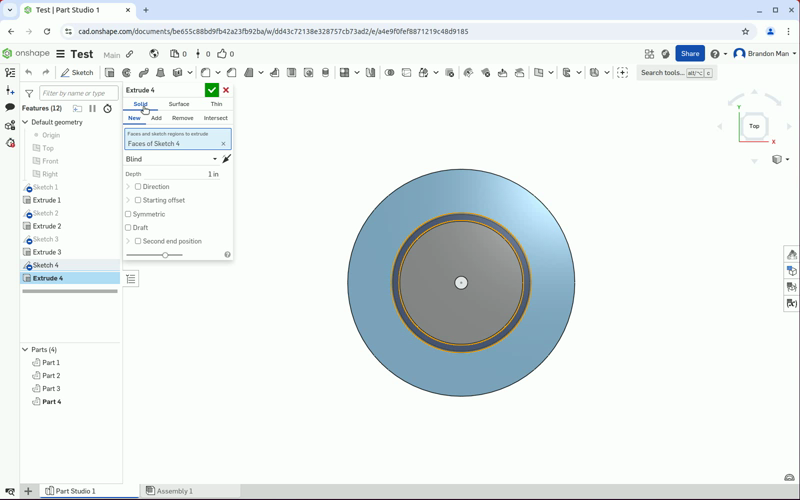
click(143, 106)
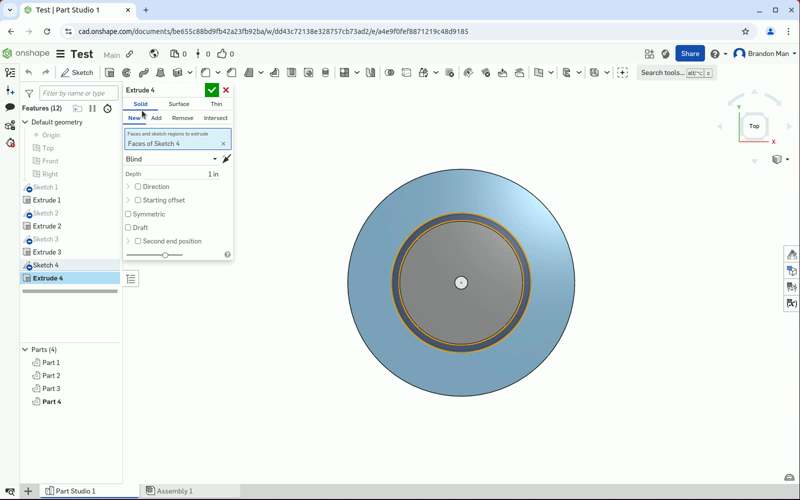
mouse_move(137, 120)
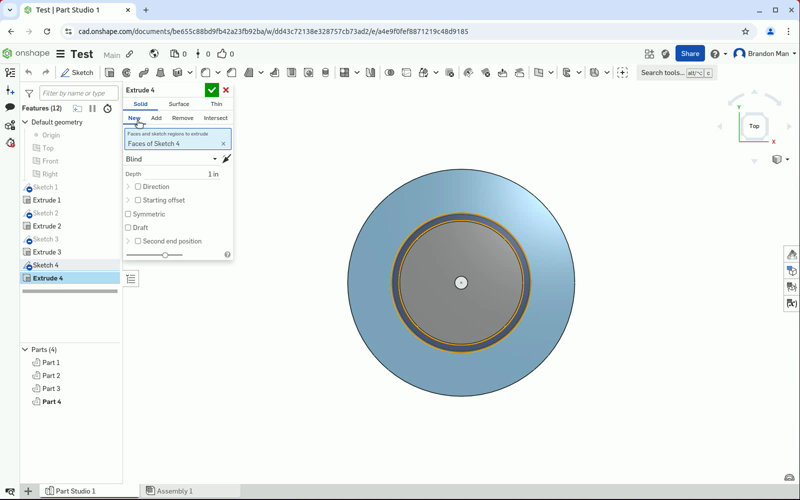
click(137, 120)
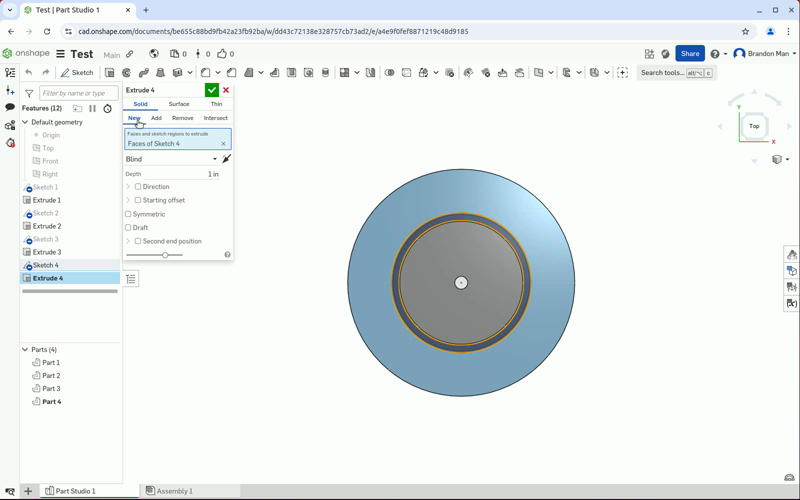
key(tab, 4)
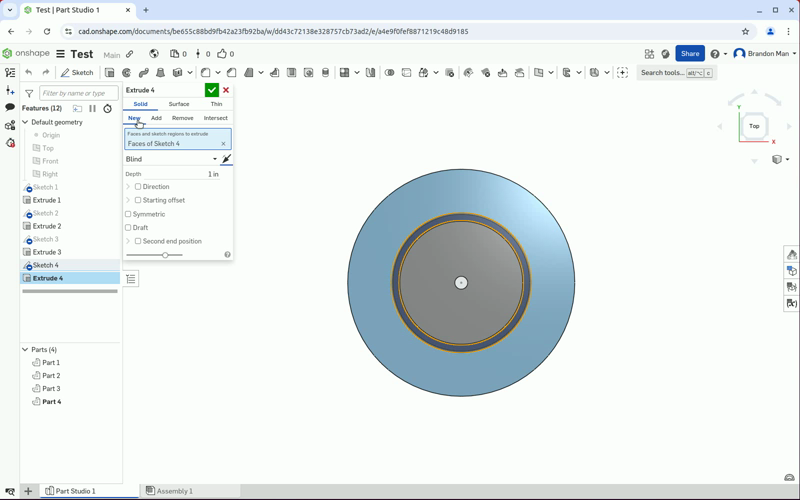
text(17.331)
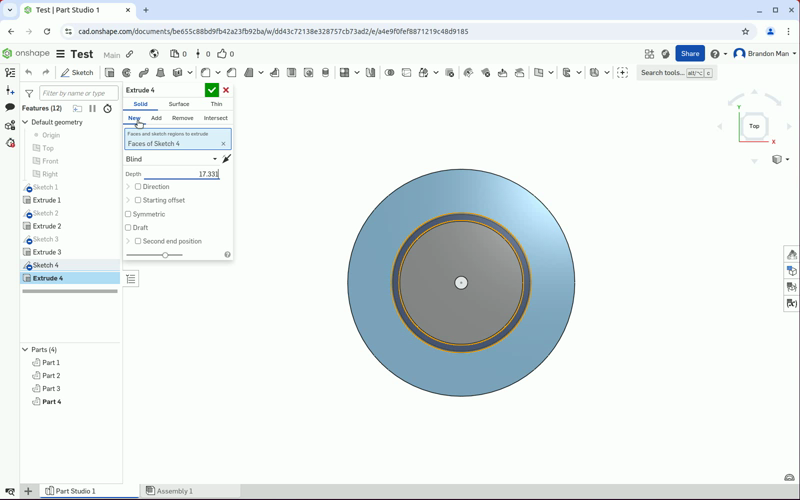
key(enter)
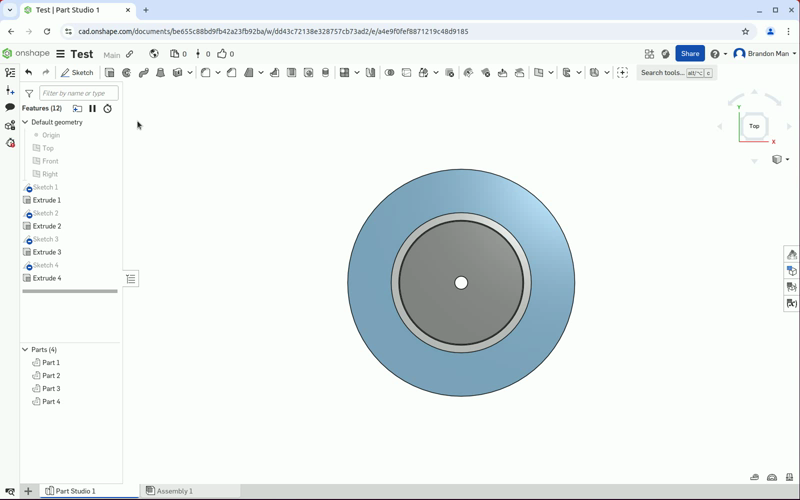
key(shift+h)
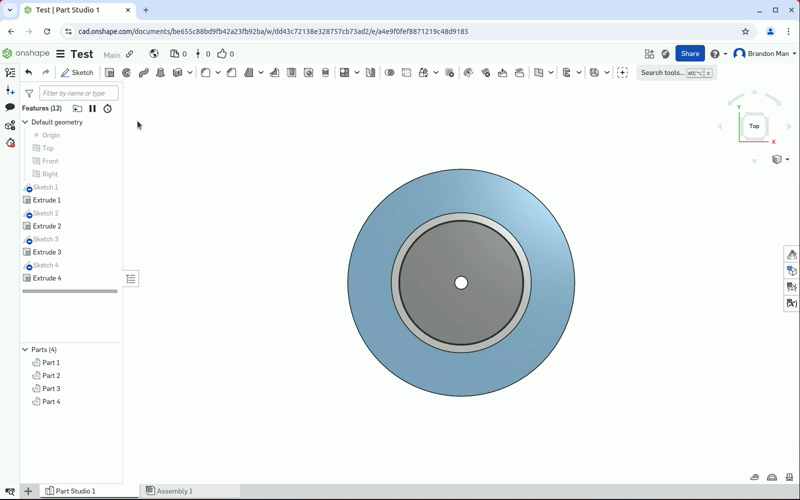
key(shift+h)
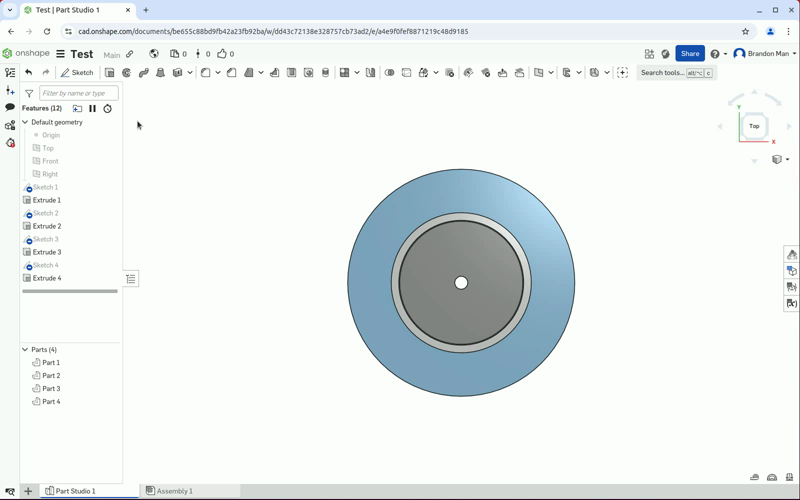
mouse_move(73, 189)
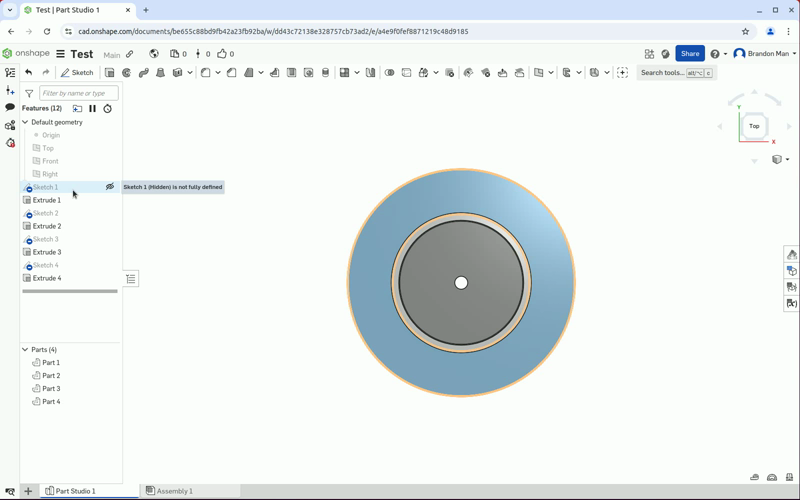
click(73, 189)
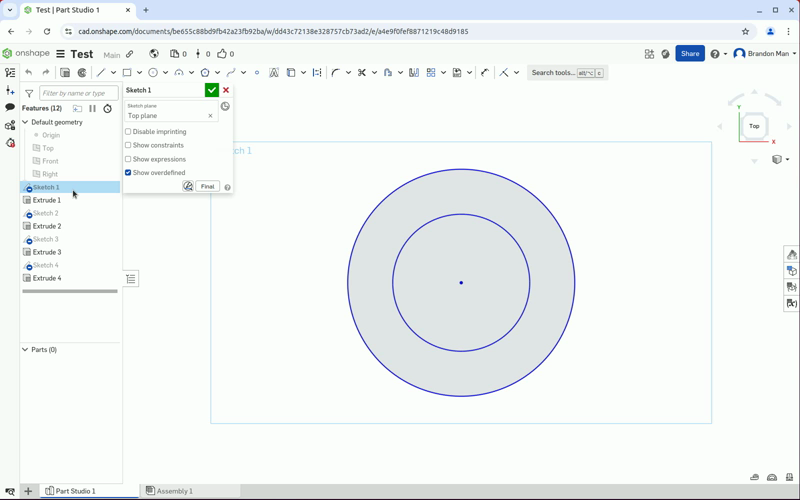
mouse_move(229, 92)
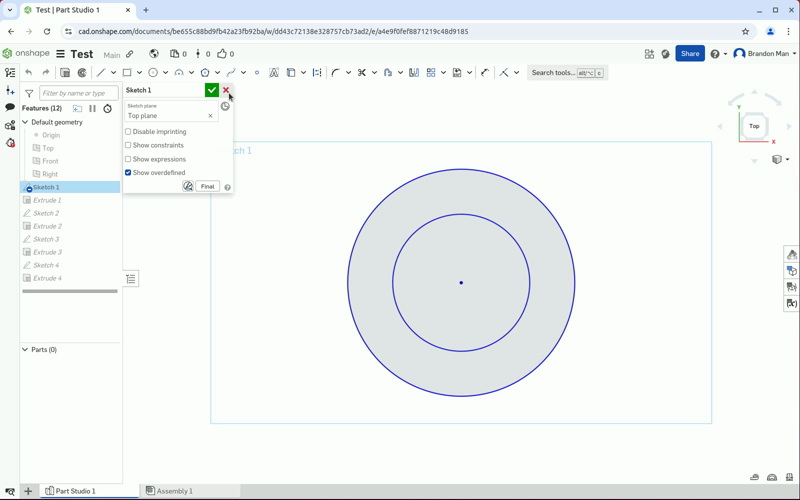
click(229, 92)
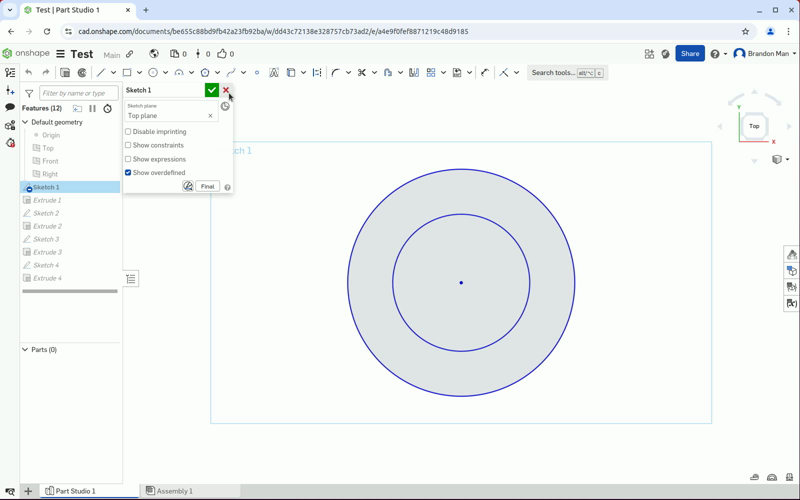
key(shift+s)
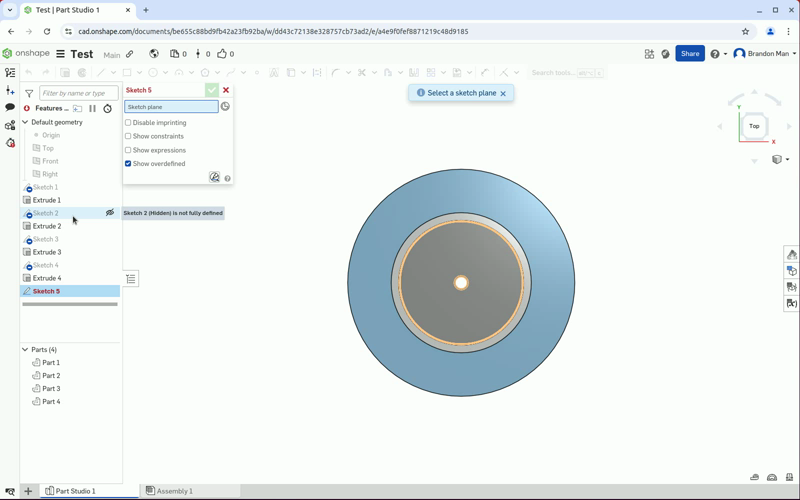
scroll(3)
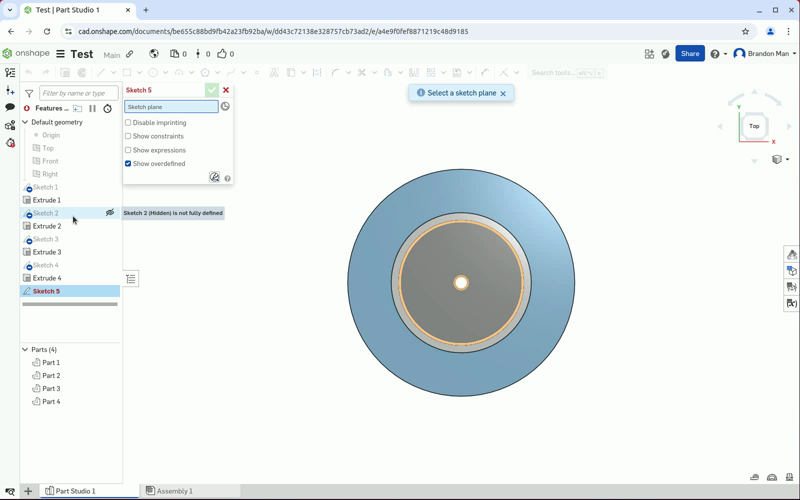
mouse_move(73, 150)
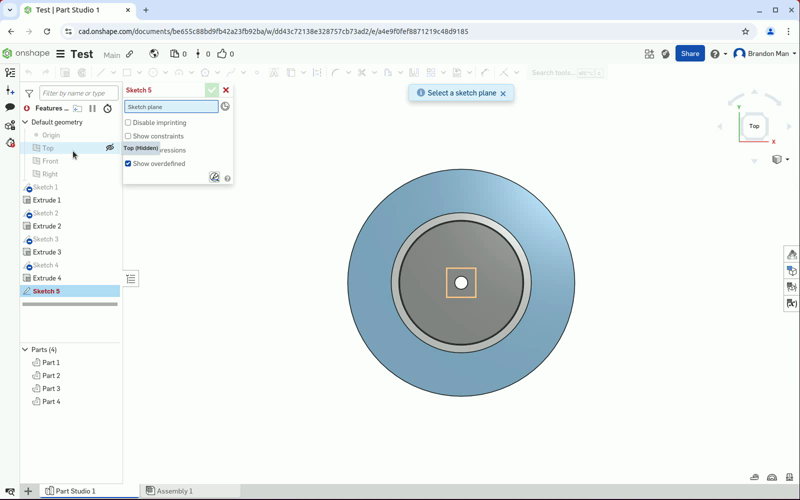
click(73, 150)
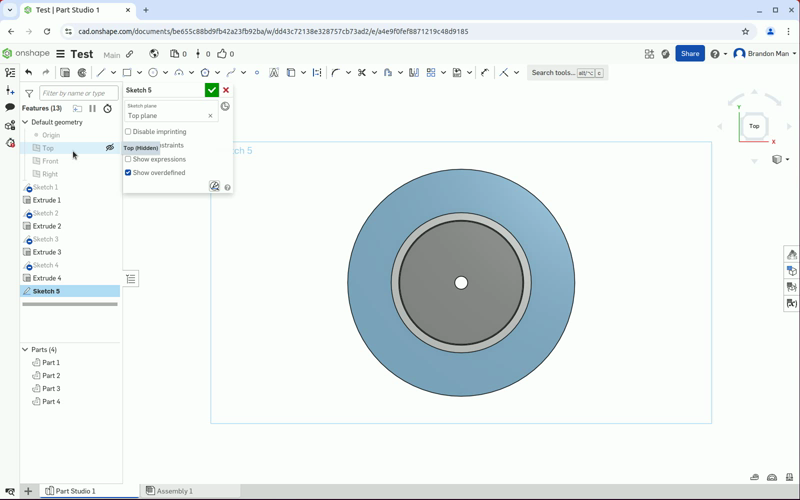
mouse_move(73, 352)
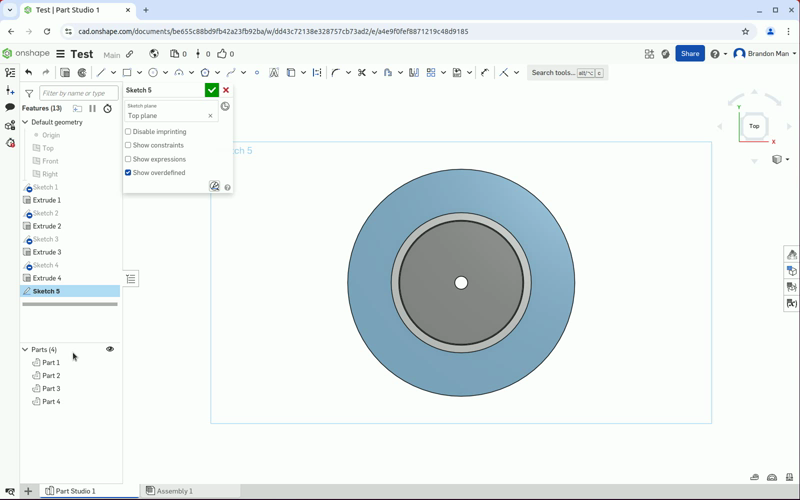
key(y)
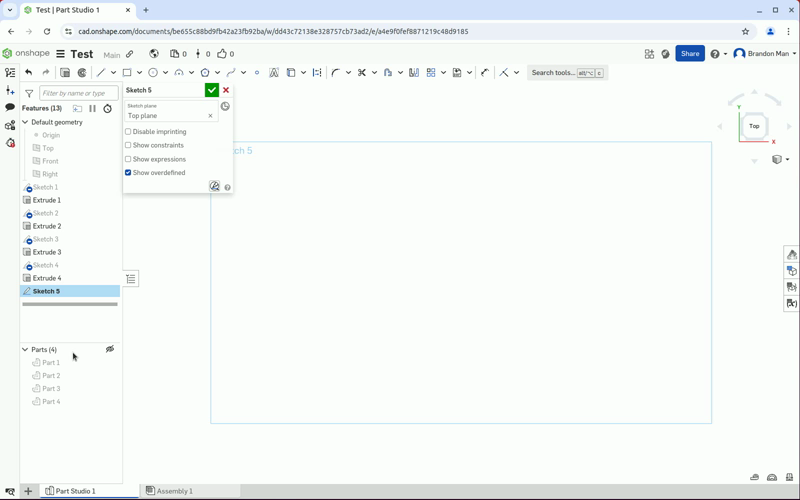
key(c)
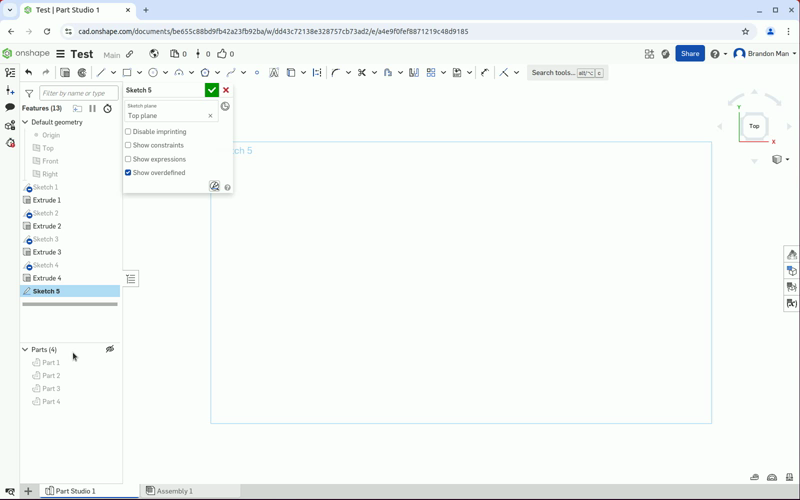
key_down(shift)
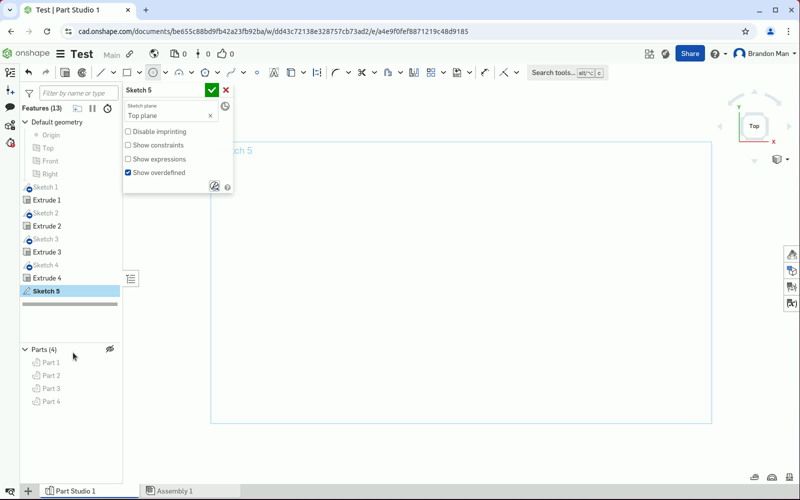
mouse_move(461, 282)
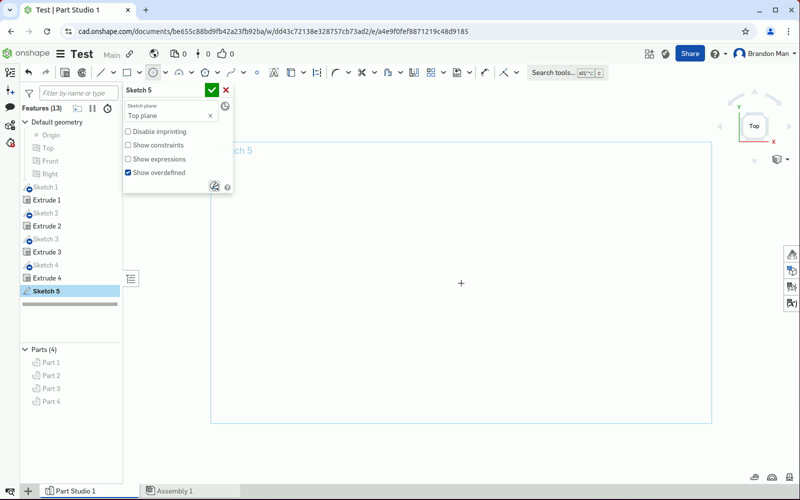
click(461, 282)
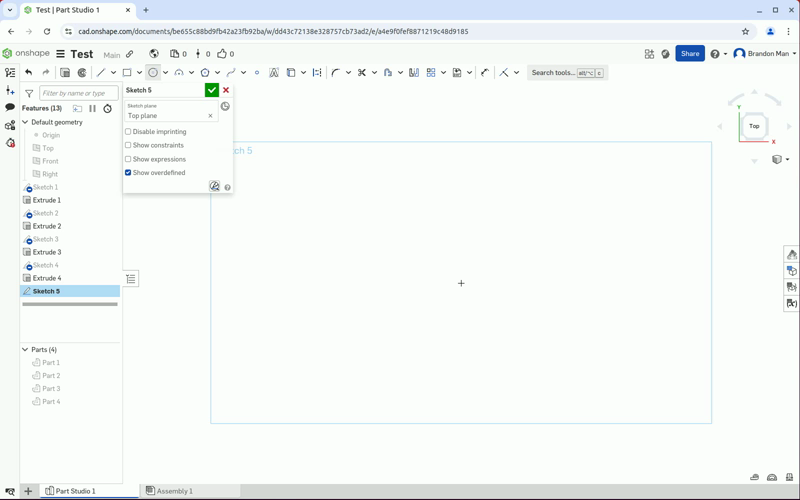
key_up(shift)
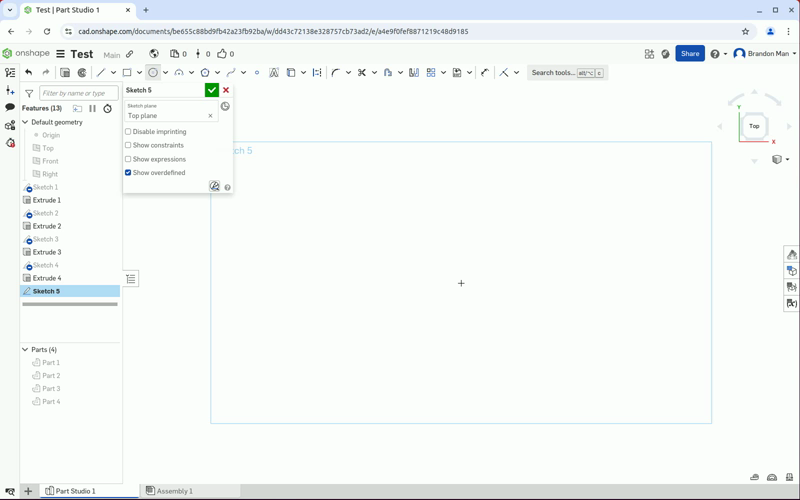
mouse_move(574, 282)
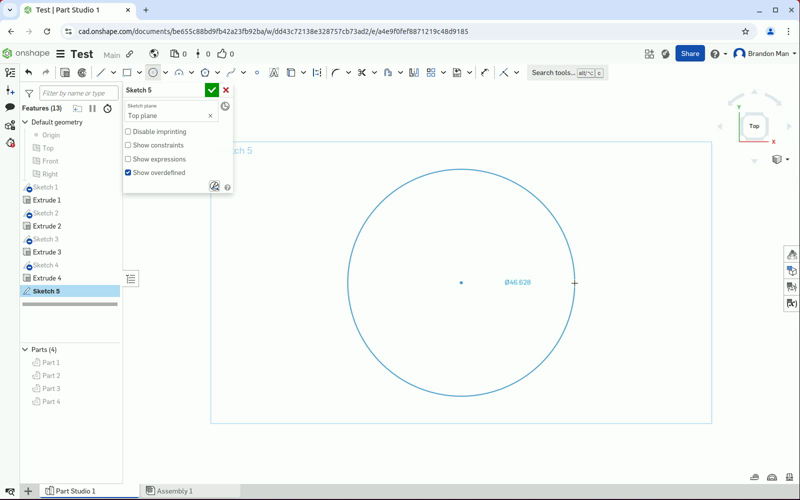
click(574, 282)
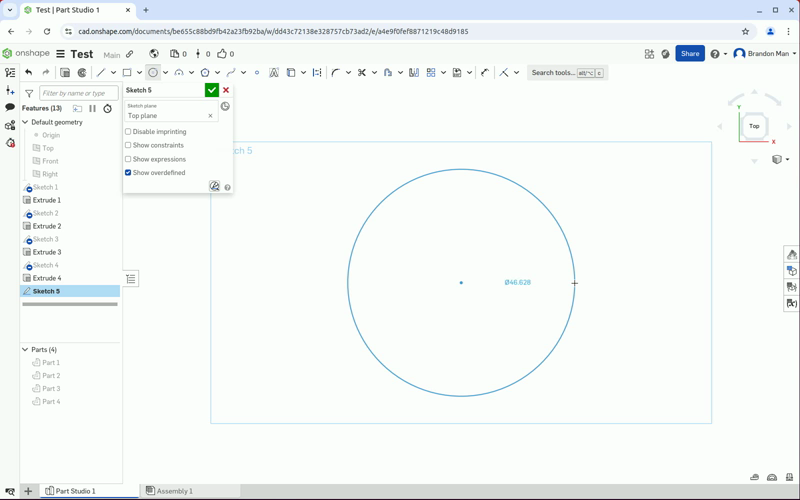
key(esc)
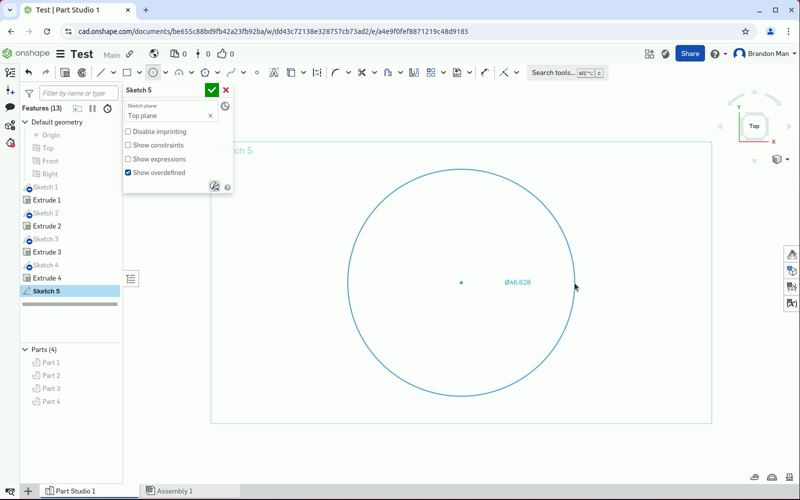
key(c)
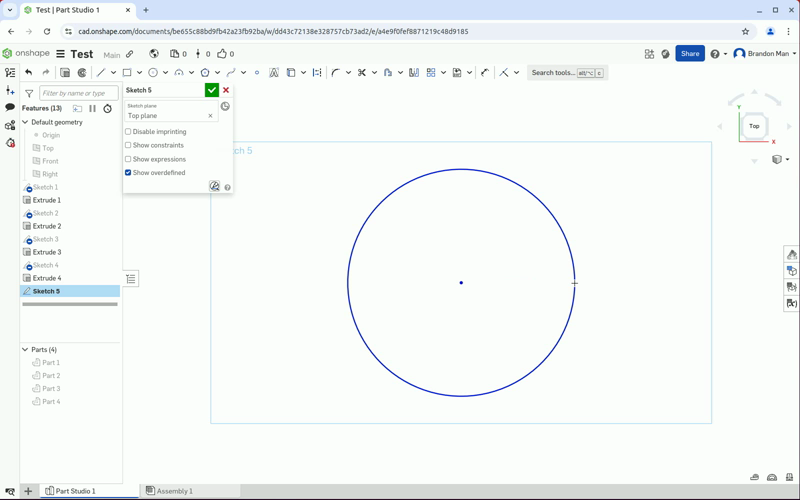
key_down(shift)
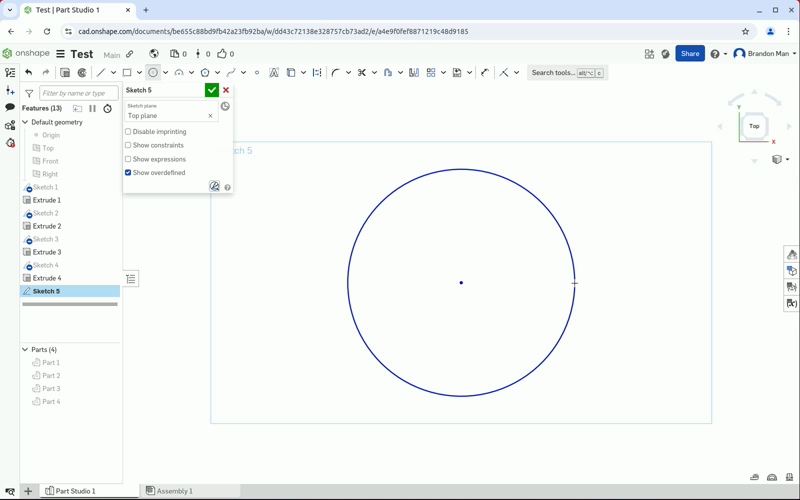
mouse_move(461, 282)
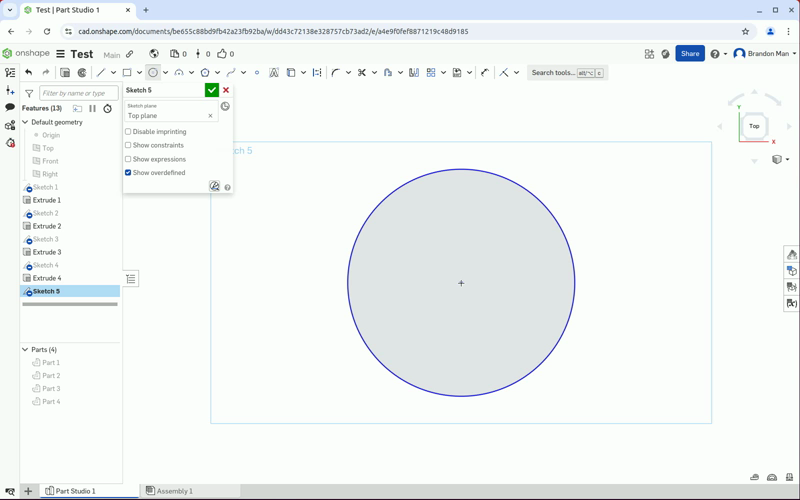
click(461, 282)
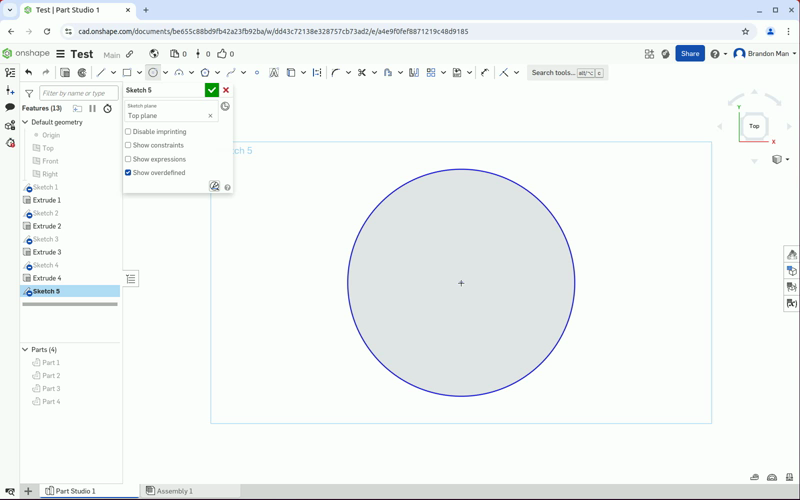
key_up(shift)
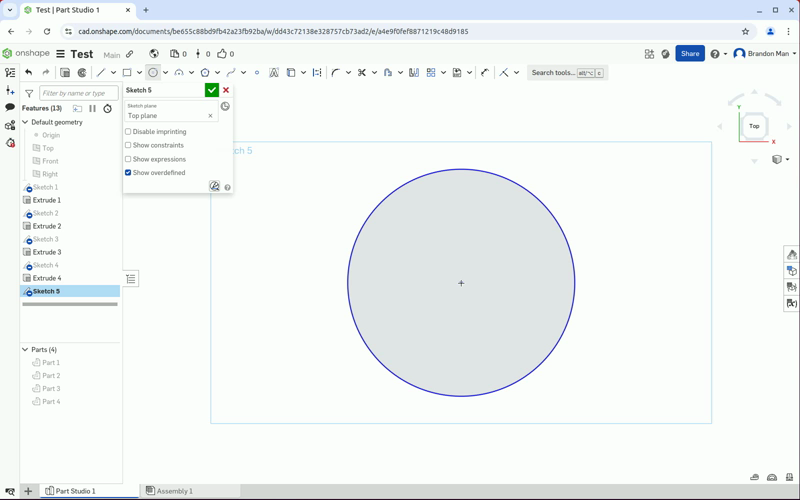
mouse_move(529, 282)
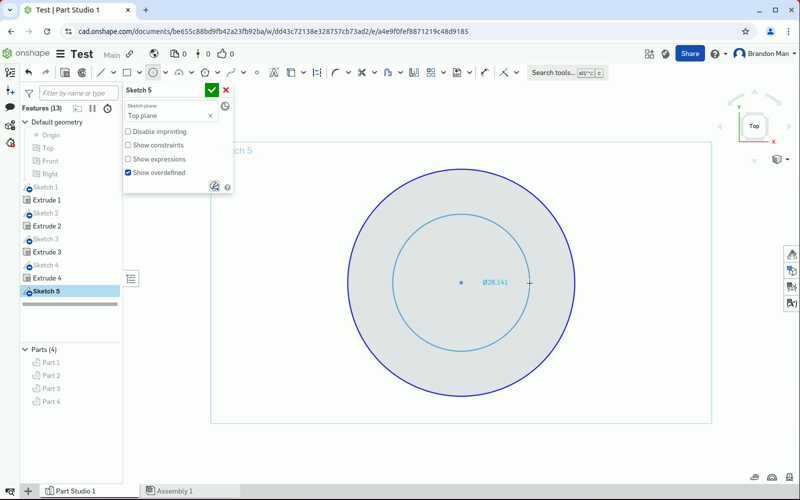
click(529, 282)
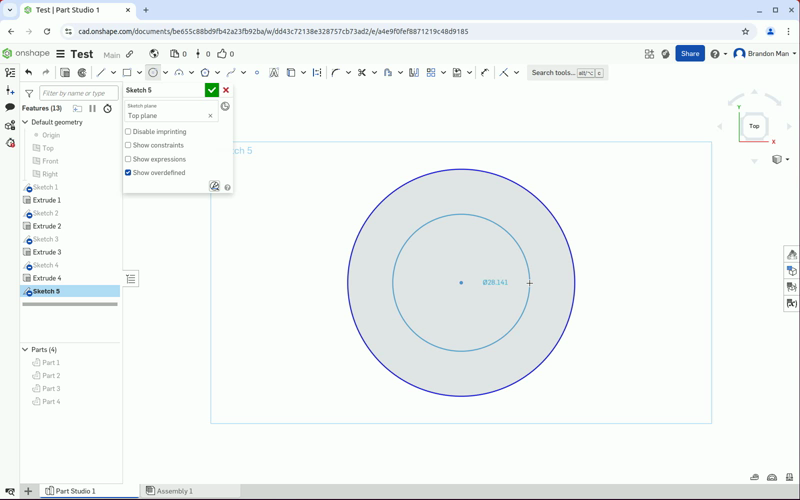
key(esc)
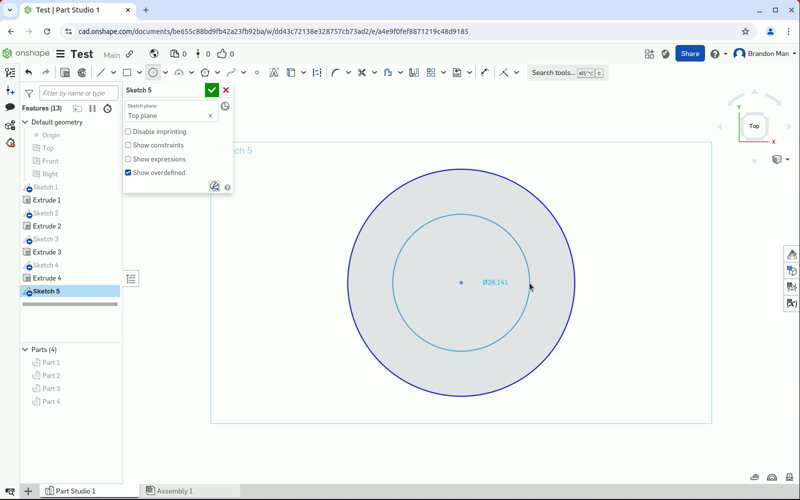
mouse_move(498, 196)
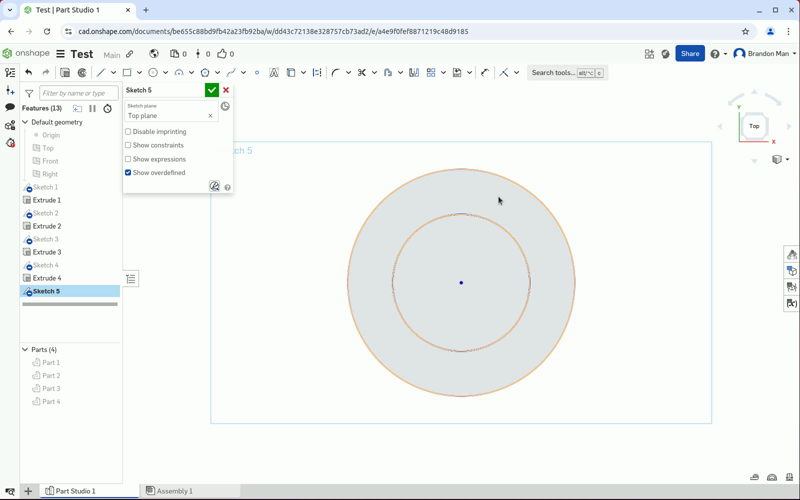
click(498, 196)
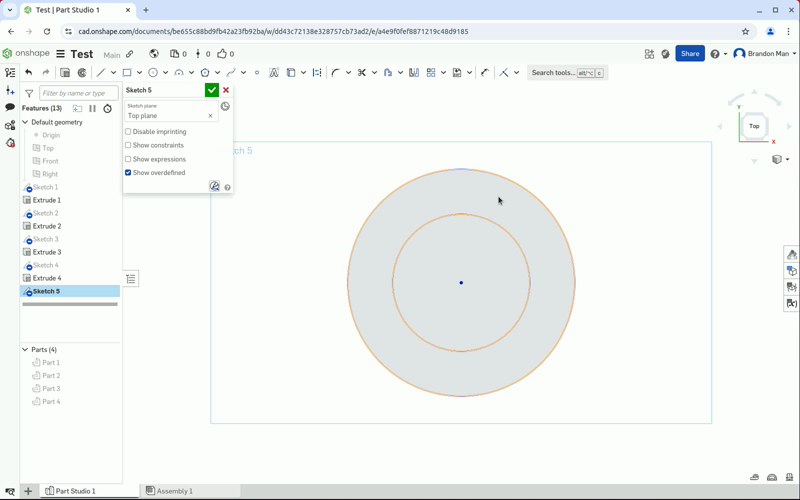
mouse_move(73, 352)
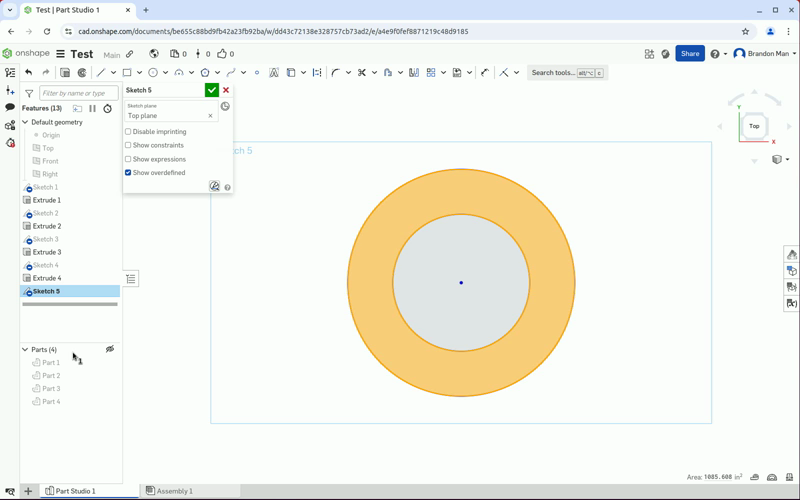
key(shift+y)
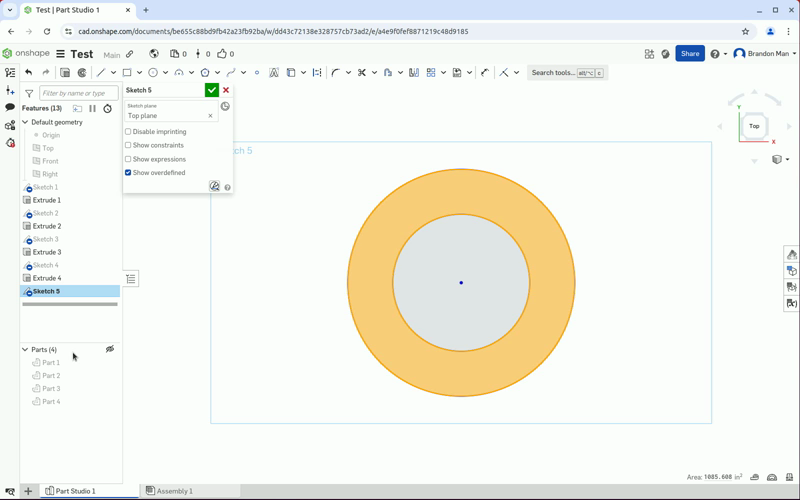
key(shift+e)
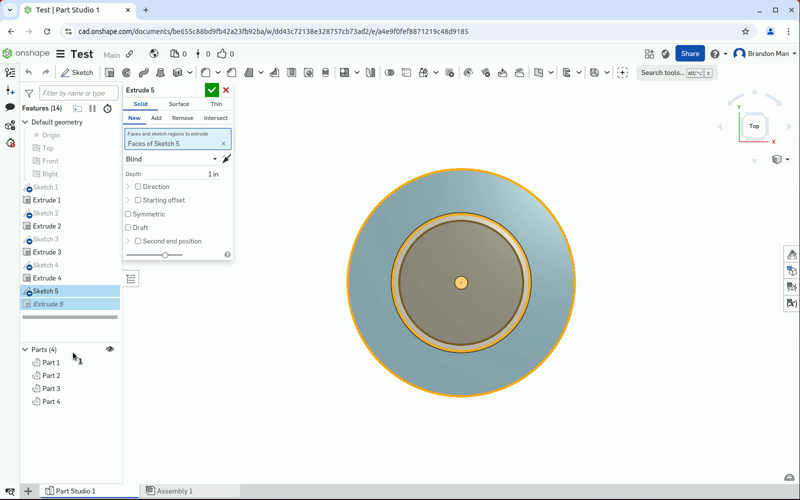
mouse_move(143, 106)
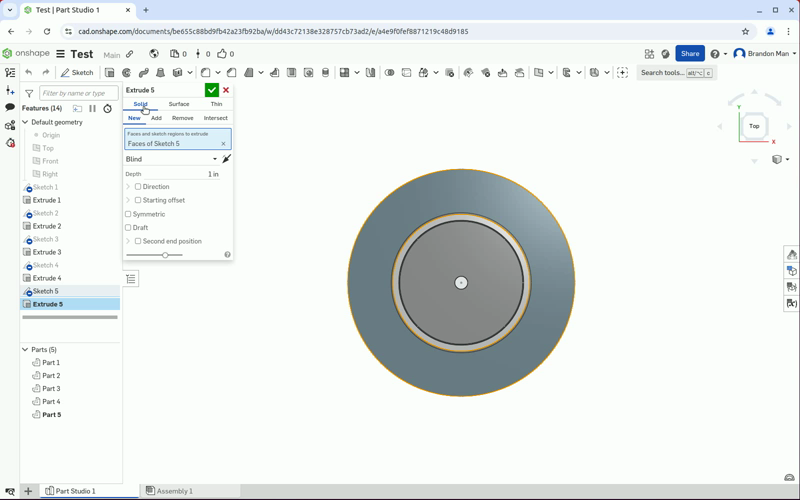
click(143, 106)
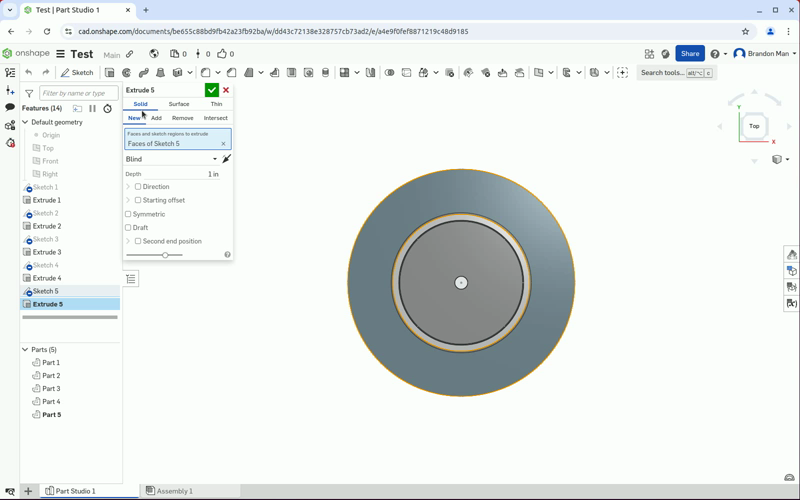
mouse_move(137, 120)
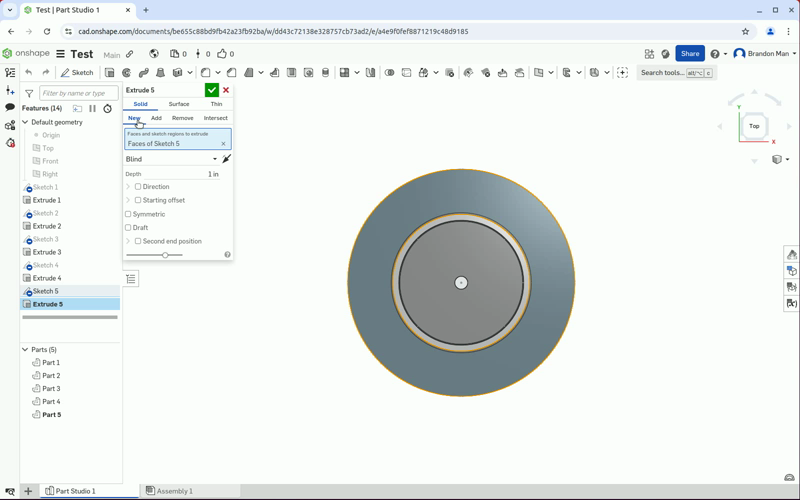
click(137, 120)
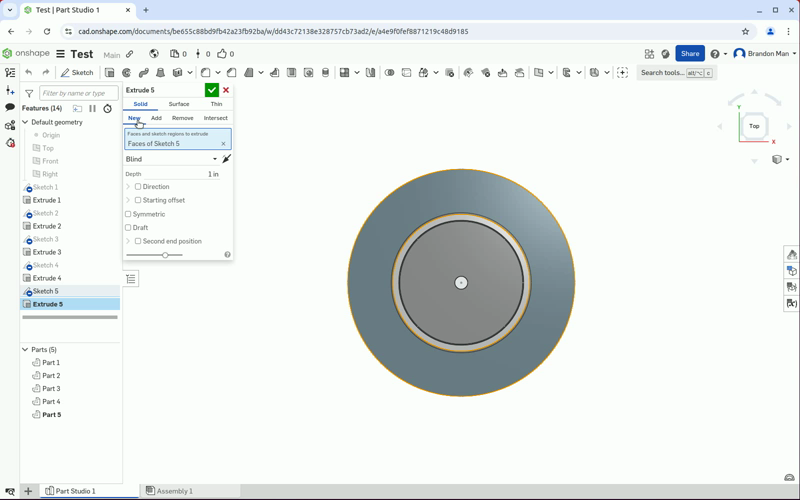
key(tab, 4)
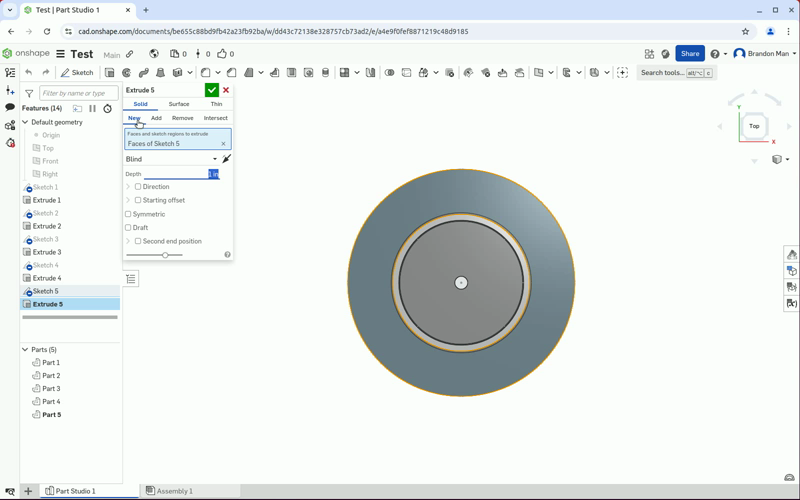
text(1.685)
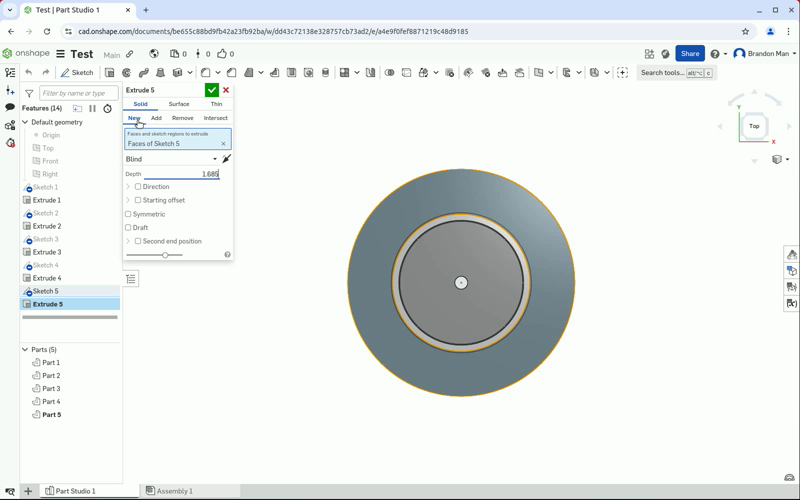
key(enter)
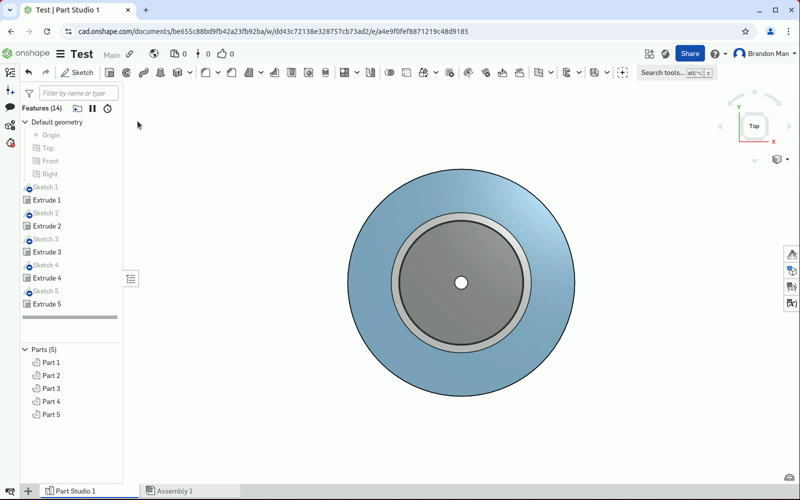
key(shift+h)
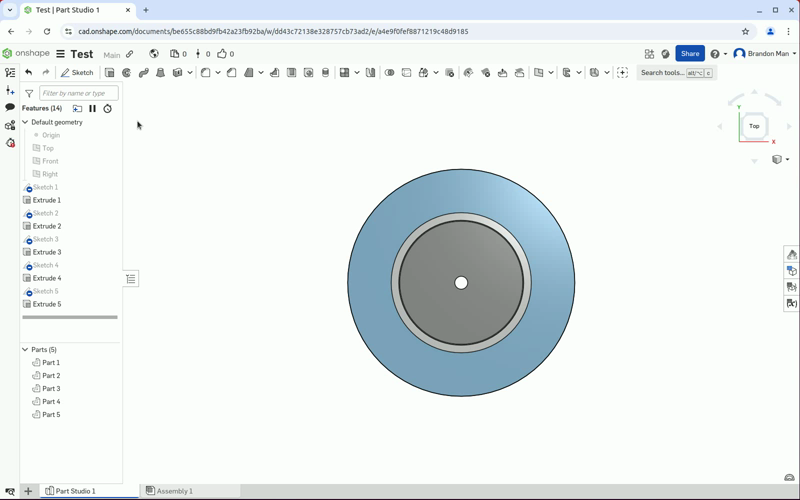
key(shift+h)
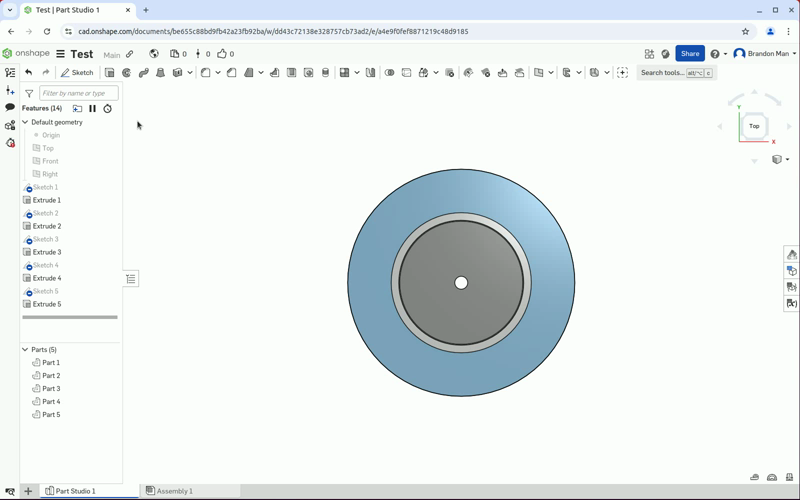
key(shift+7)
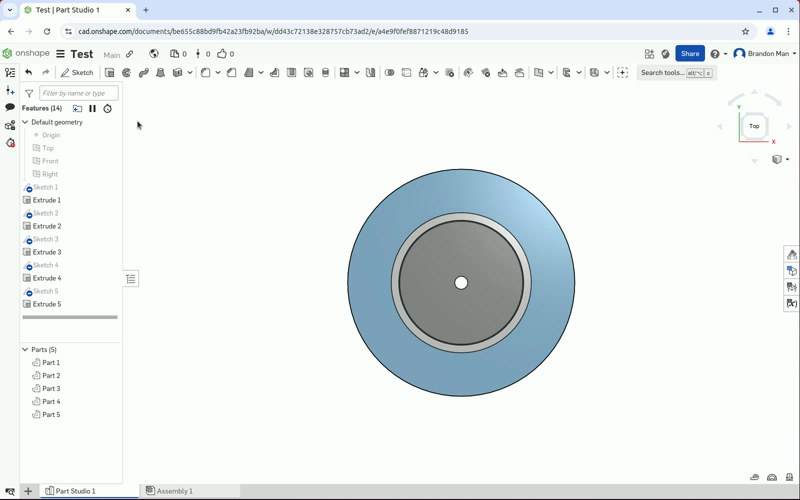
key(up, 3)
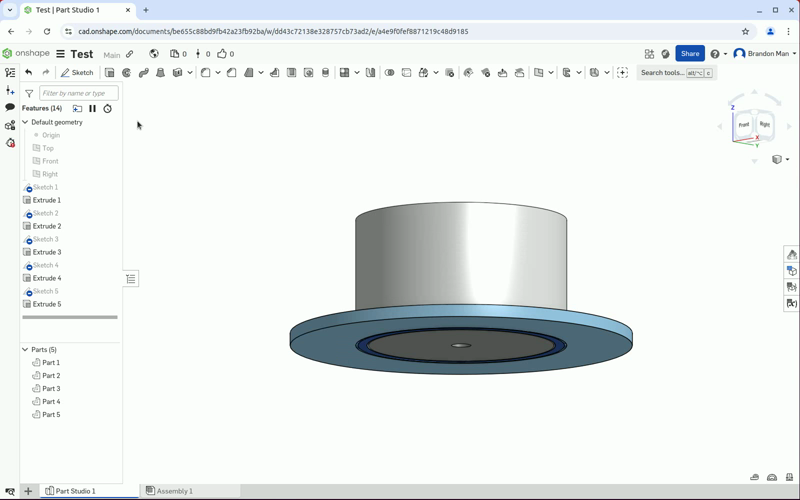
key(left, 3)
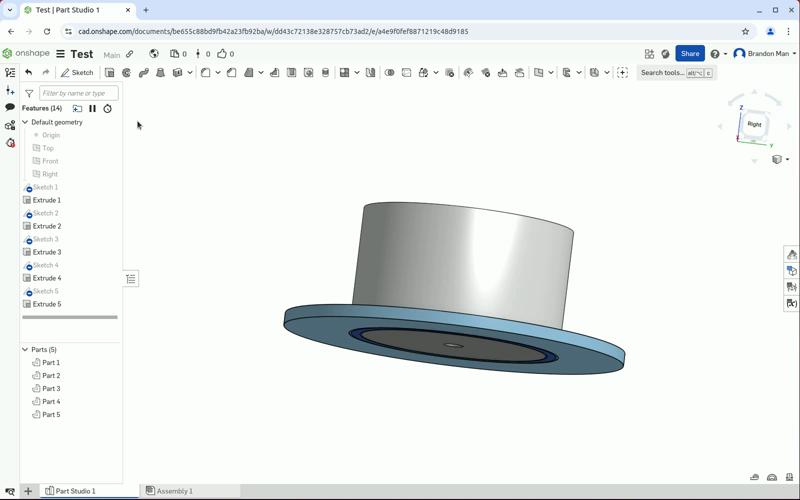
key(right, 3)
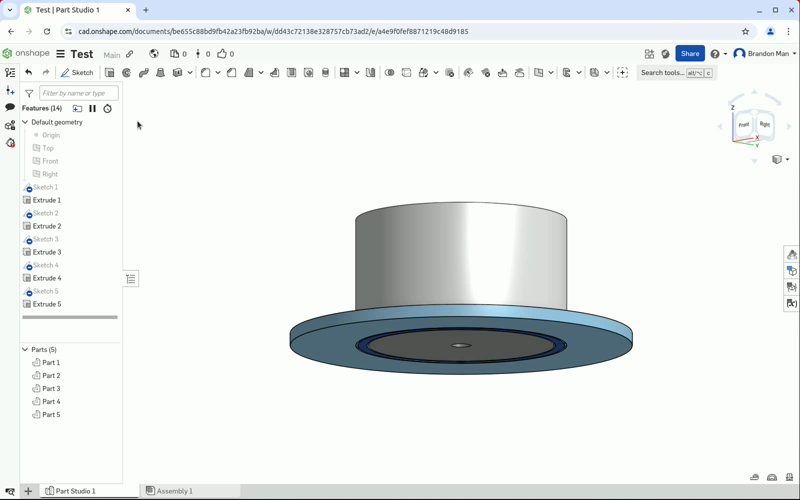
key(down, 3)
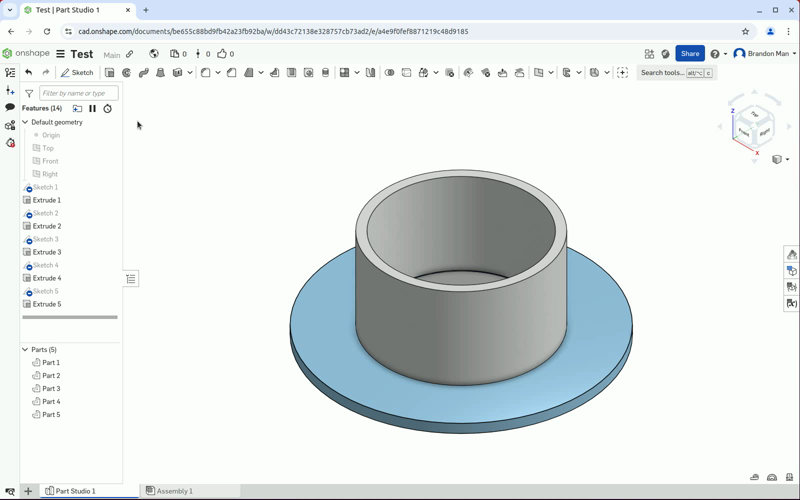
mouse_move(73, 189)
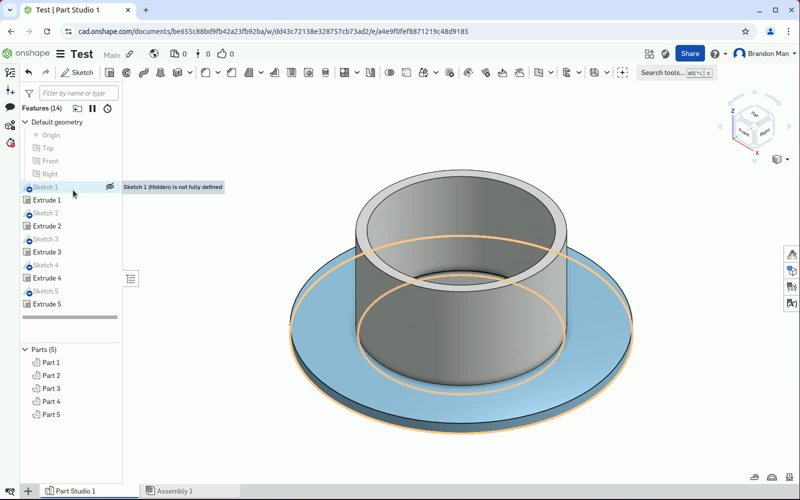
click(73, 189)